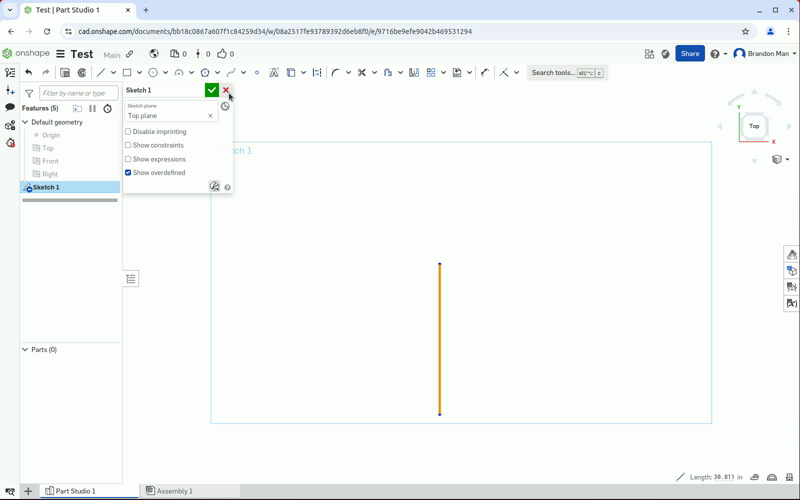
key(shift+h)
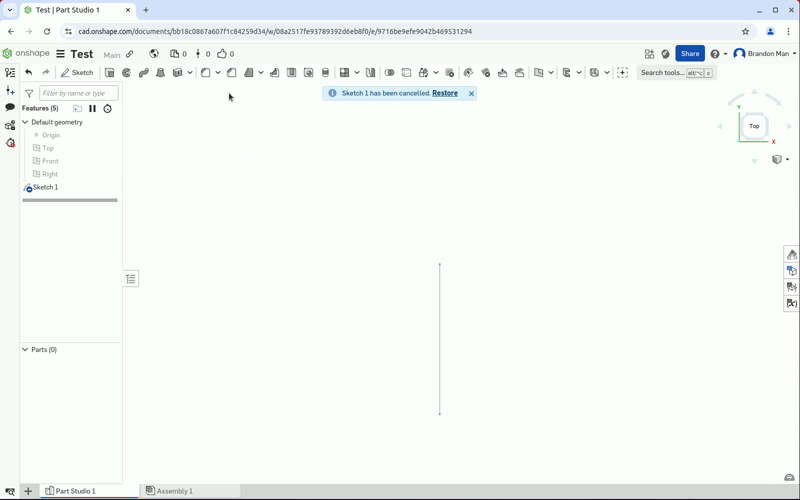
key(shift+s)
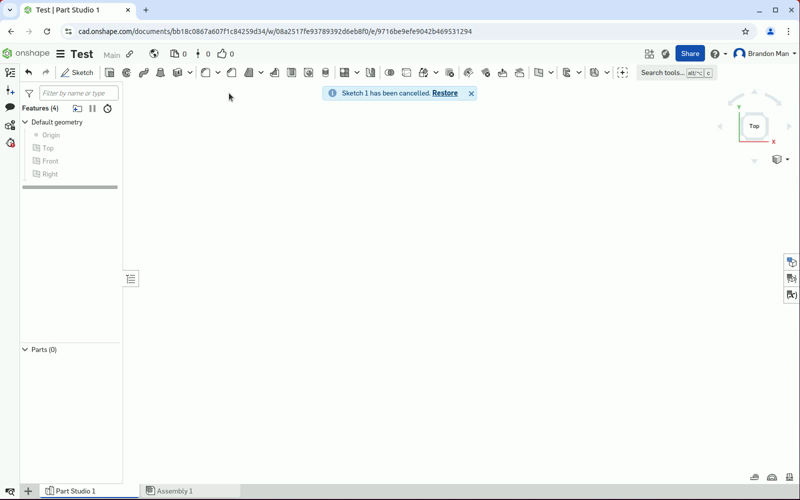
mouse_move(73, 150)
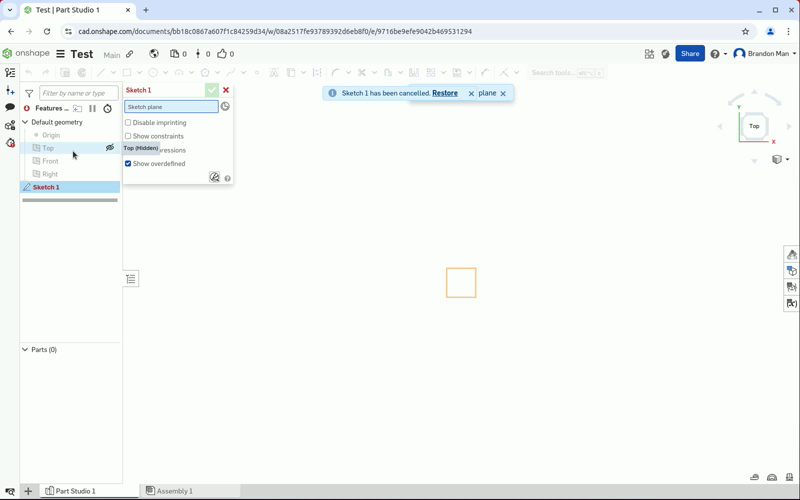
click(73, 150)
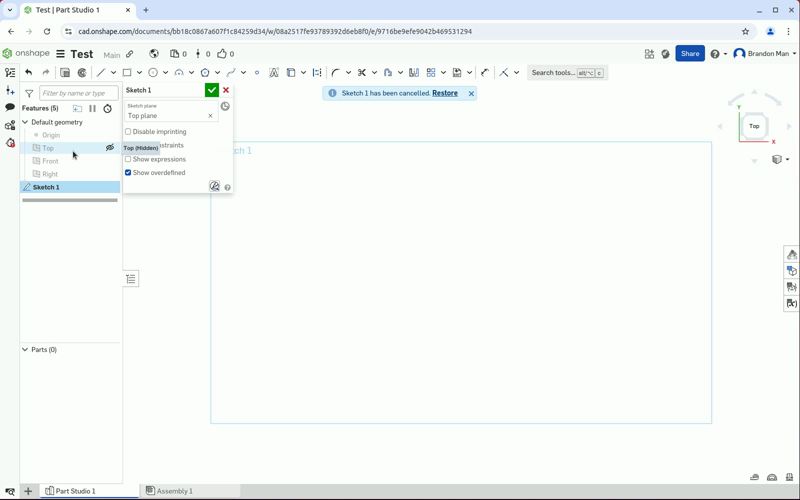
mouse_move(73, 352)
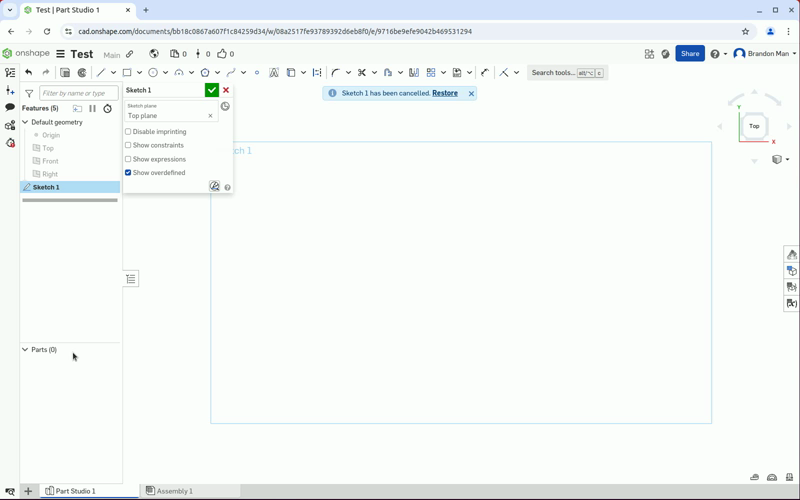
key(y)
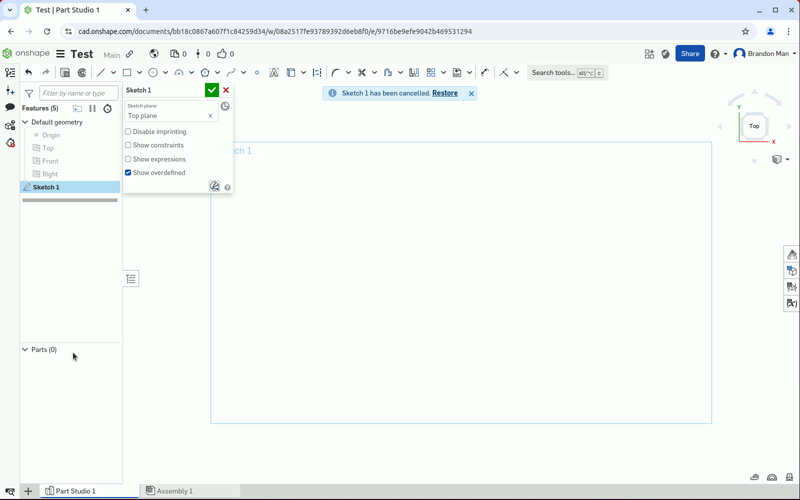
key(l)
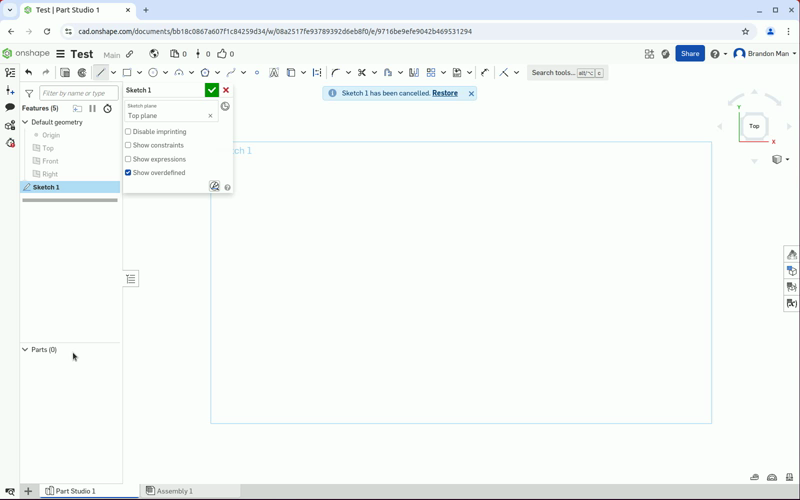
key_down(shift)
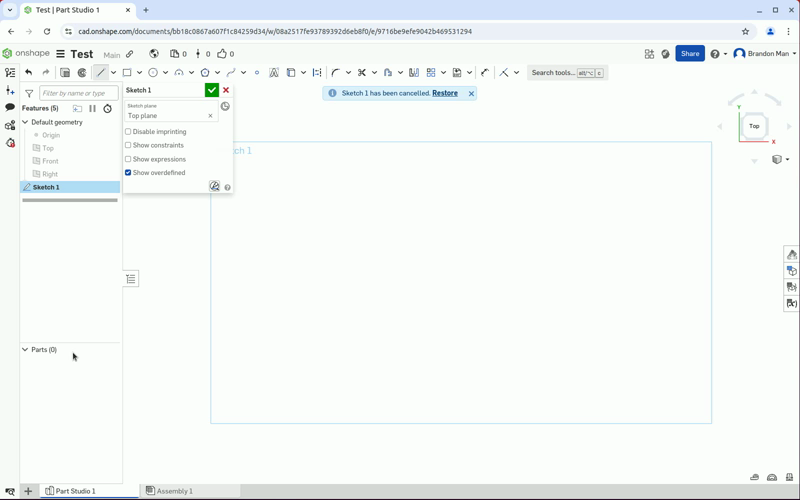
mouse_move(348, 290)
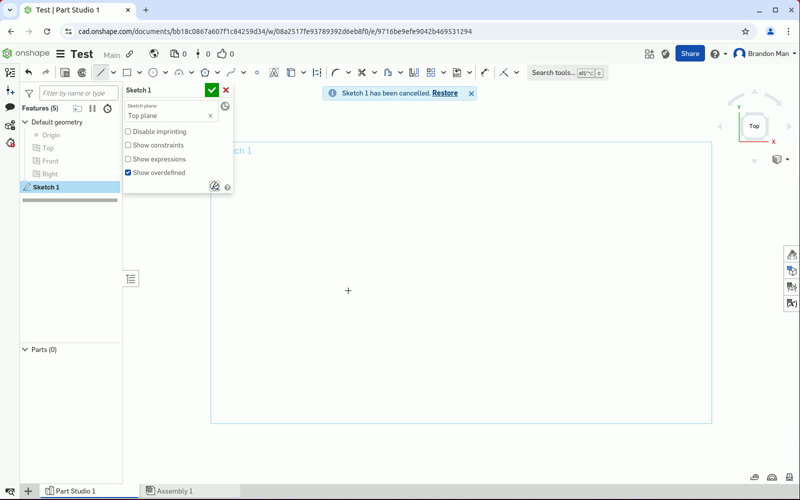
click(348, 290)
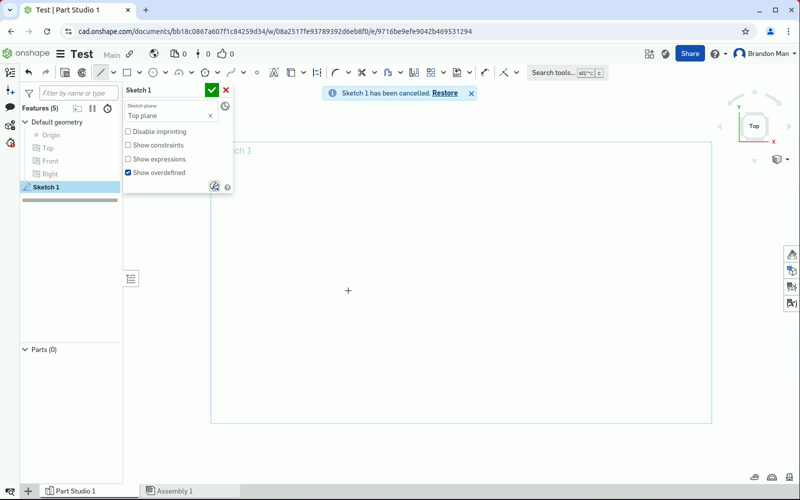
key_up(shift)
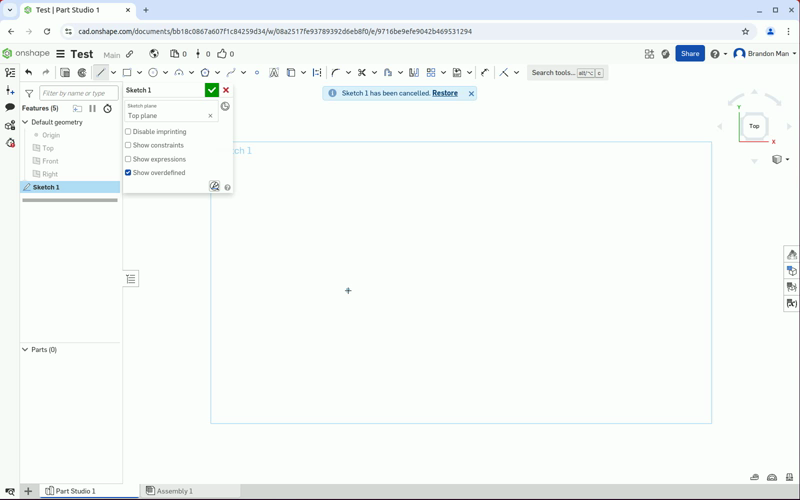
key_down(shift)
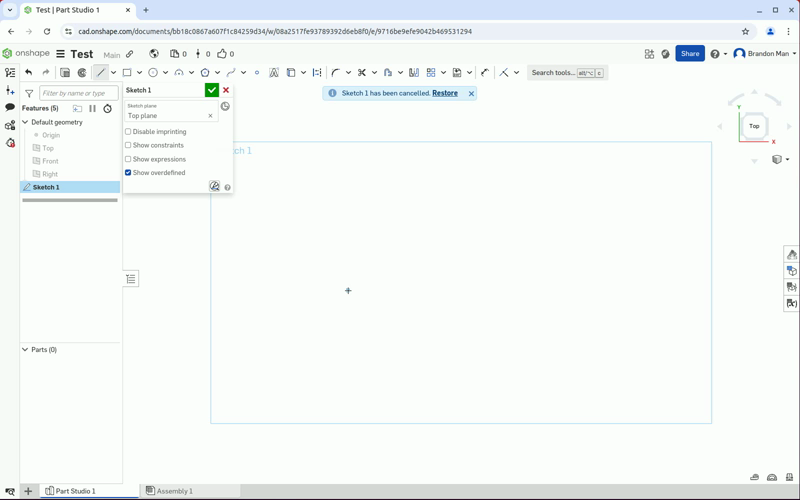
mouse_move(378, 290)
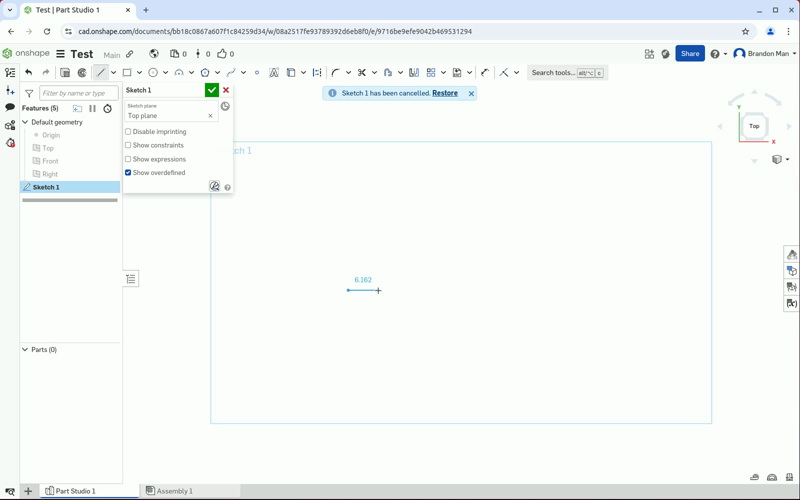
mouse_move(392, 290)
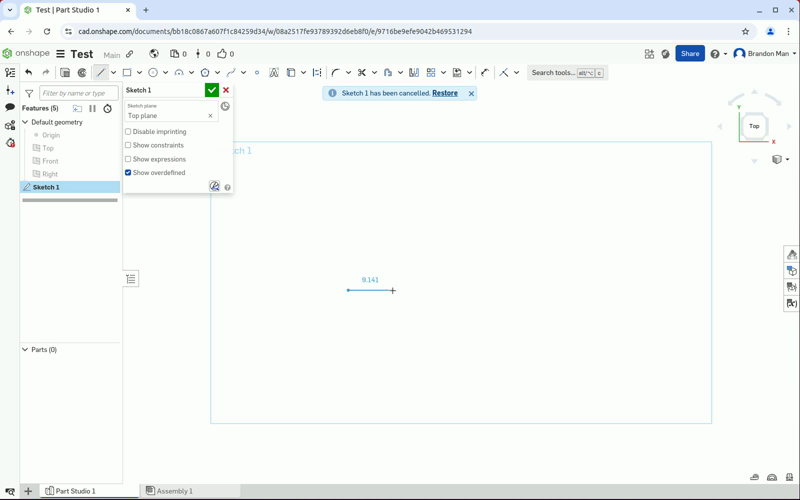
click(392, 290)
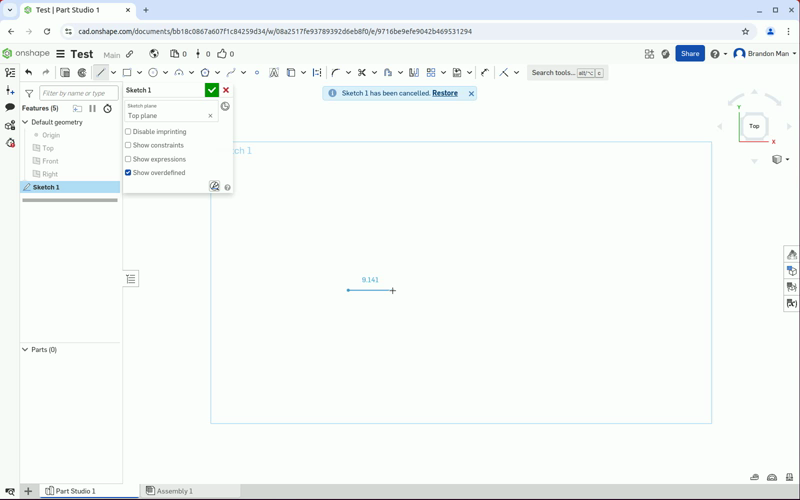
key_up(shift)
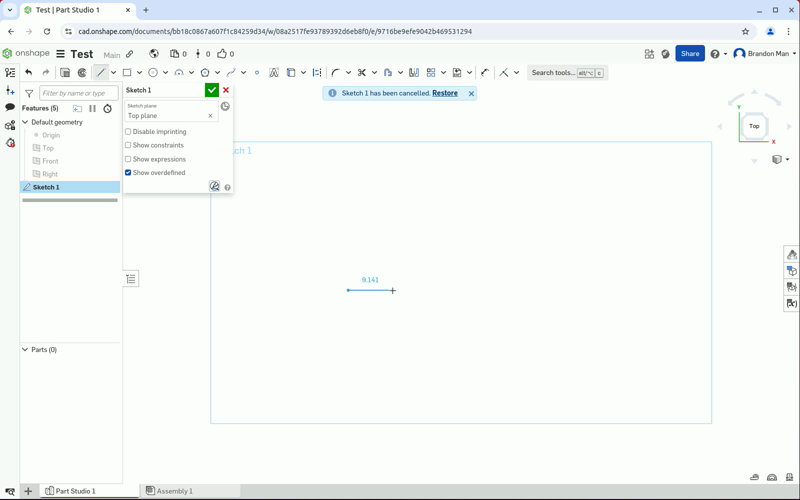
key_down(shift)
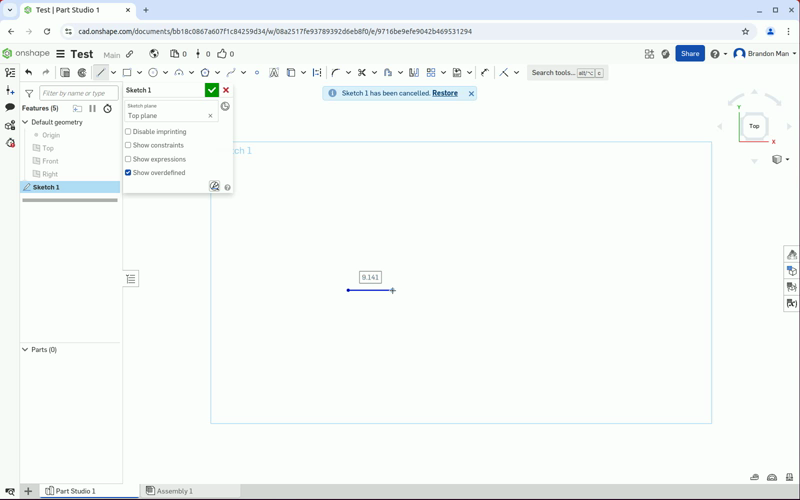
mouse_move(422, 290)
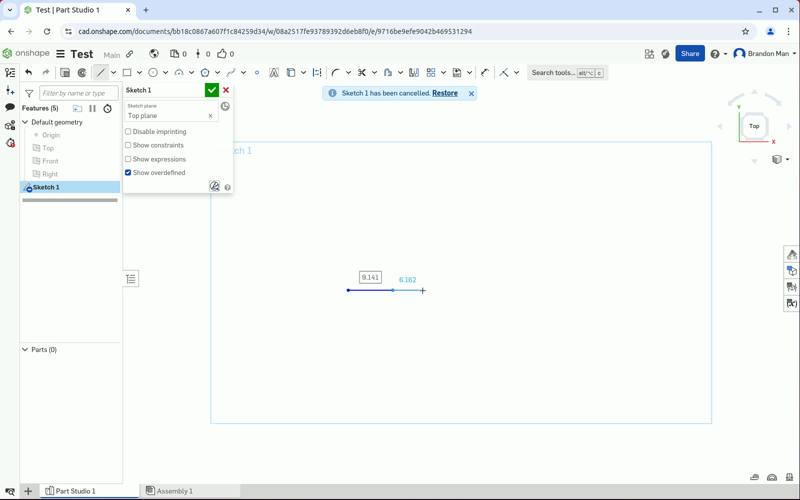
mouse_move(437, 290)
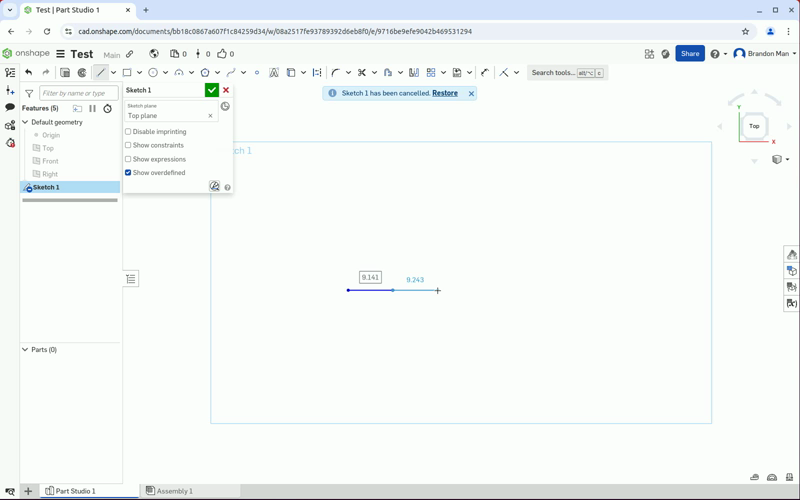
click(437, 290)
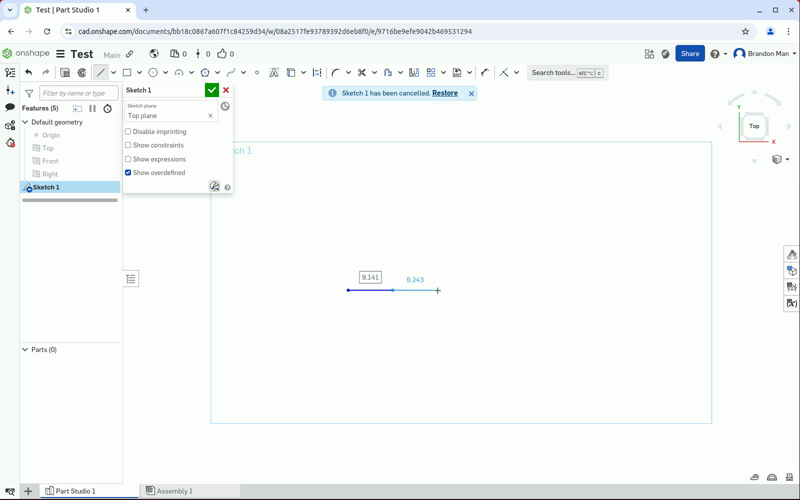
key_up(shift)
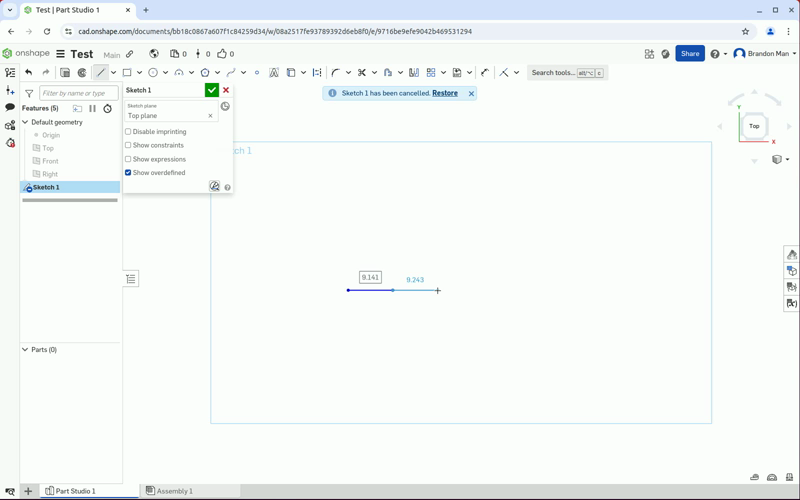
key_down(shift)
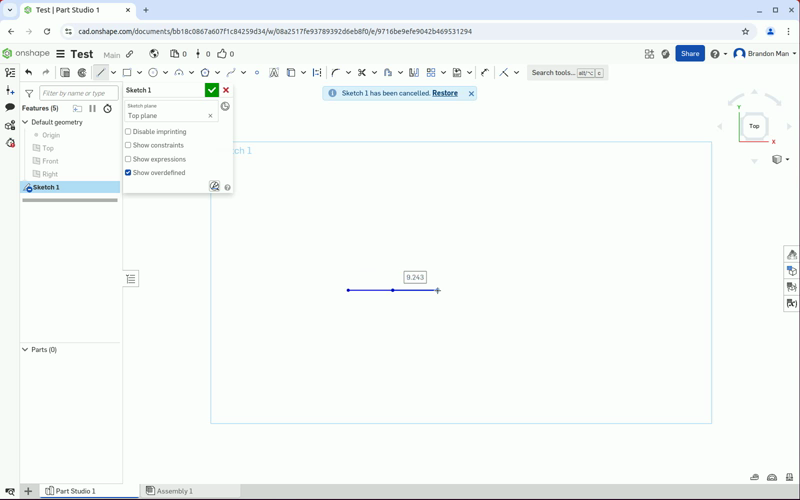
mouse_move(467, 290)
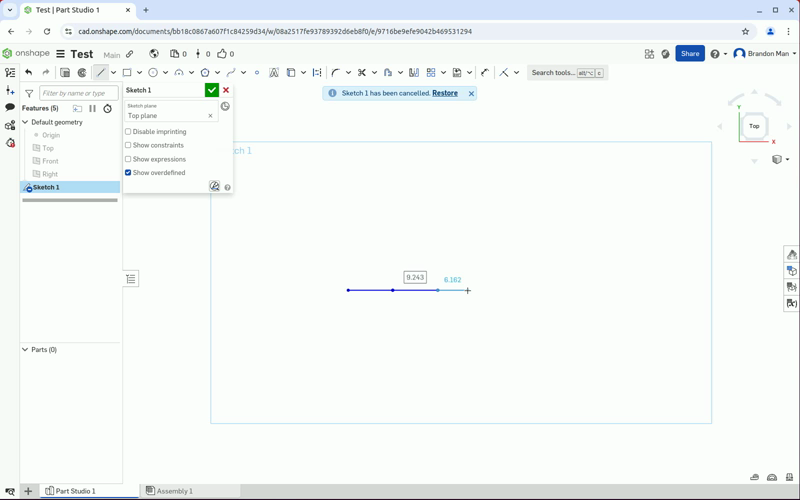
mouse_move(482, 290)
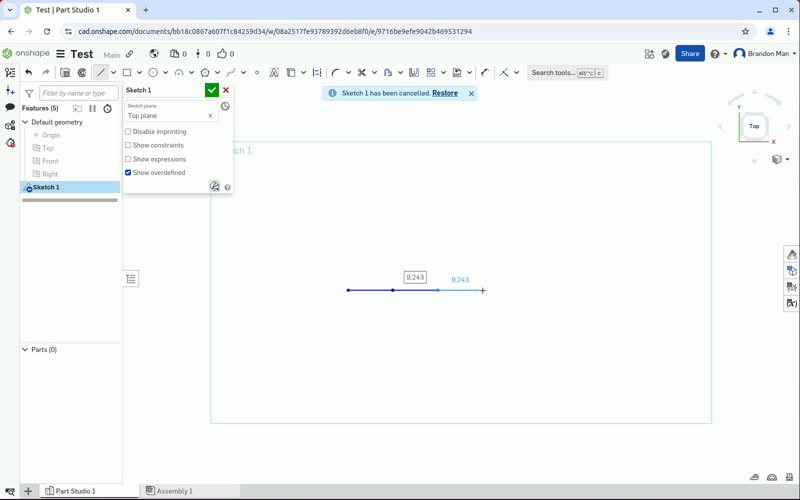
click(482, 290)
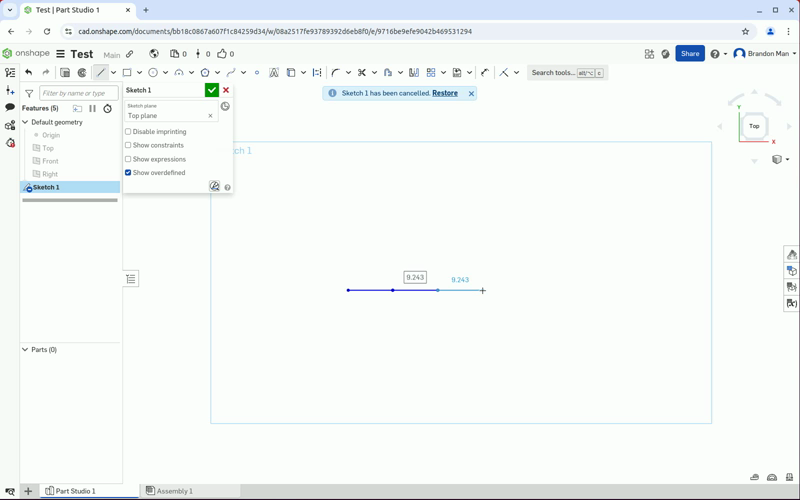
key_up(shift)
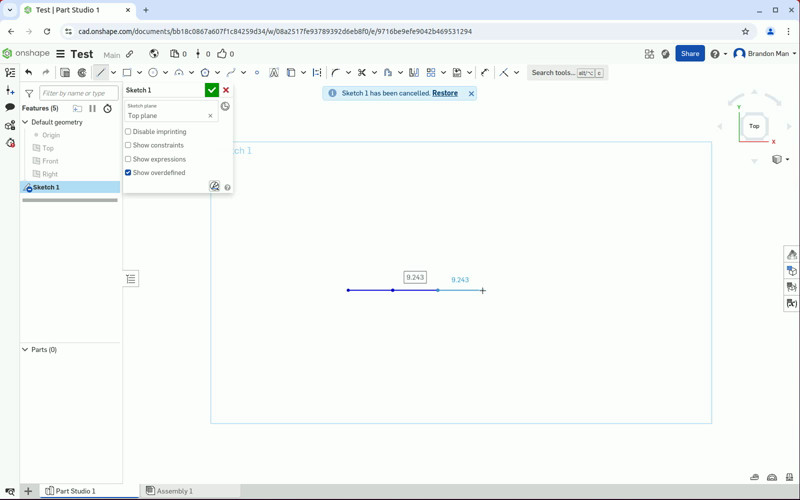
key_down(shift)
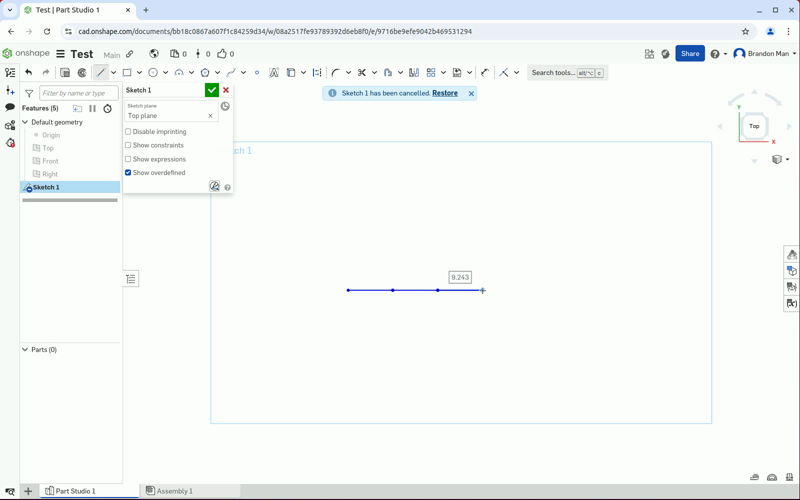
mouse_move(512, 290)
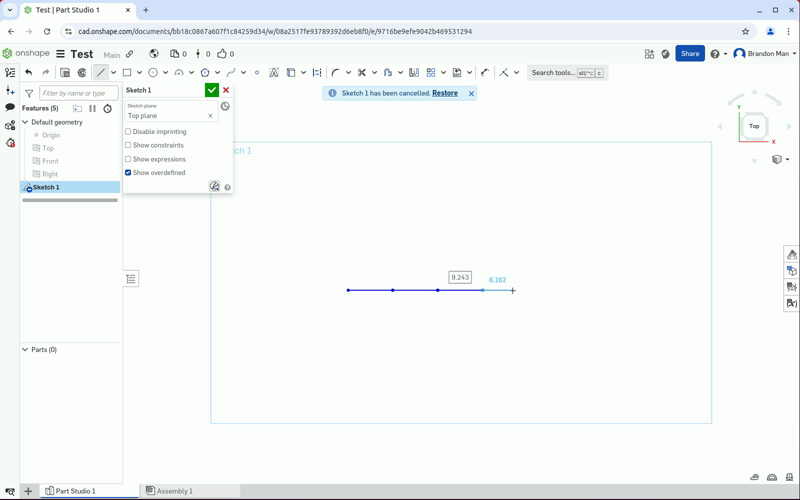
mouse_move(527, 290)
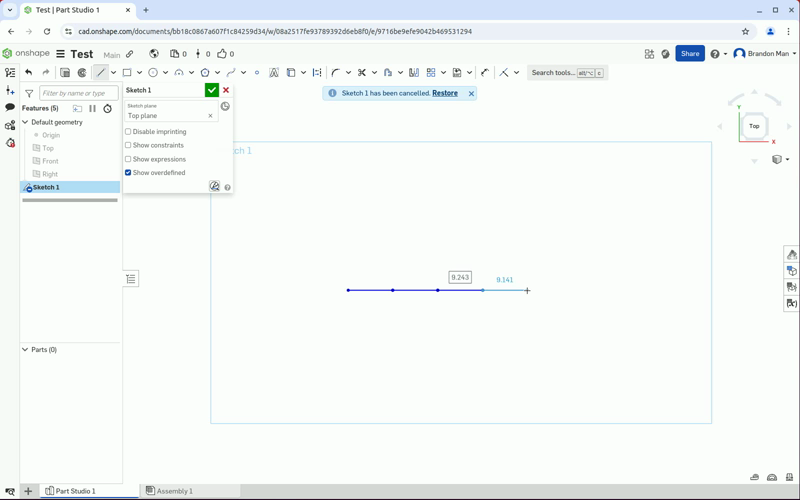
click(527, 290)
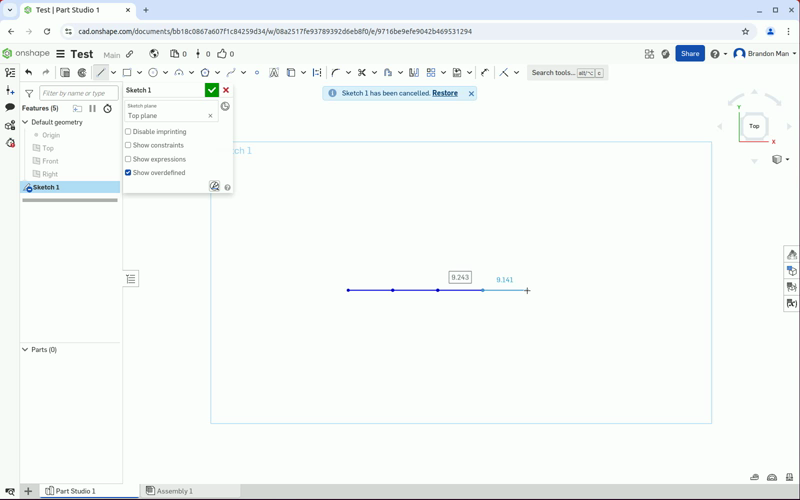
key_up(shift)
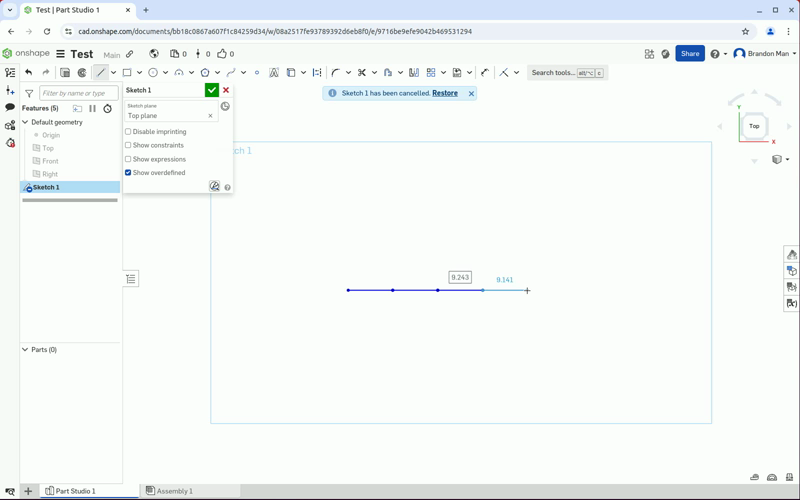
key_down(shift)
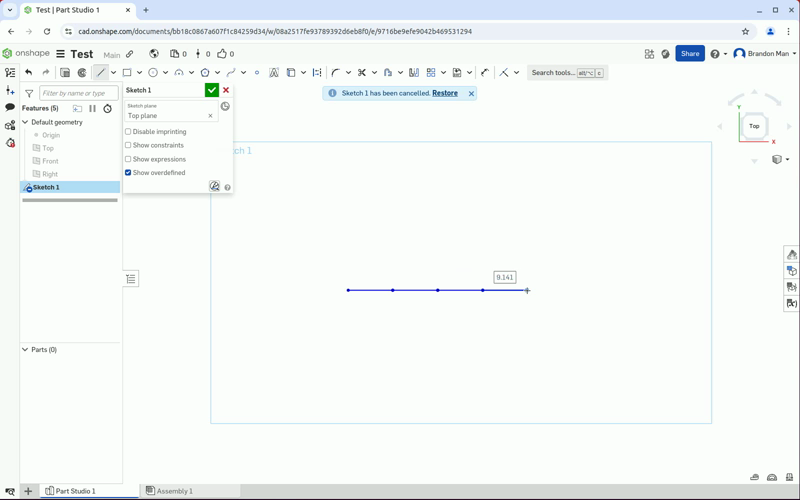
mouse_move(557, 290)
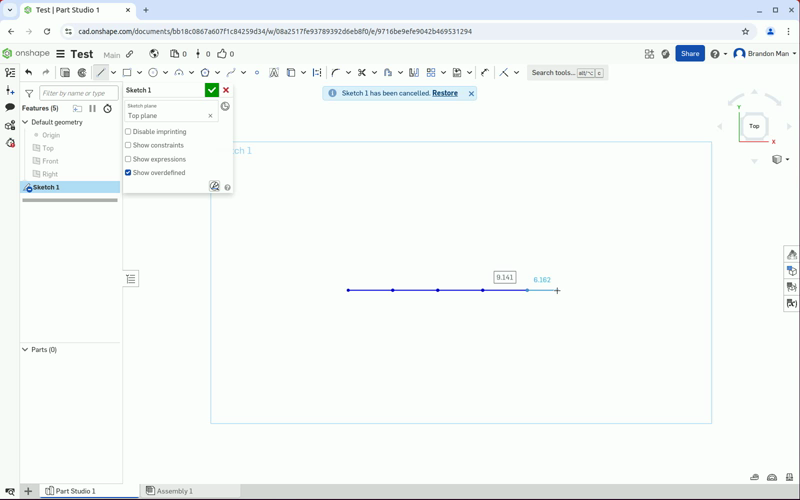
mouse_move(572, 290)
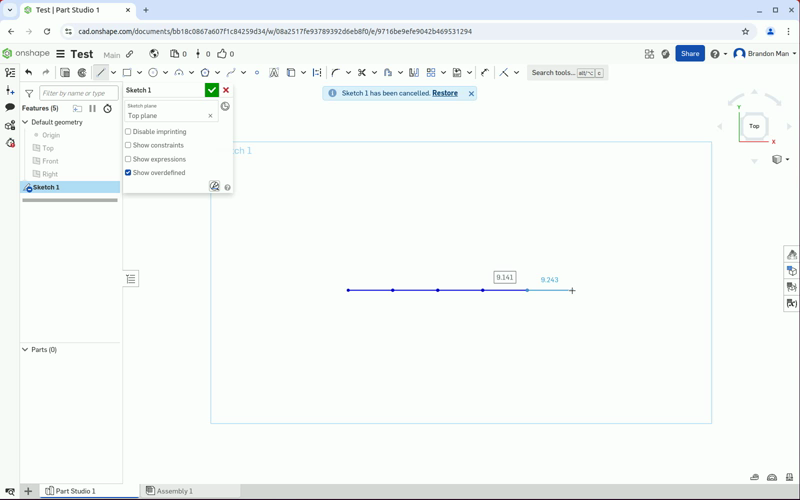
click(572, 290)
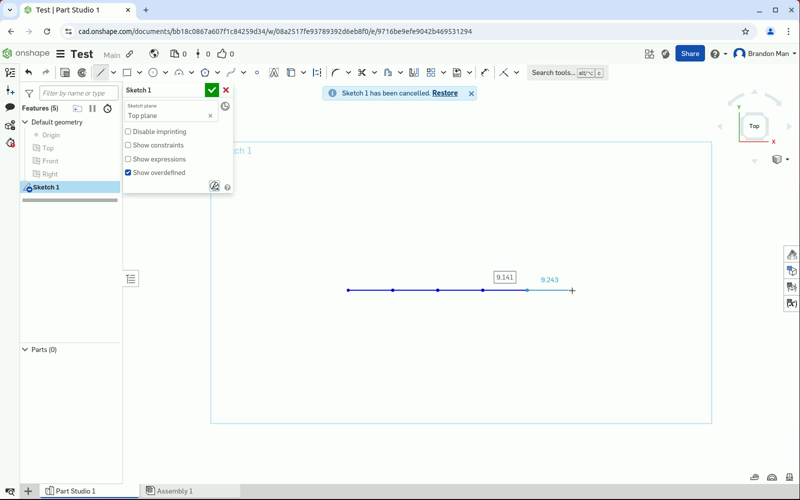
key_up(shift)
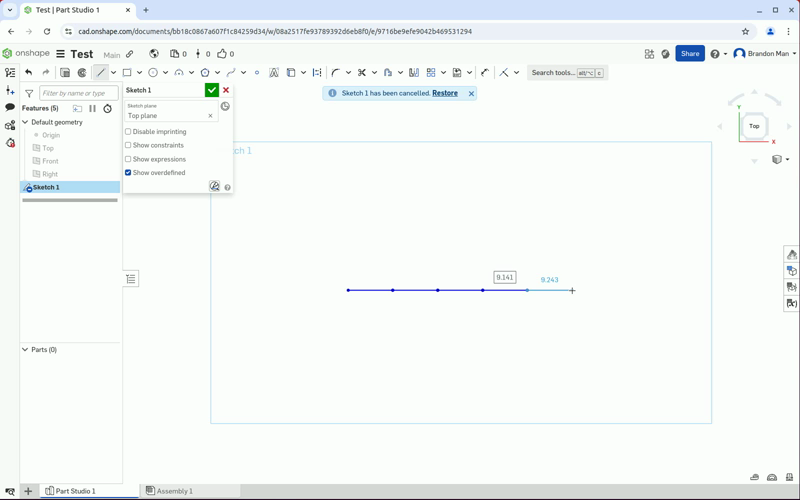
key_down(shift)
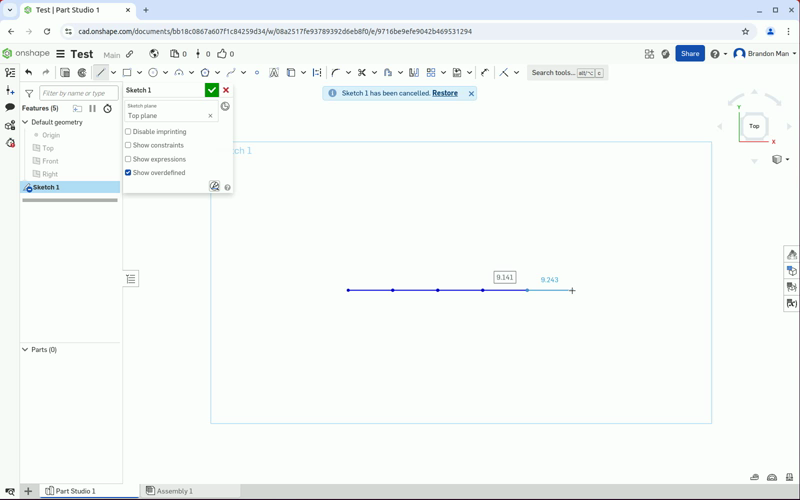
mouse_move(589, 290)
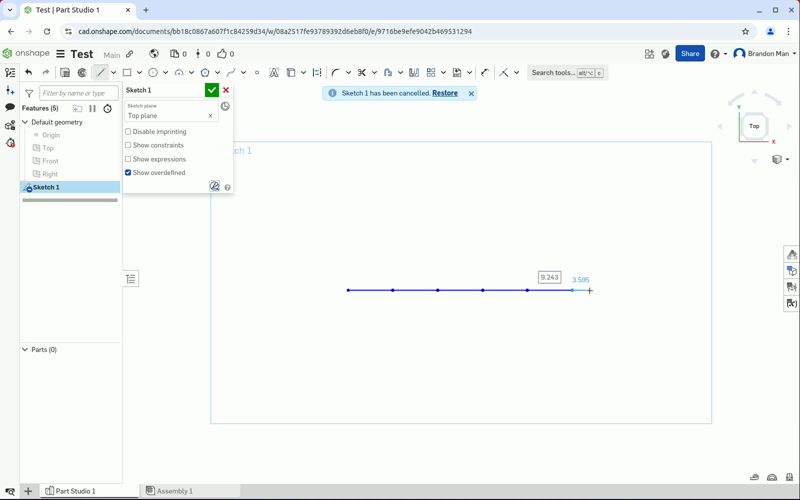
mouse_move(572, 264)
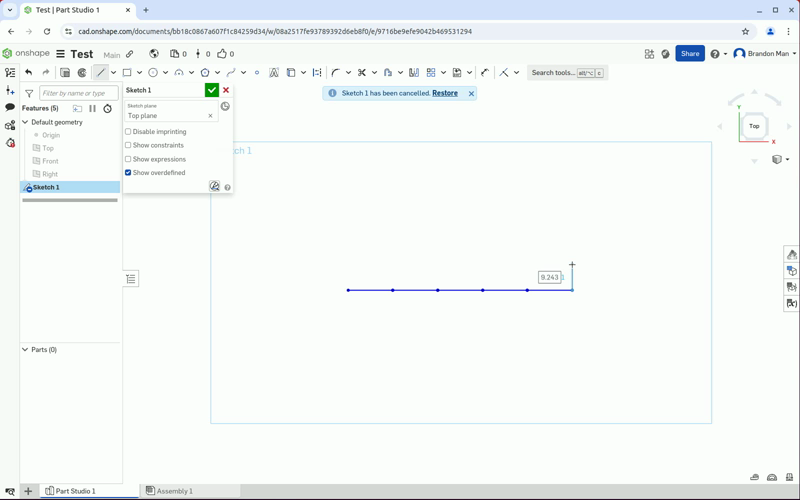
click(572, 264)
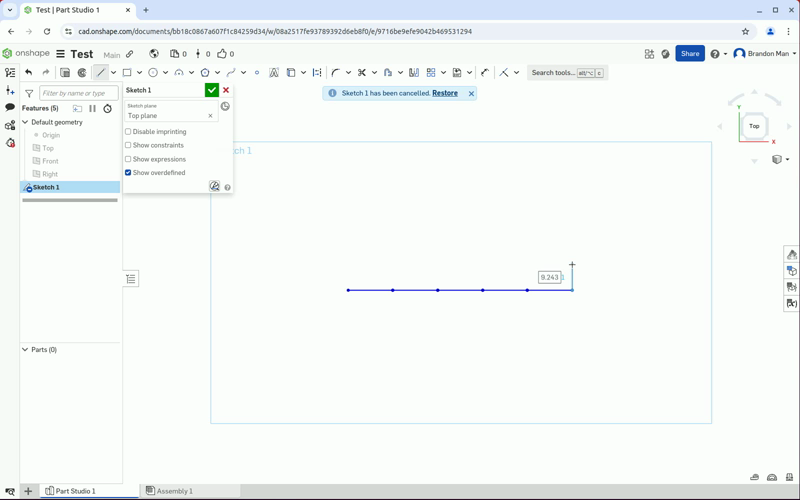
key_up(shift)
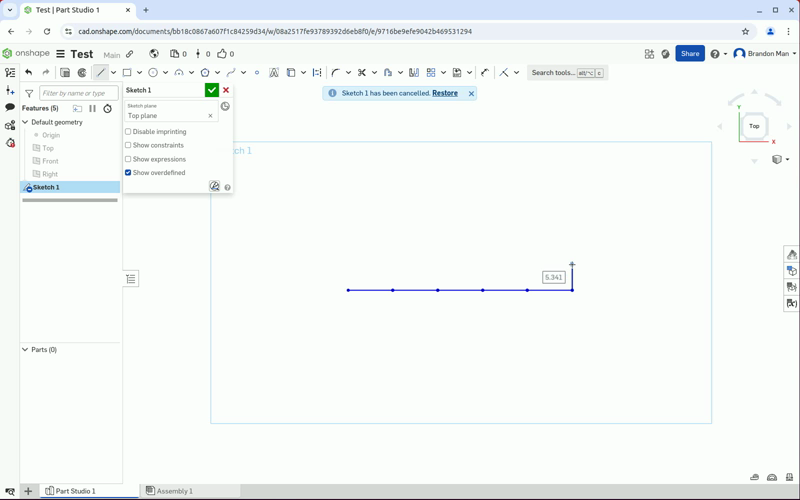
key_down(shift)
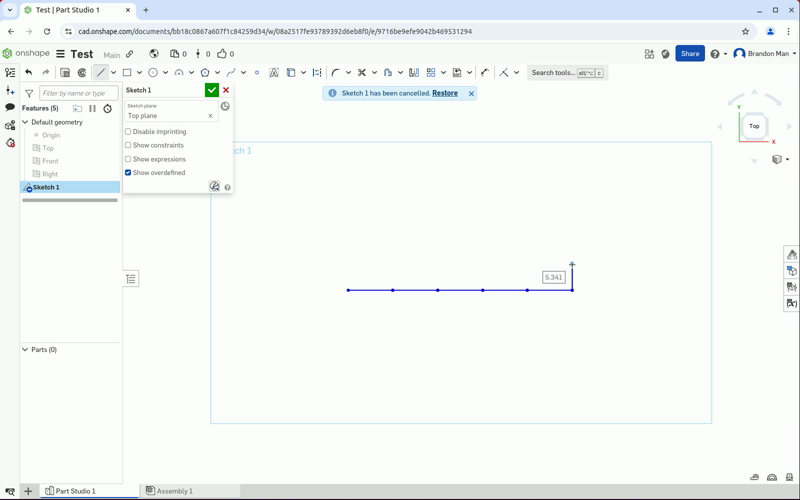
mouse_move(348, 264)
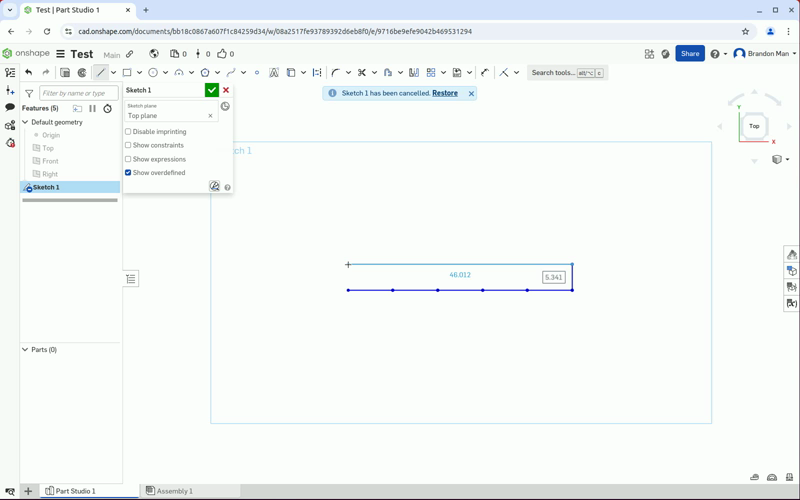
click(348, 264)
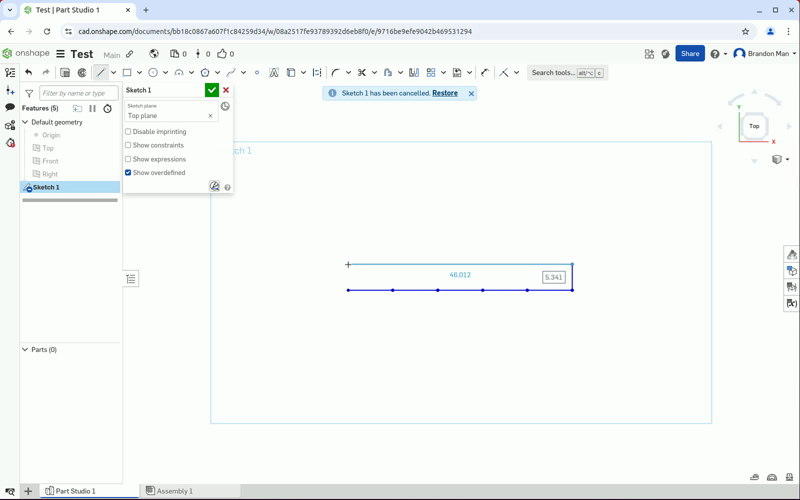
key_up(shift)
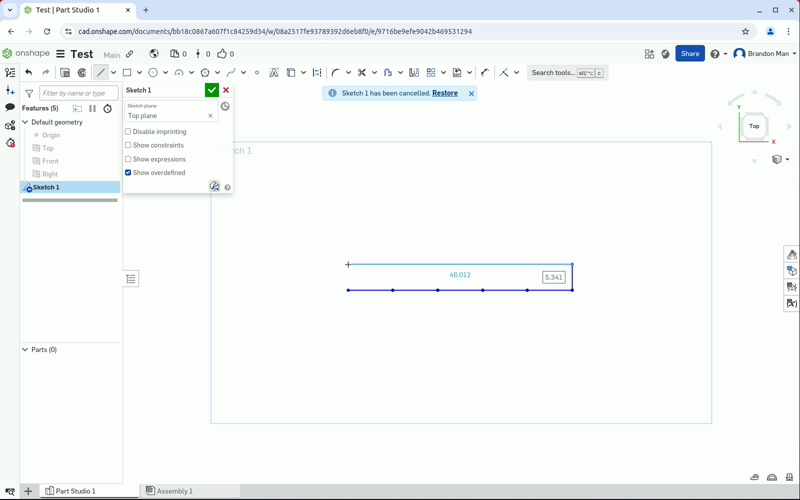
mouse_move(378, 264)
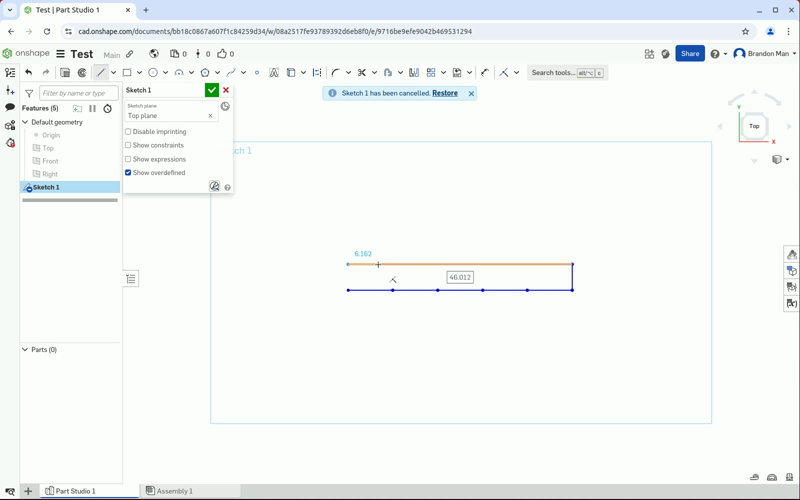
key_down(shift)
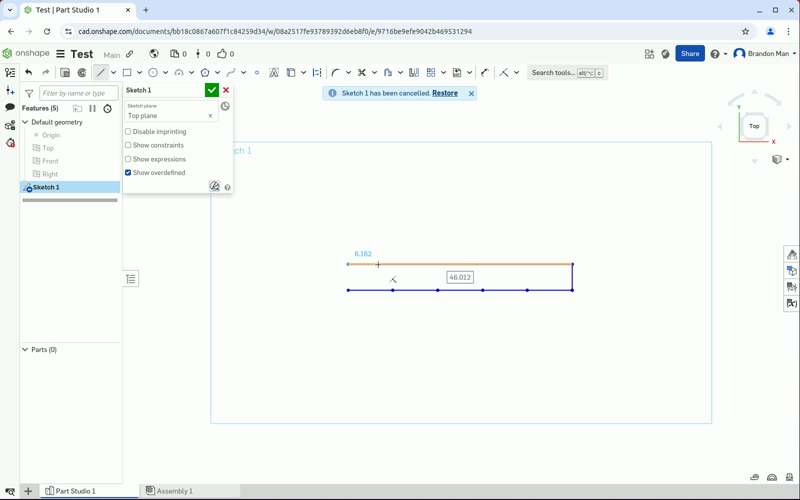
mouse_move(348, 290)
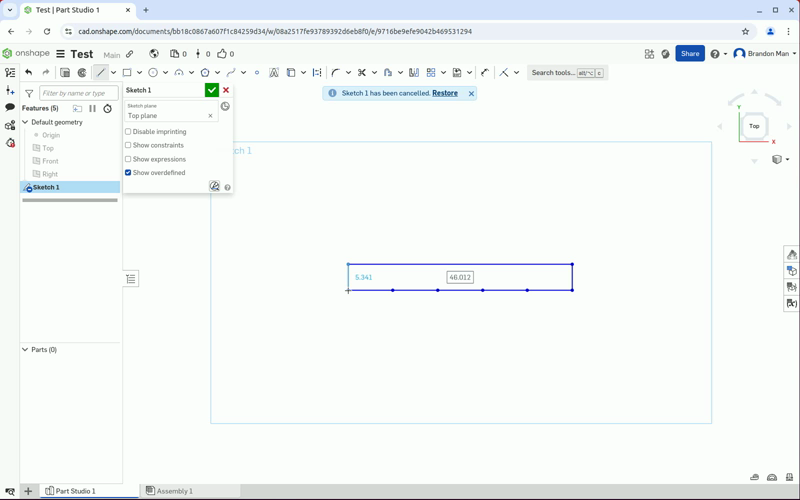
key_up(shift)
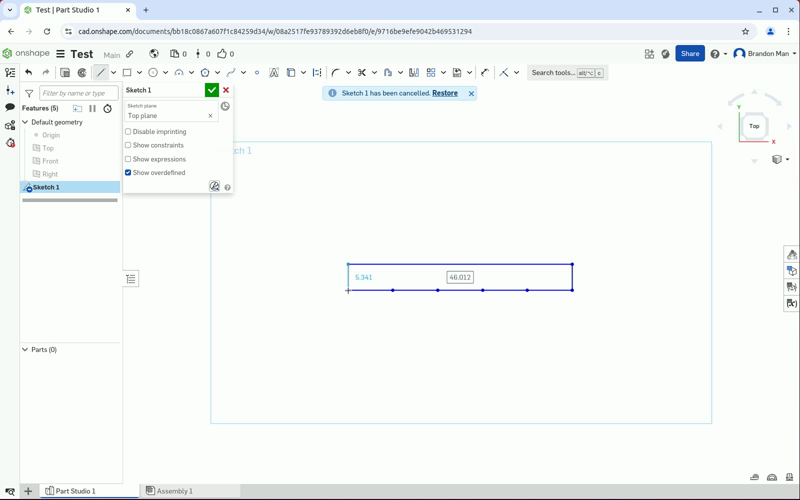
click(348, 290)
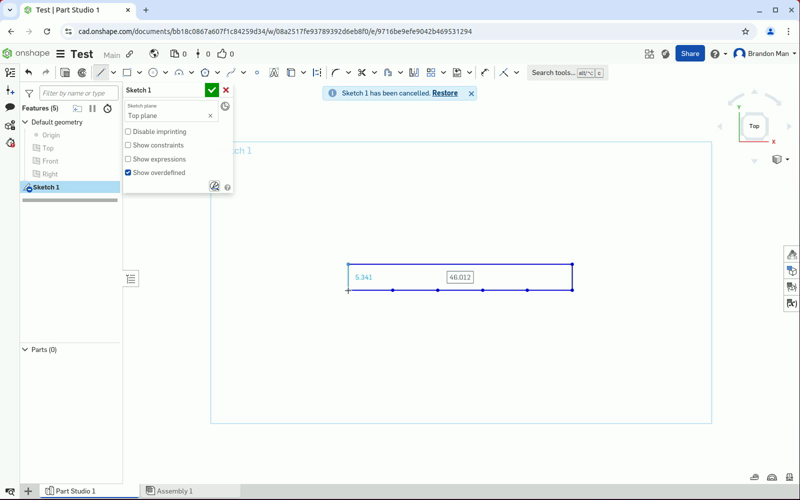
key(esc)
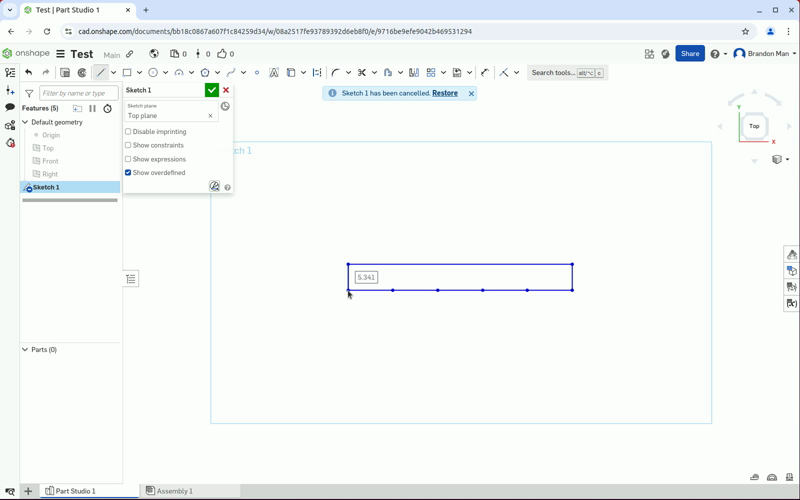
mouse_move(429, 284)
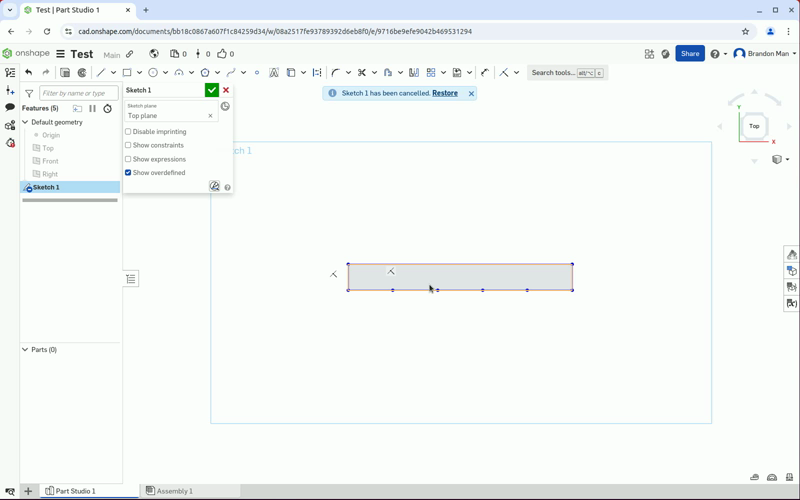
click(429, 284)
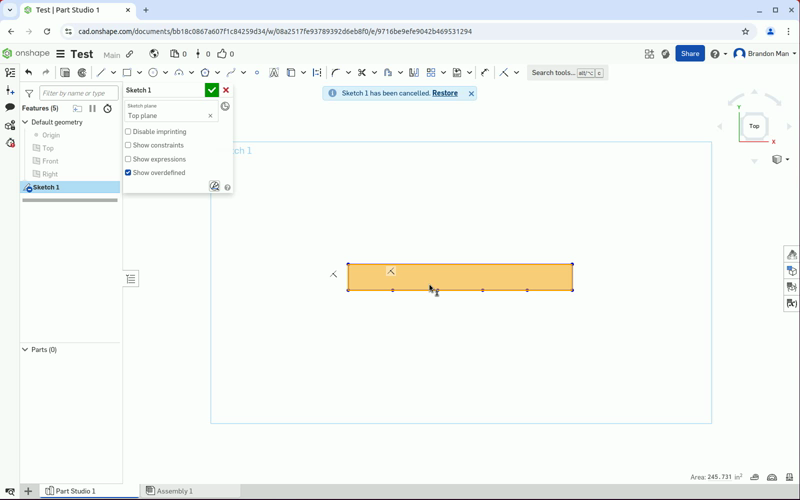
mouse_move(73, 352)
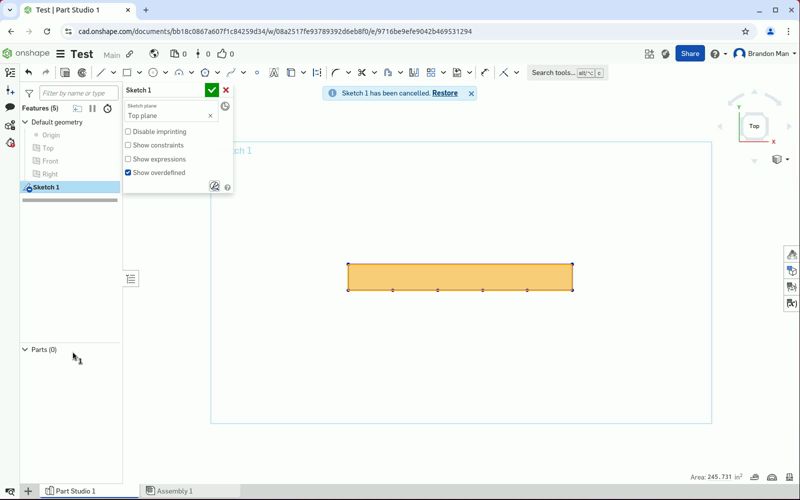
key(shift+y)
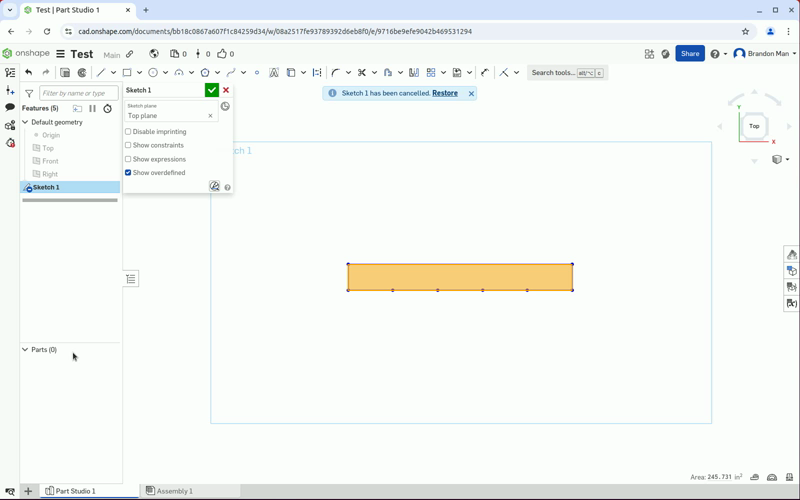
key(shift+e)
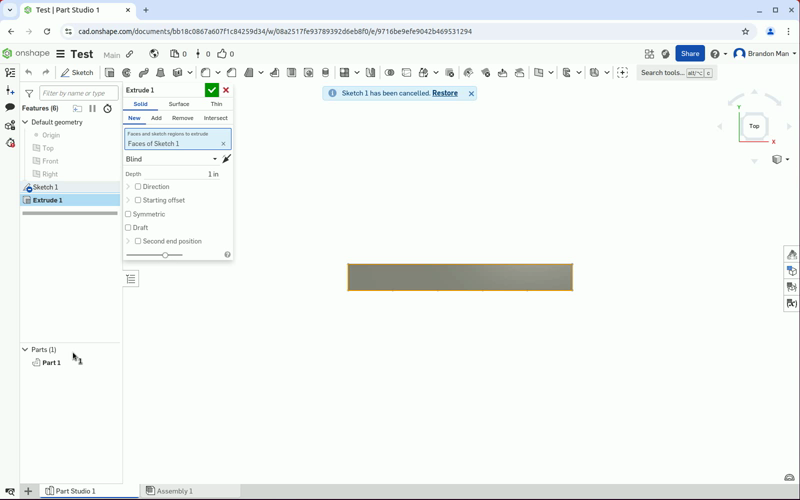
mouse_move(143, 106)
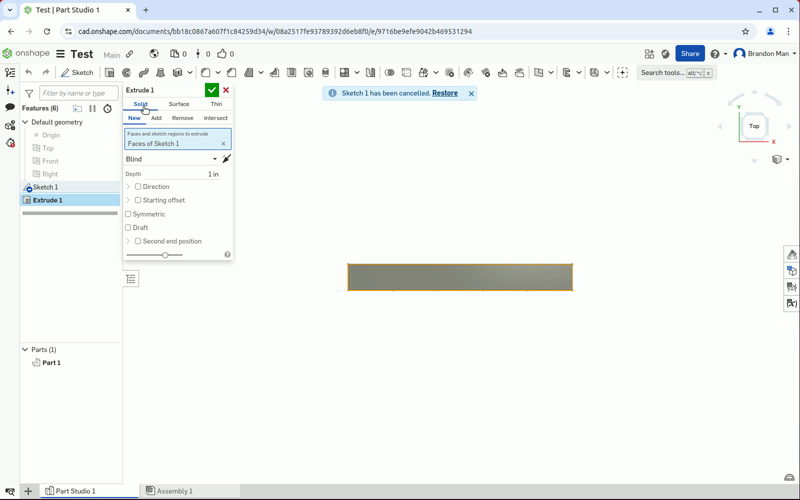
click(143, 106)
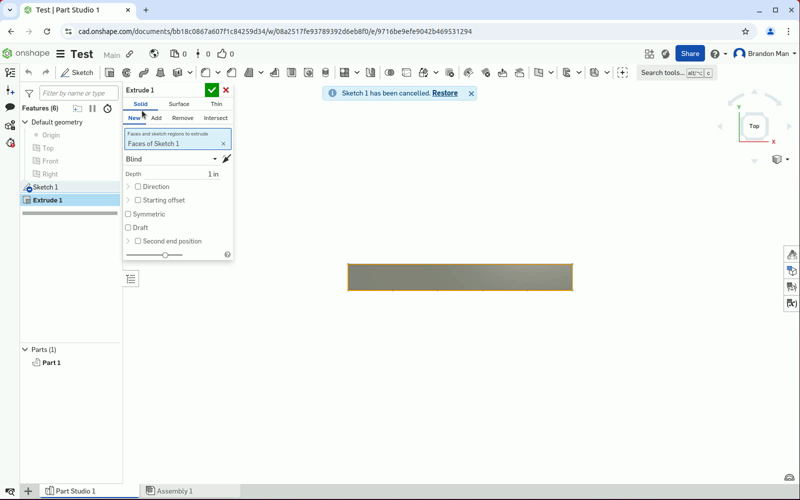
mouse_move(137, 120)
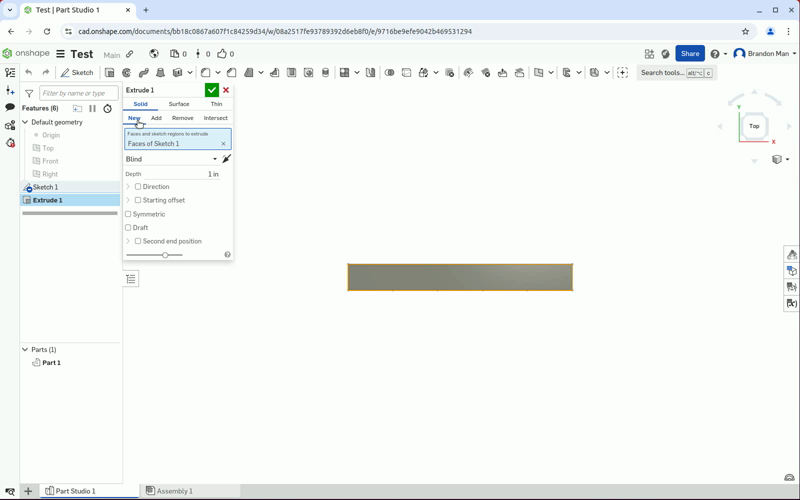
click(137, 120)
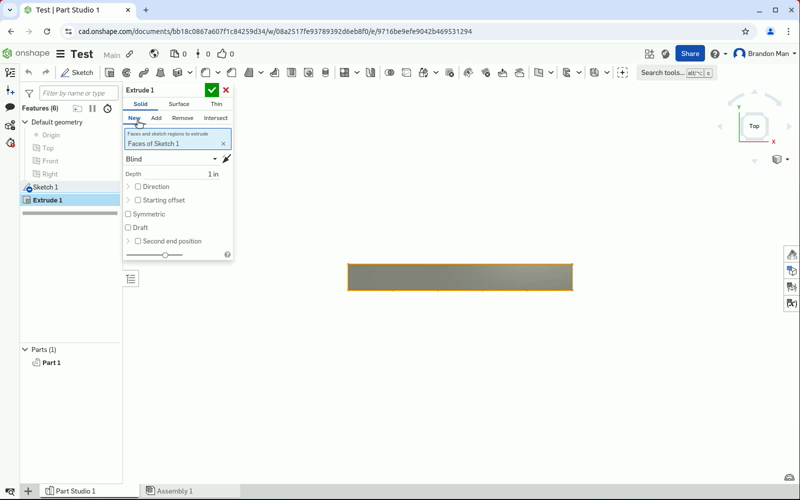
key(tab, 4)
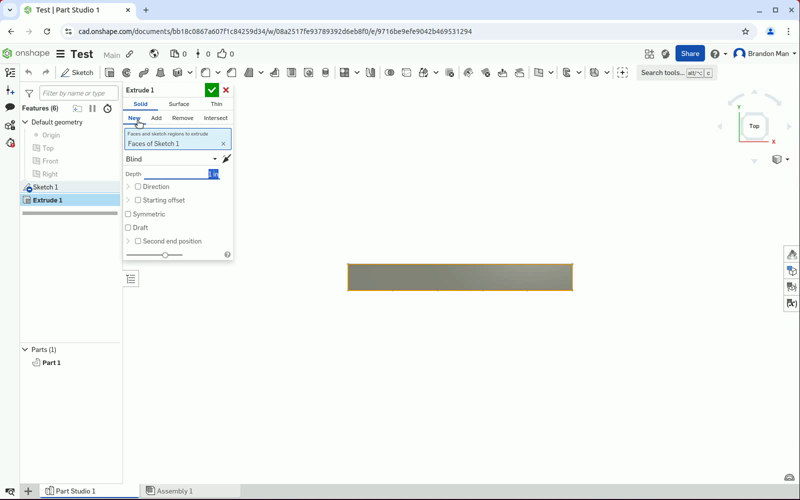
text(0.722)
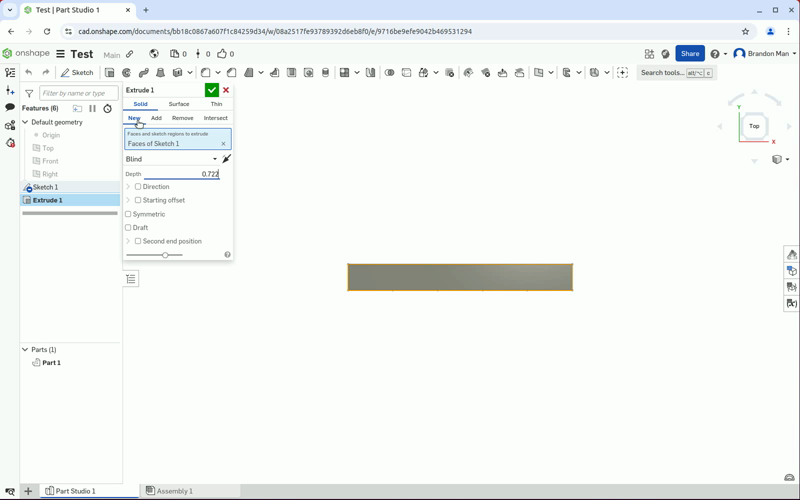
key(enter)
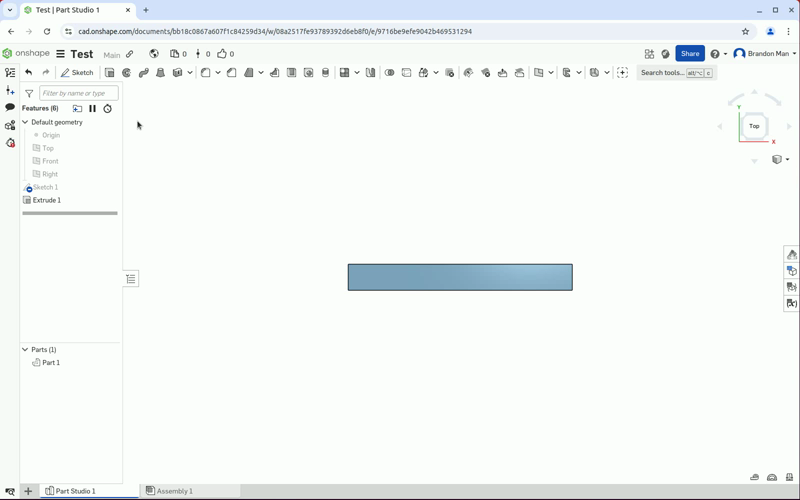
key(shift+h)
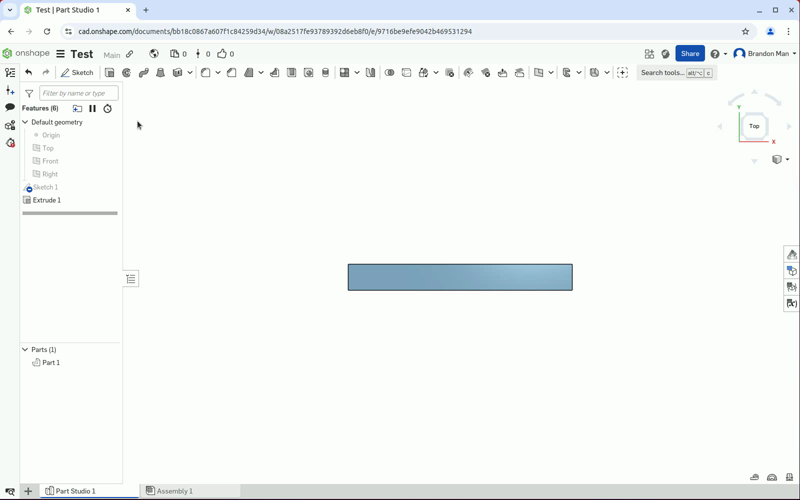
key(shift+h)
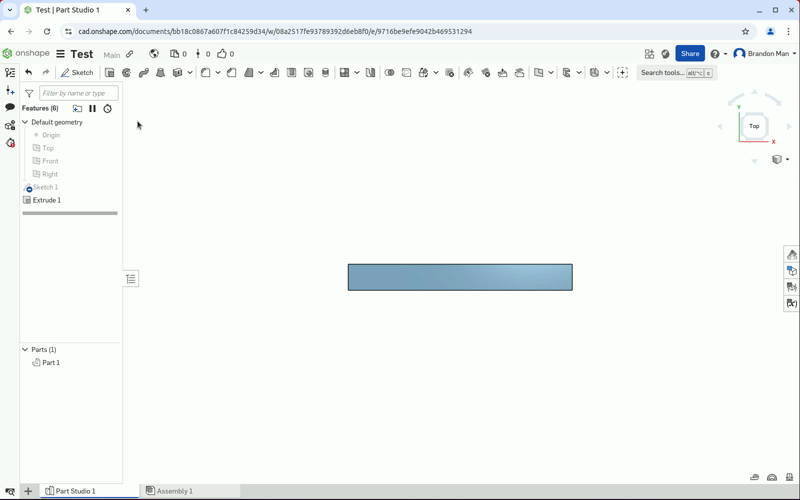
mouse_move(73, 189)
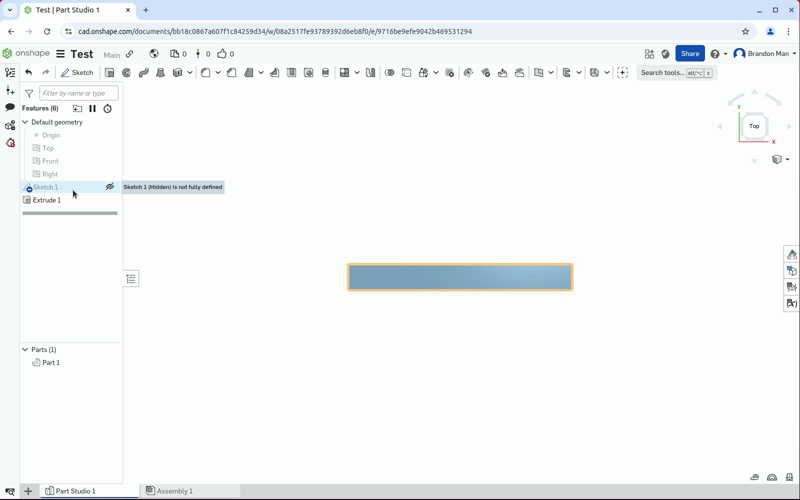
click(73, 189)
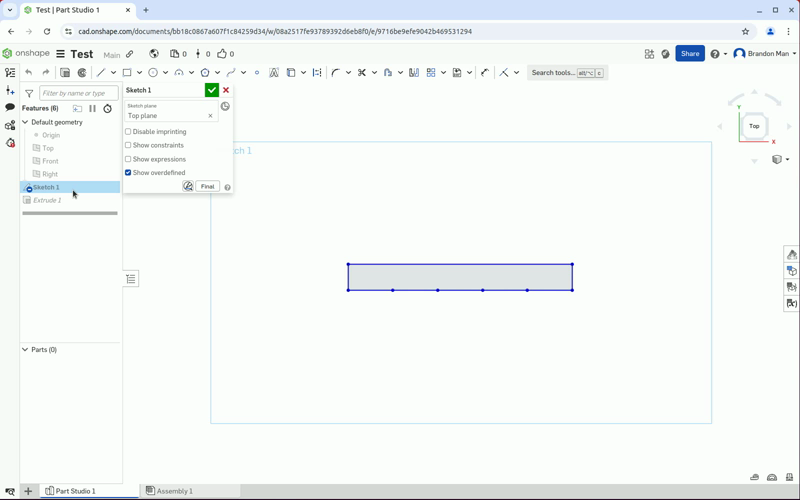
mouse_move(229, 92)
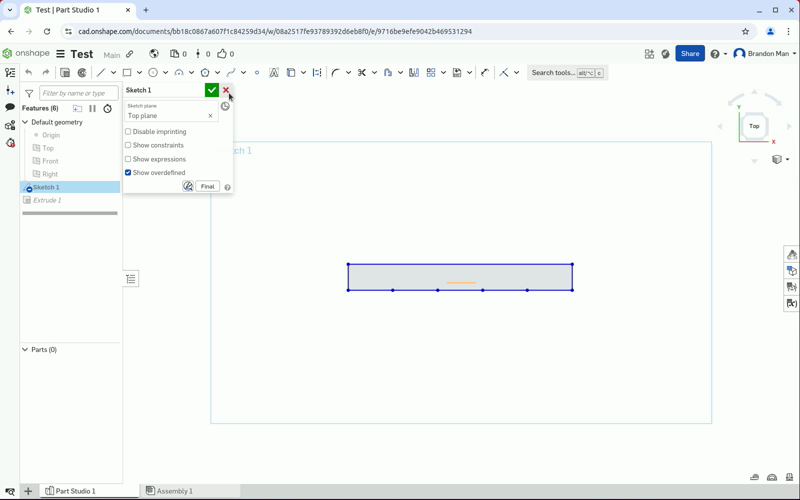
click(229, 92)
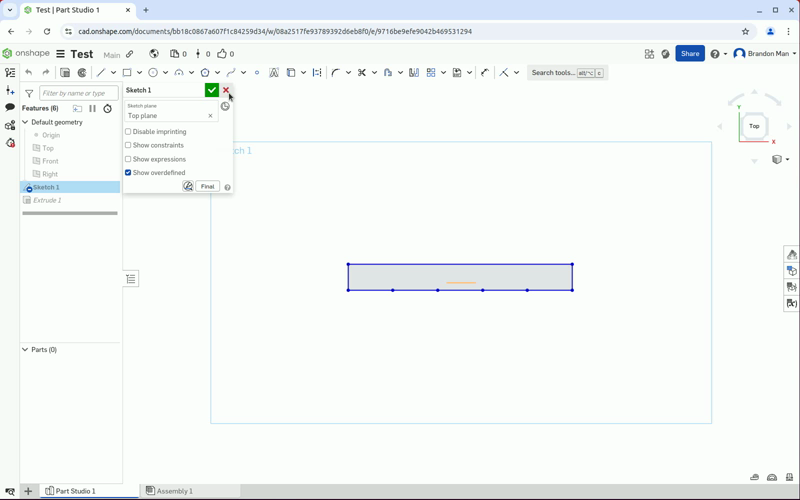
key(shift+s)
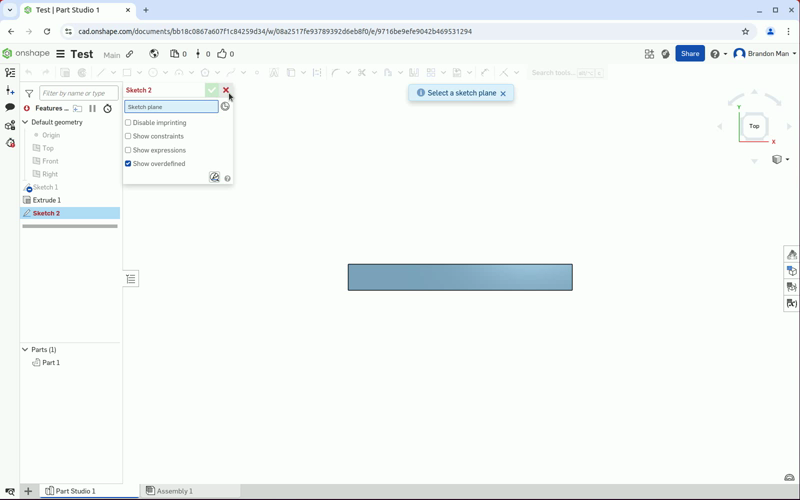
mouse_move(73, 150)
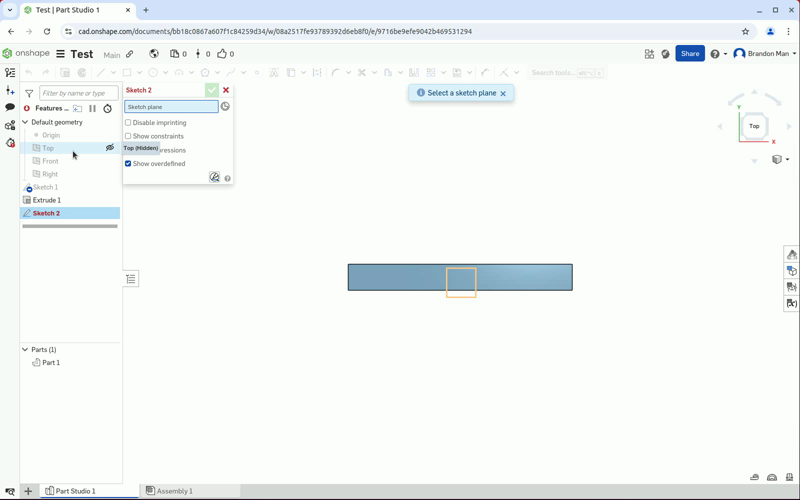
click(73, 150)
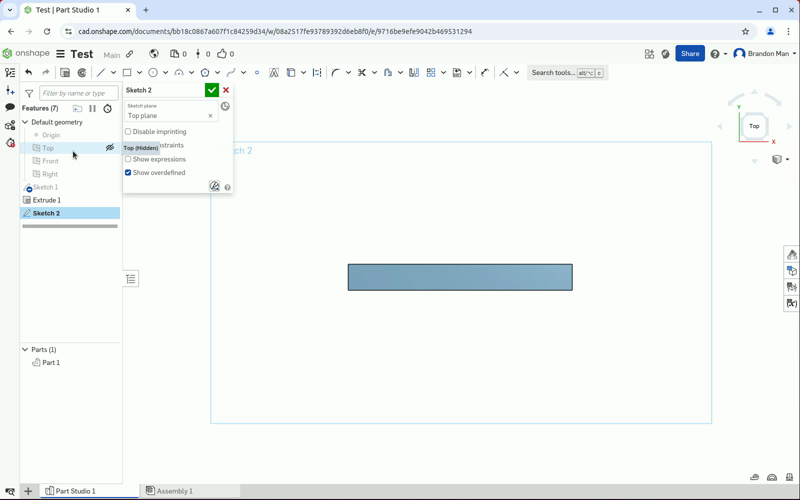
mouse_move(73, 352)
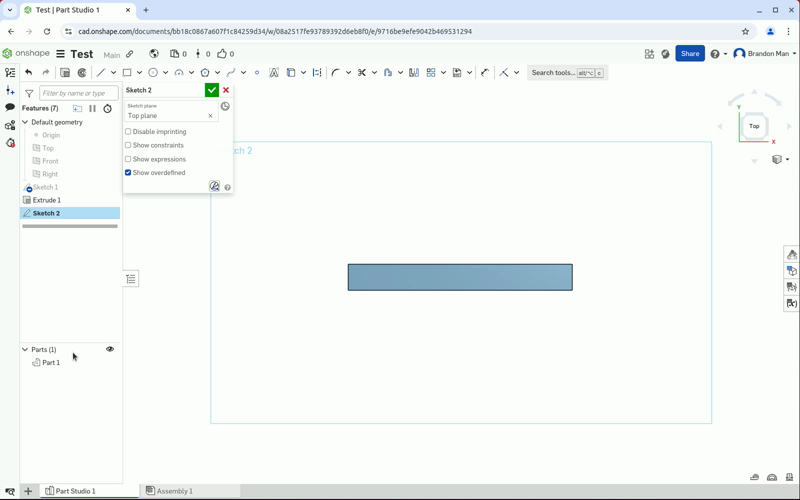
key(y)
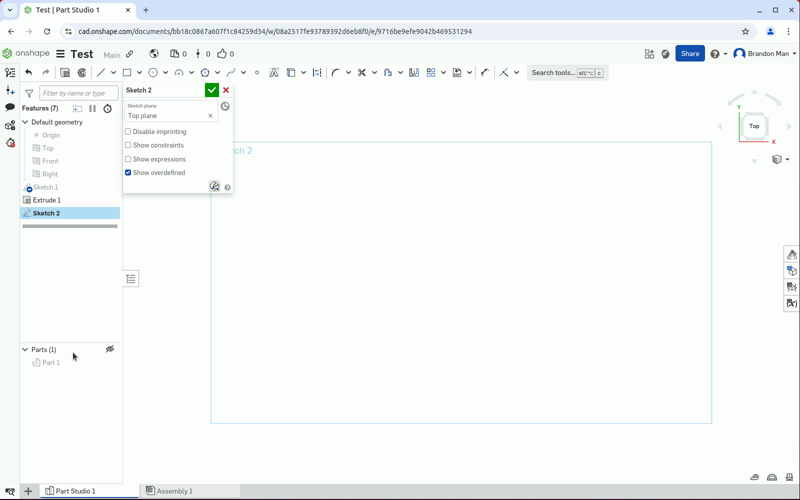
key(l)
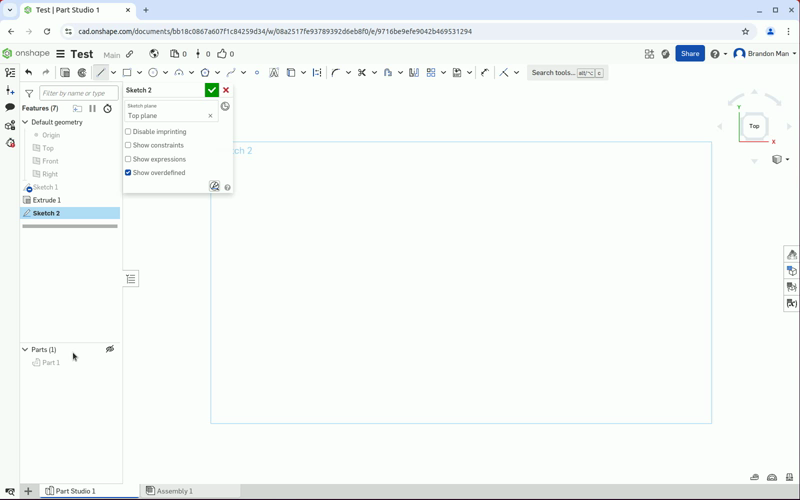
key_down(shift)
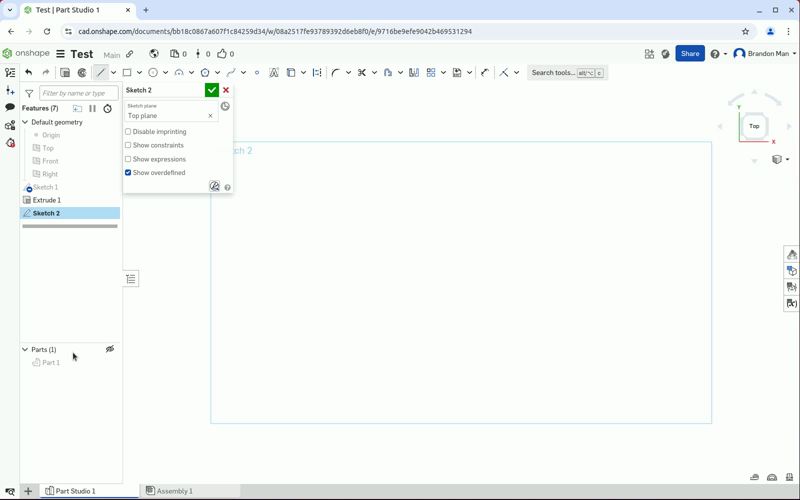
mouse_move(348, 303)
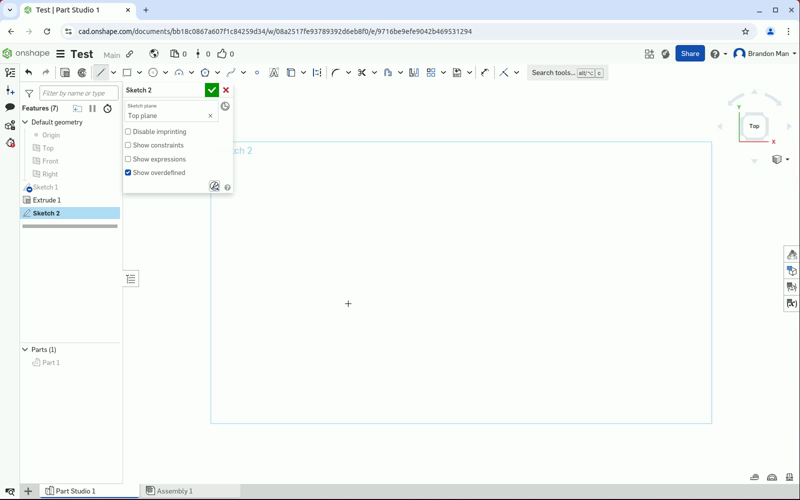
click(348, 303)
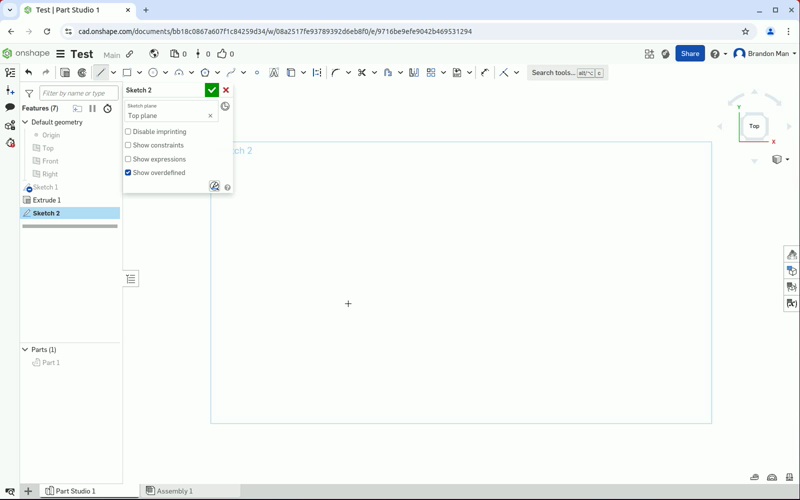
key_up(shift)
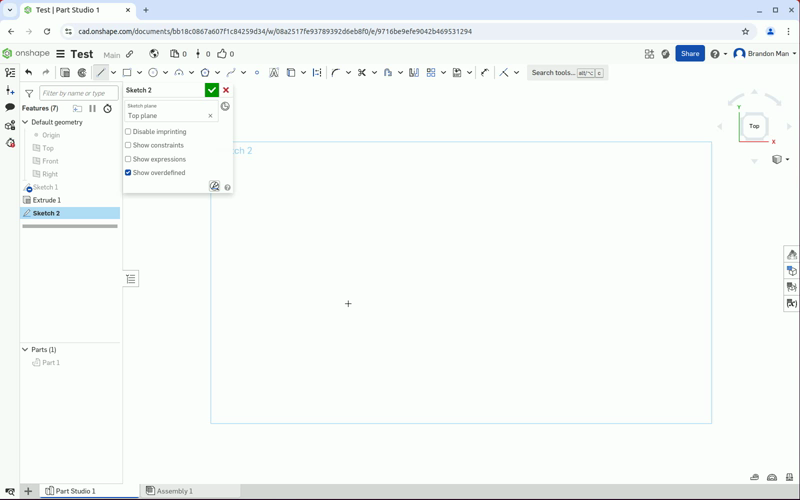
key_down(shift)
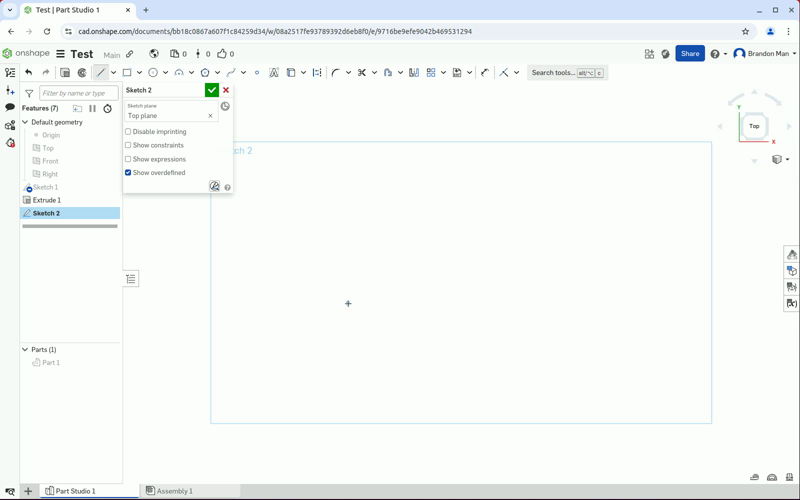
mouse_move(378, 303)
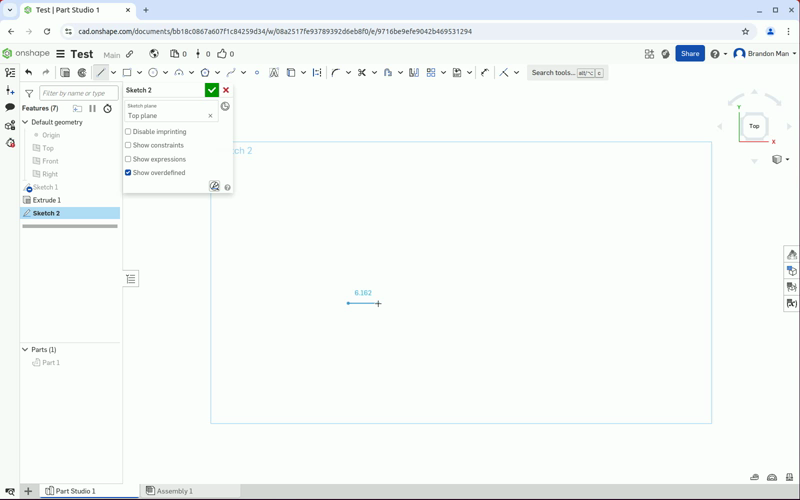
mouse_move(393, 303)
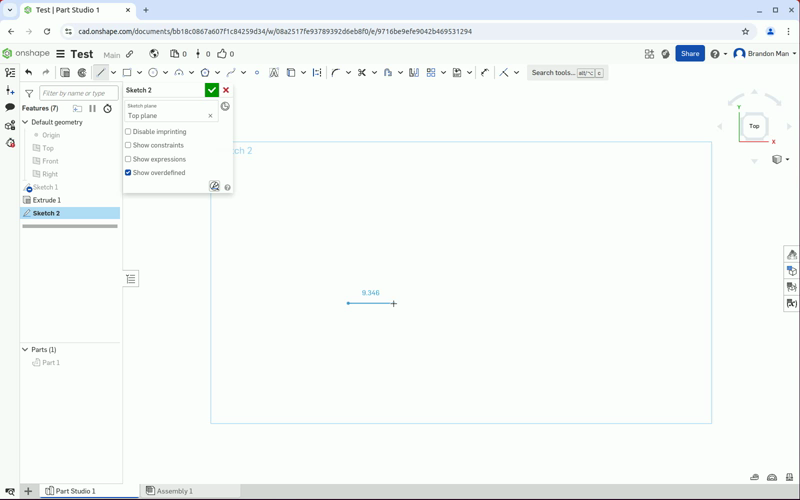
click(393, 303)
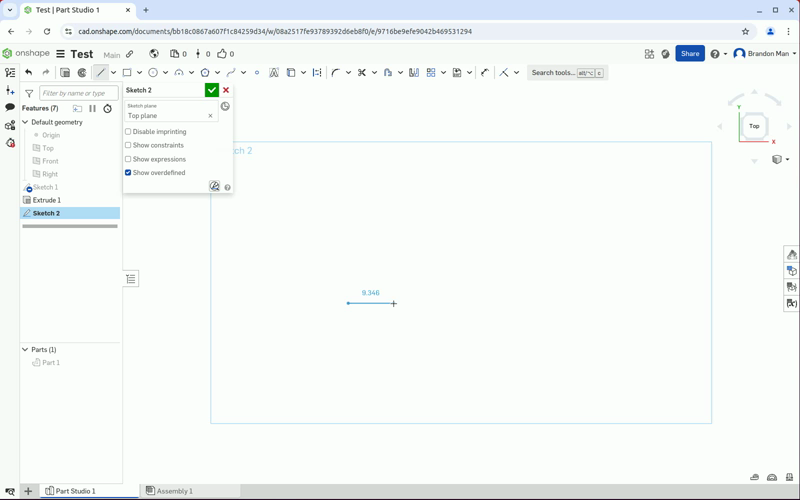
key_up(shift)
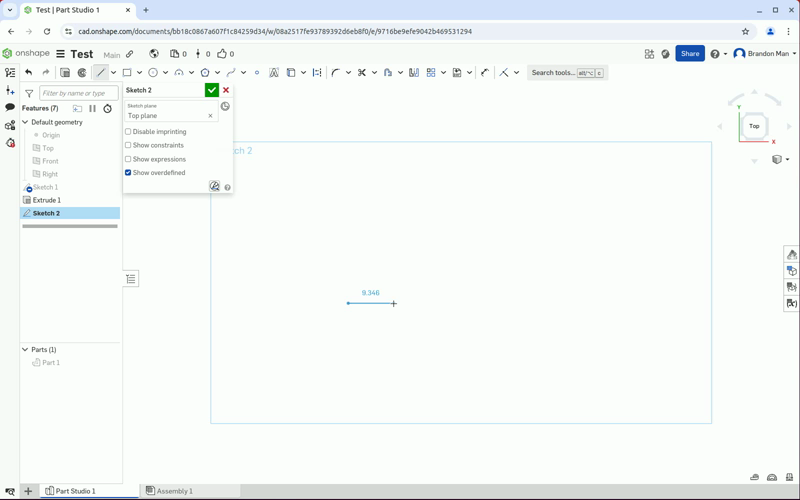
key_down(shift)
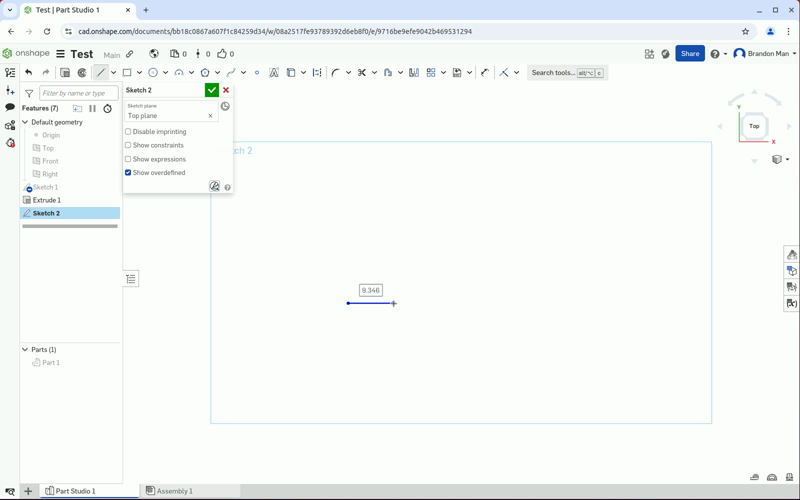
mouse_move(423, 303)
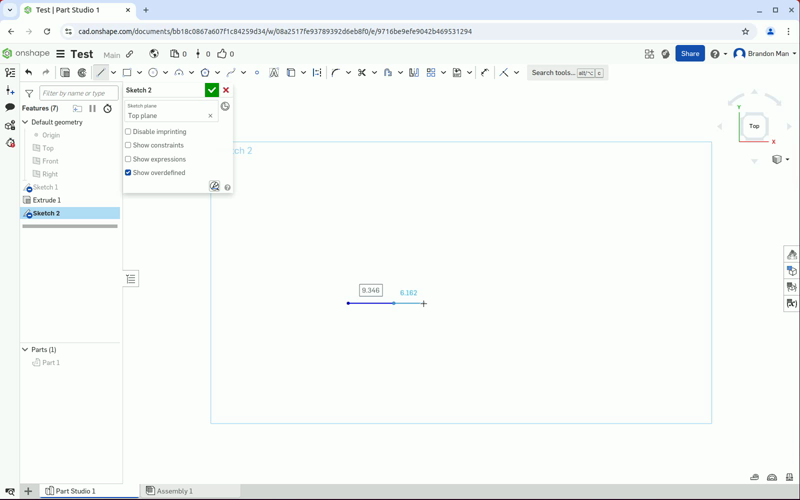
mouse_move(393, 289)
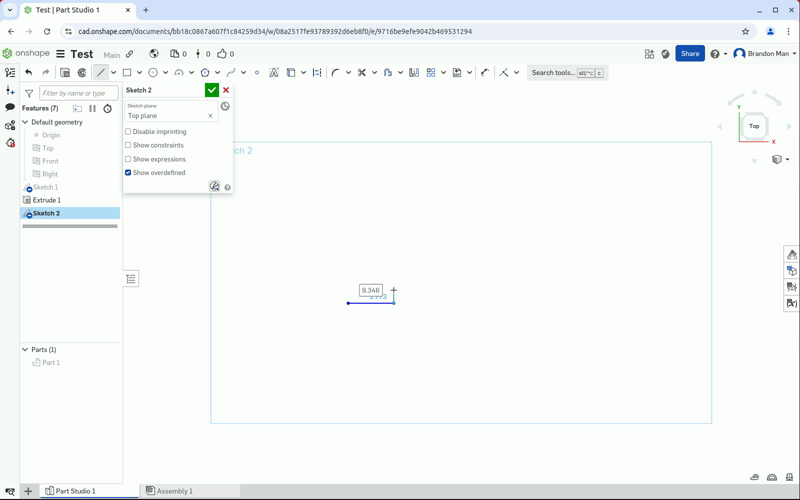
click(393, 289)
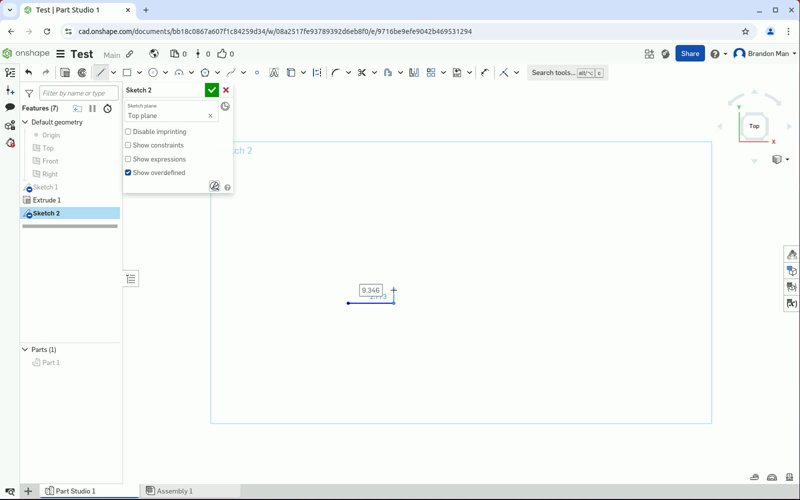
key_up(shift)
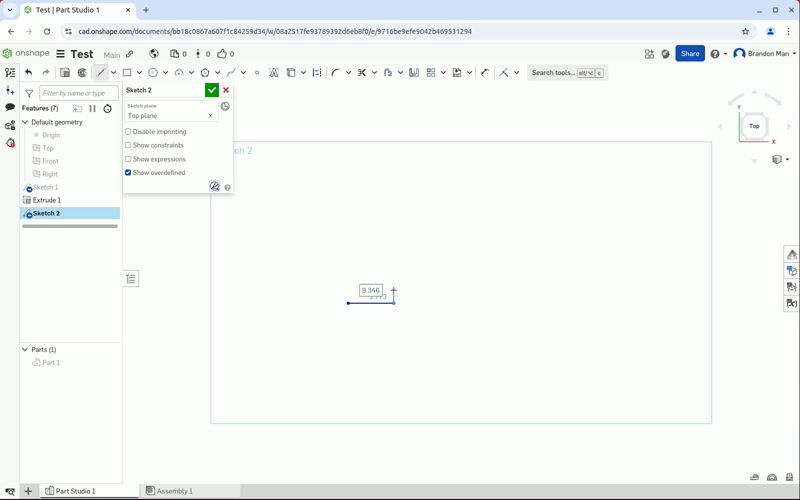
key_down(shift)
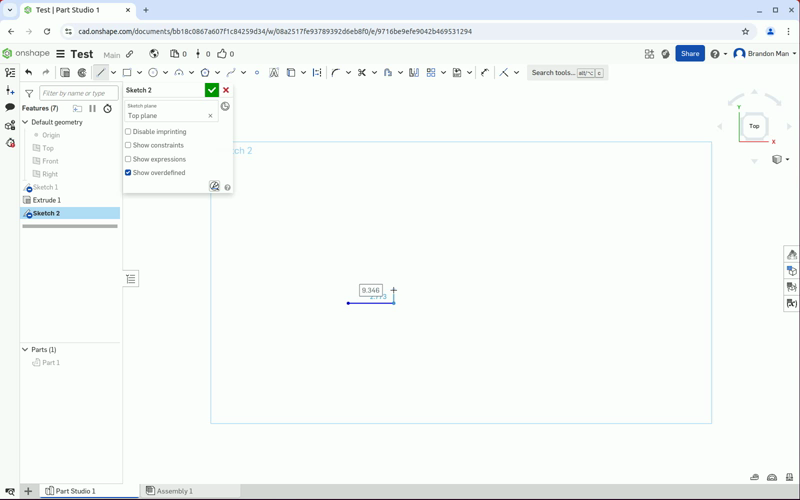
mouse_move(423, 289)
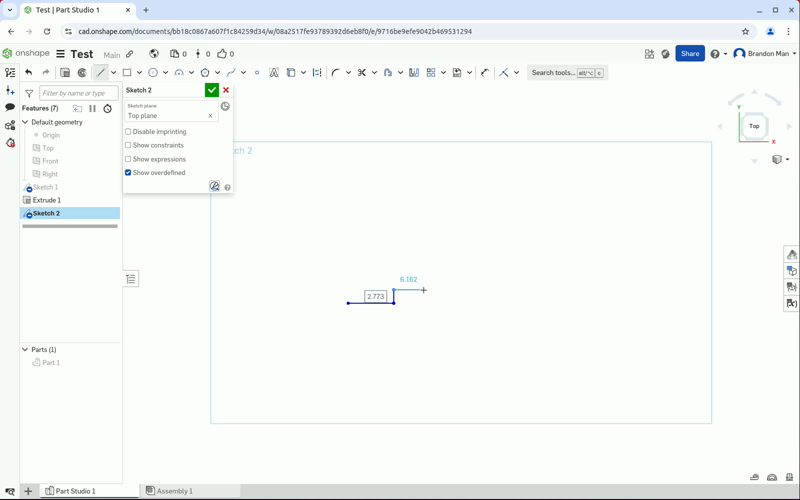
mouse_move(348, 289)
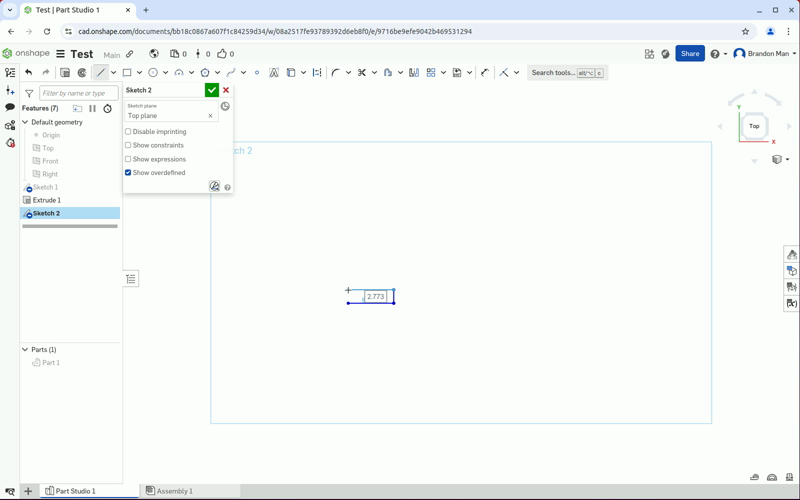
click(348, 289)
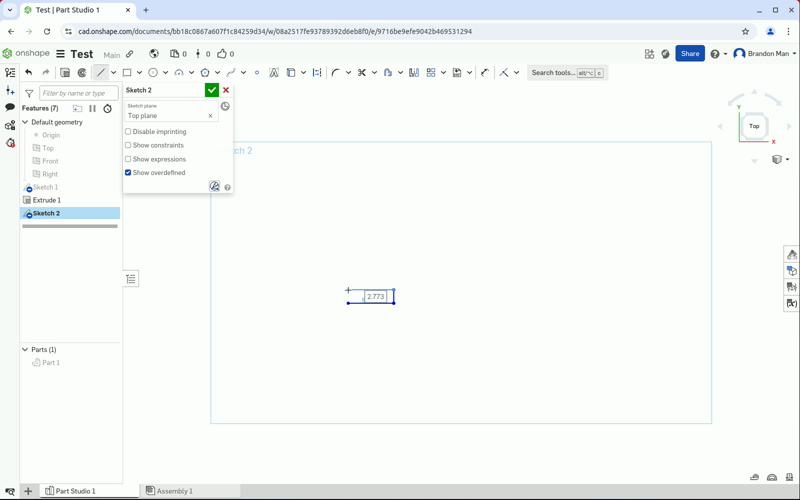
key_up(shift)
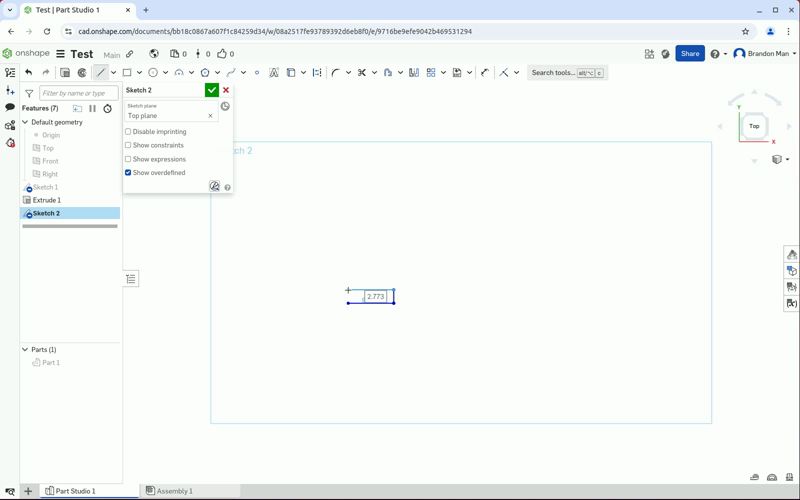
mouse_move(378, 289)
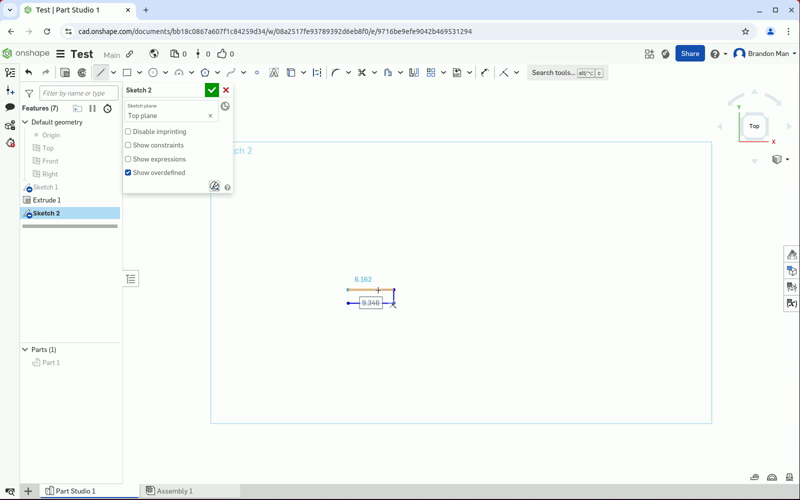
key_down(shift)
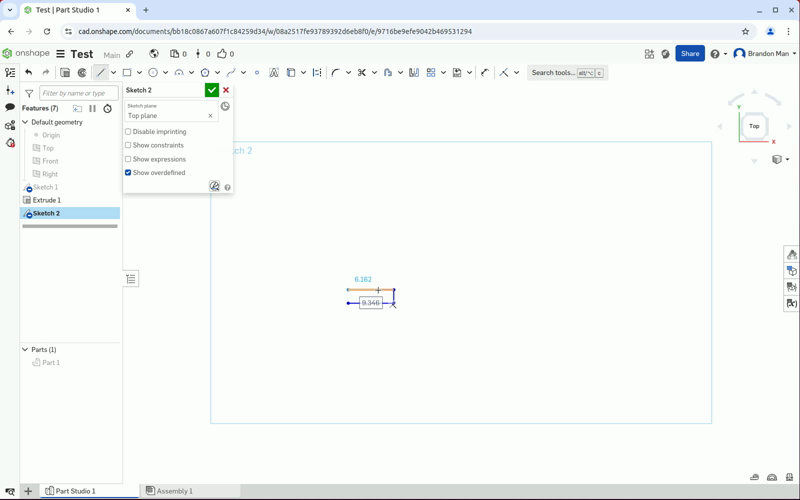
mouse_move(348, 303)
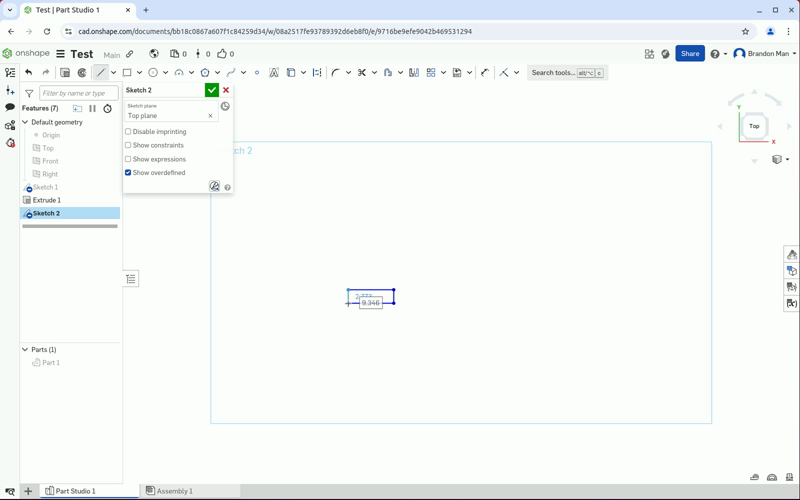
key_up(shift)
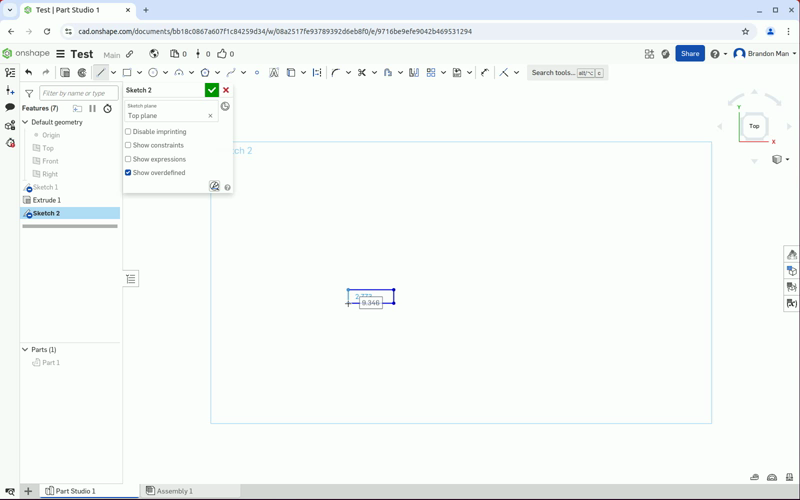
click(348, 303)
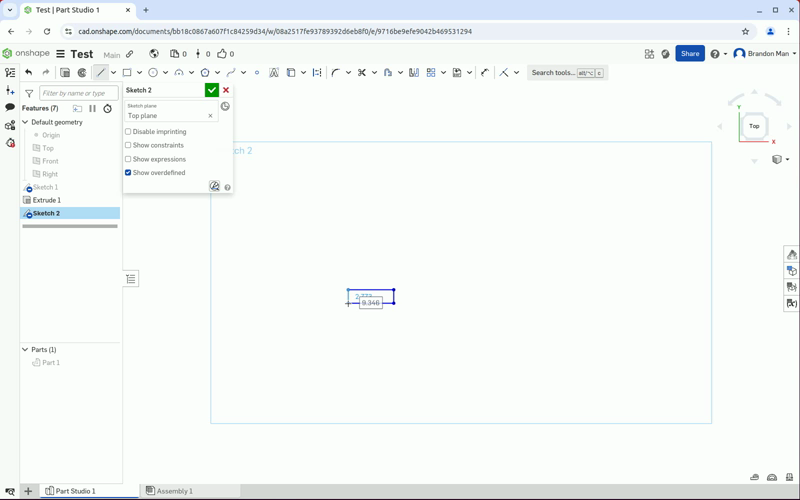
key(esc)
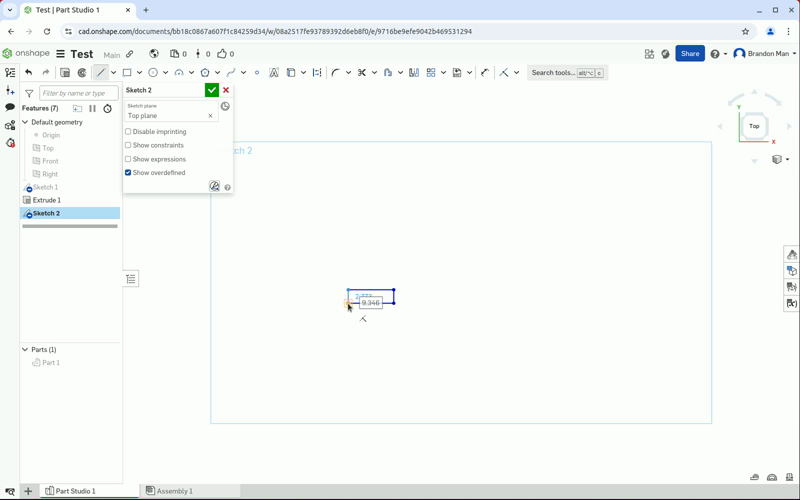
mouse_move(365, 298)
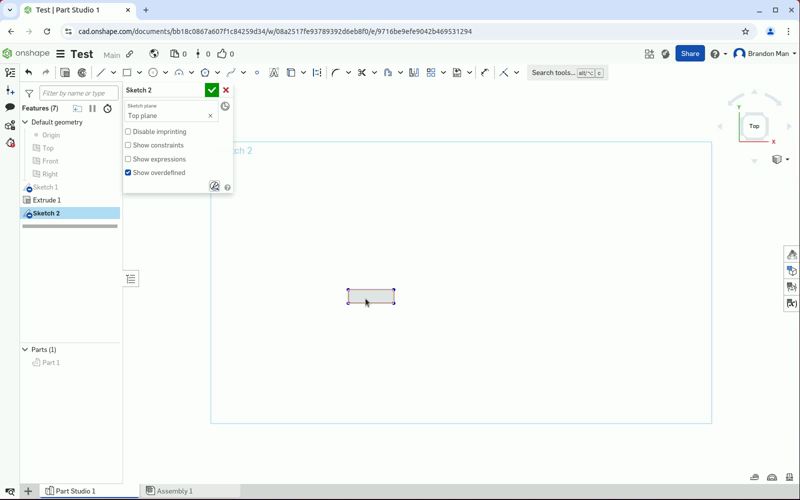
scroll(6)
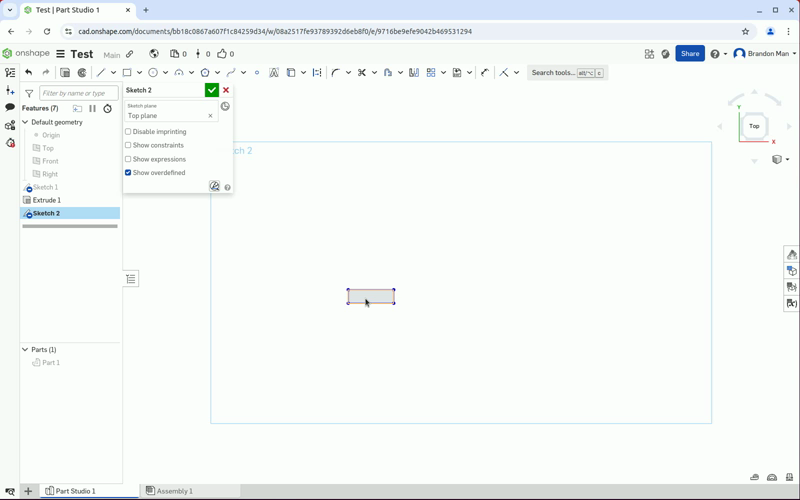
scroll(6)
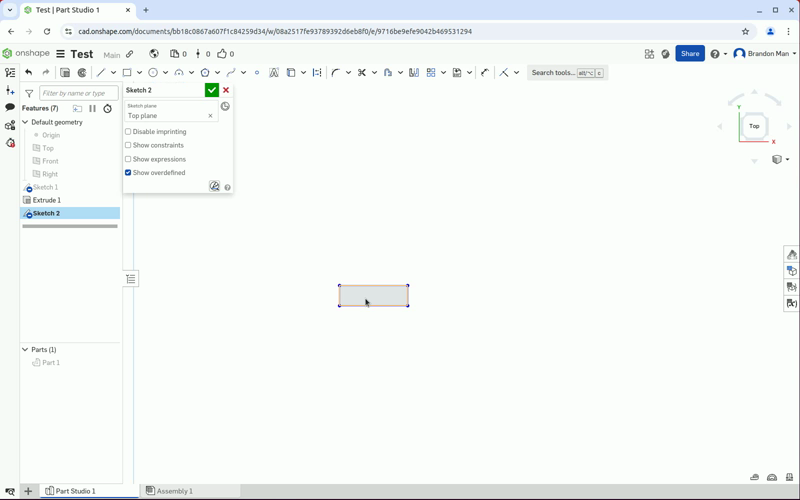
scroll(6)
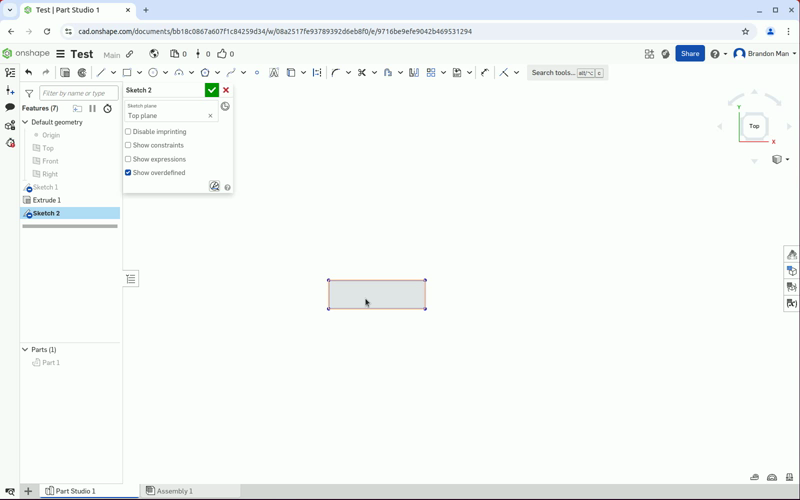
scroll(6)
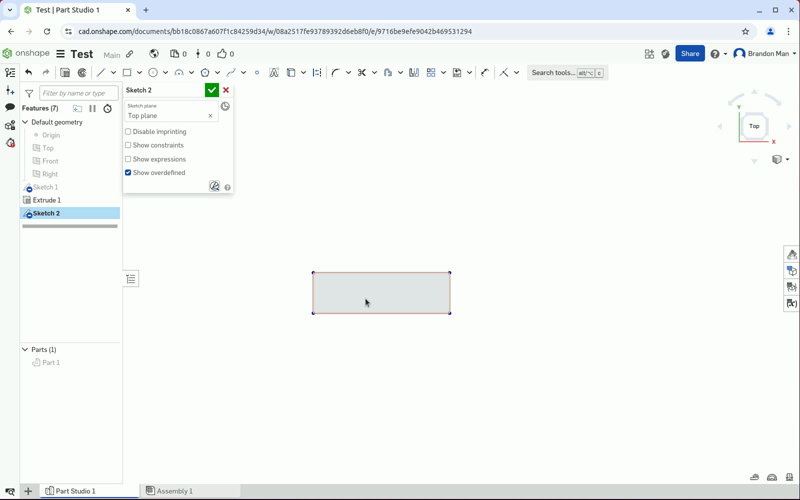
scroll(6)
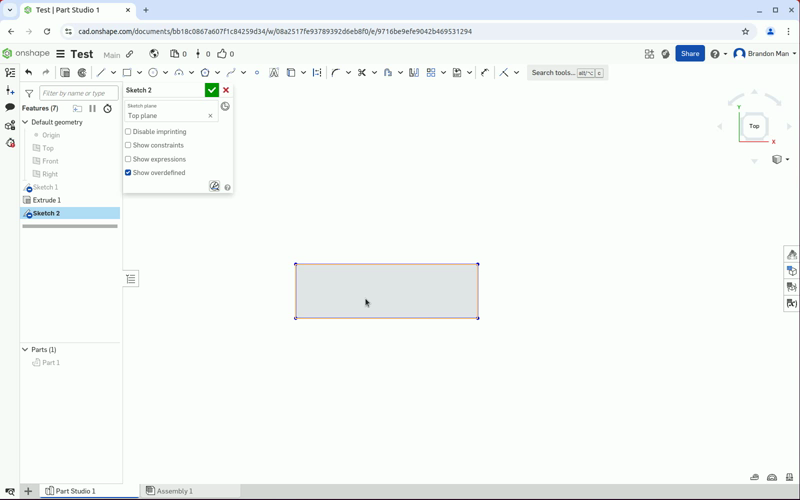
scroll(6)
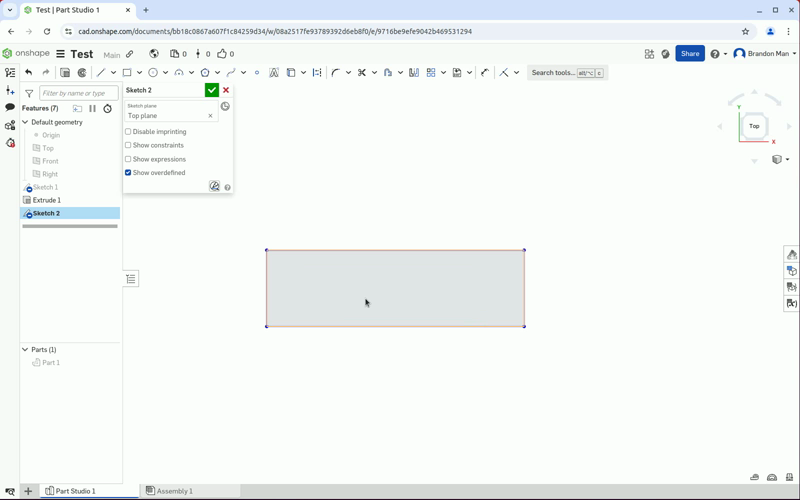
scroll(6)
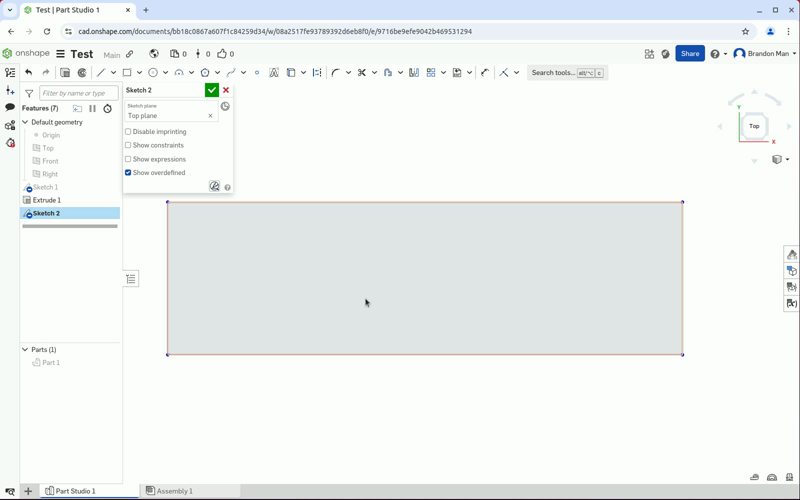
click(365, 298)
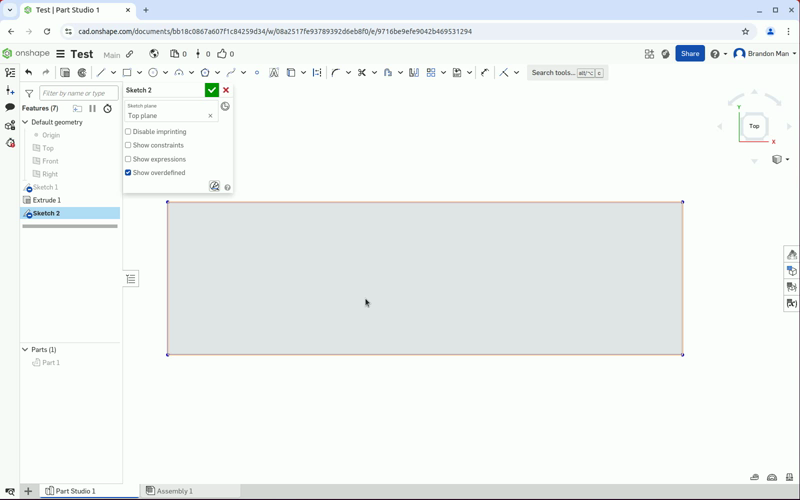
scroll(-6)
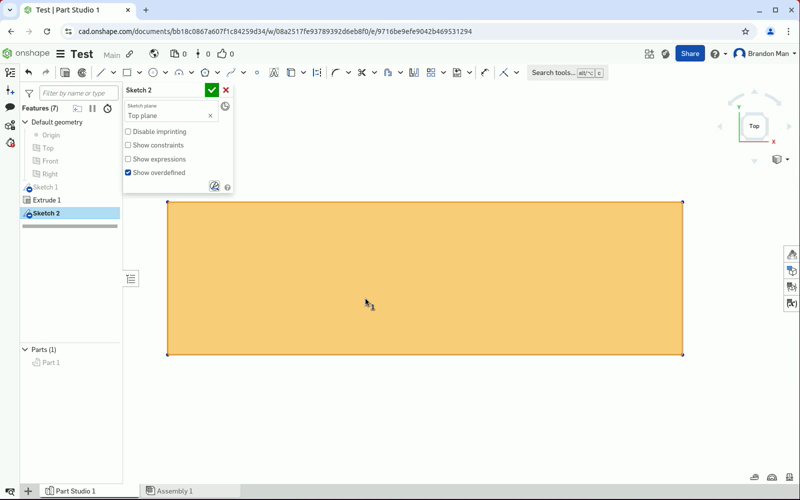
scroll(-6)
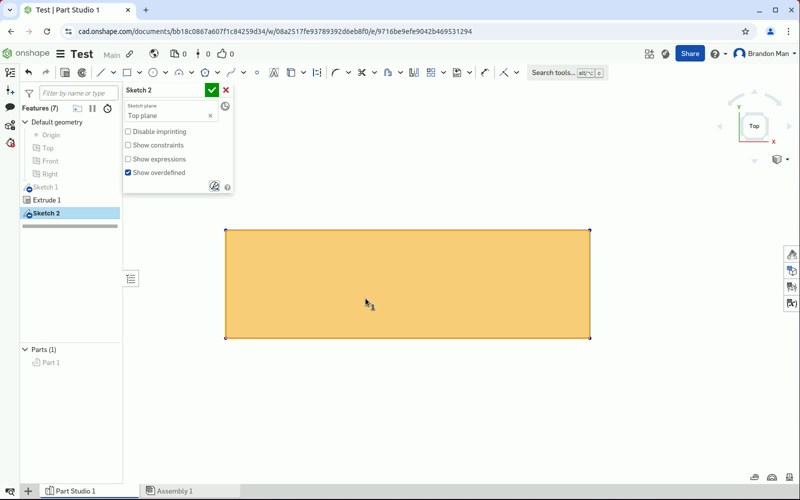
scroll(-6)
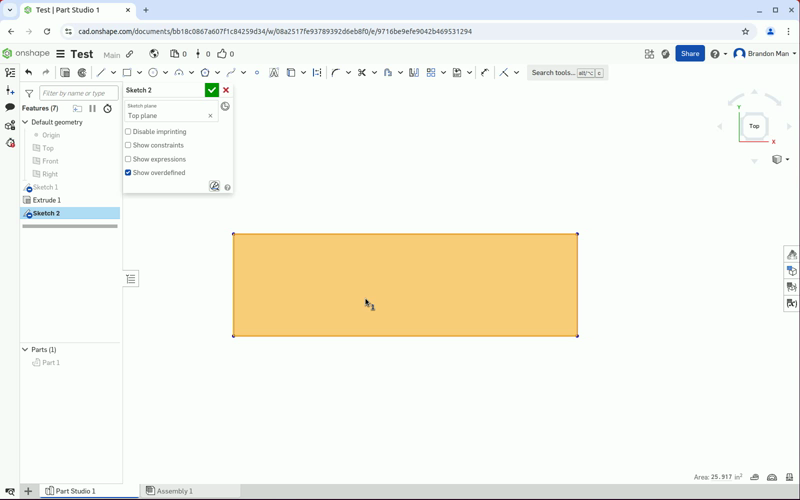
scroll(-6)
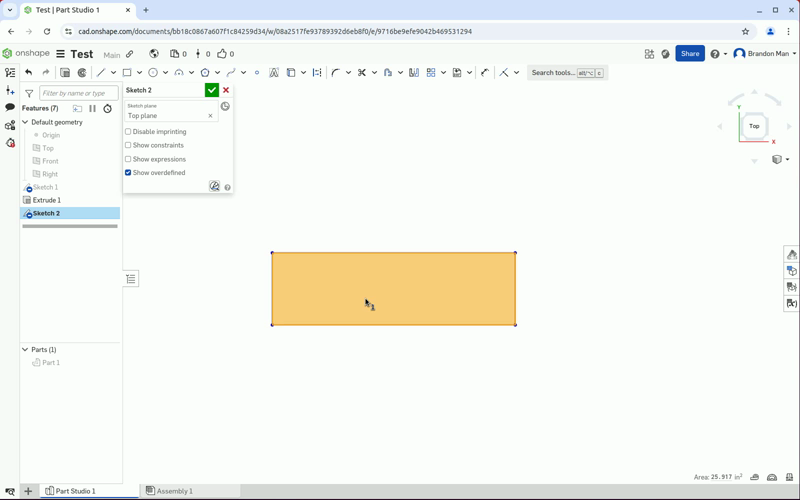
scroll(-6)
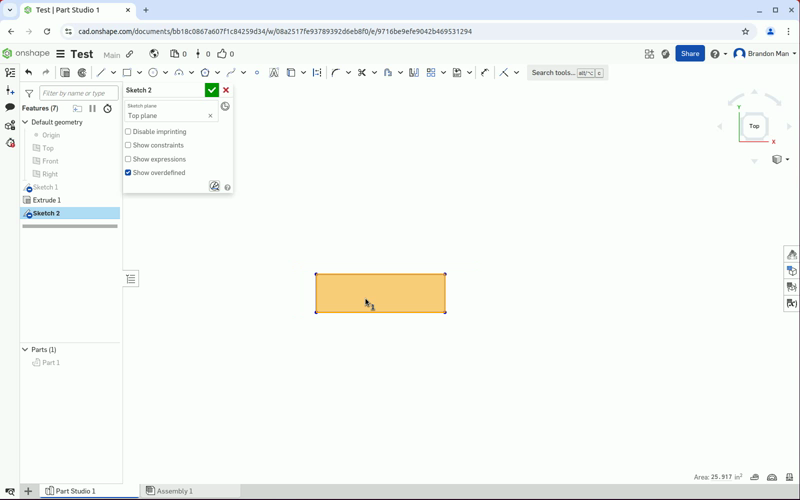
scroll(-6)
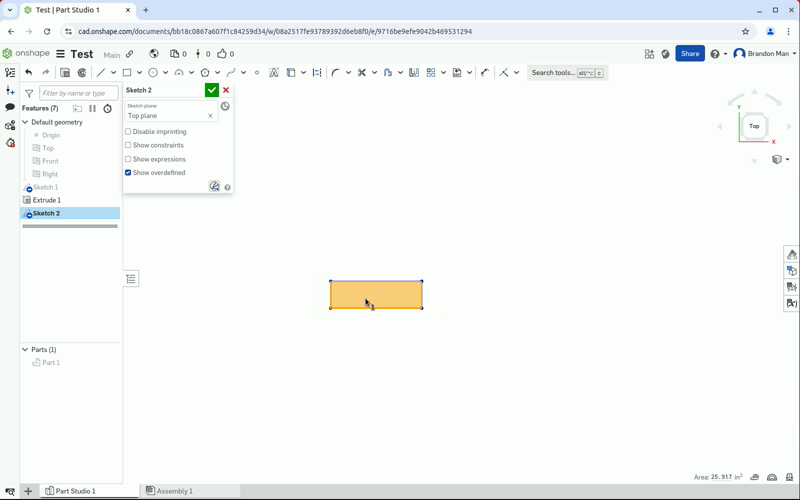
scroll(-6)
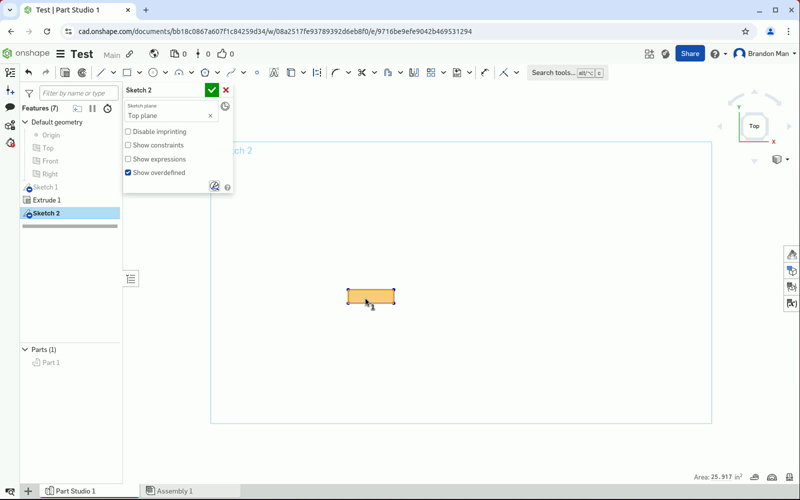
mouse_move(73, 352)
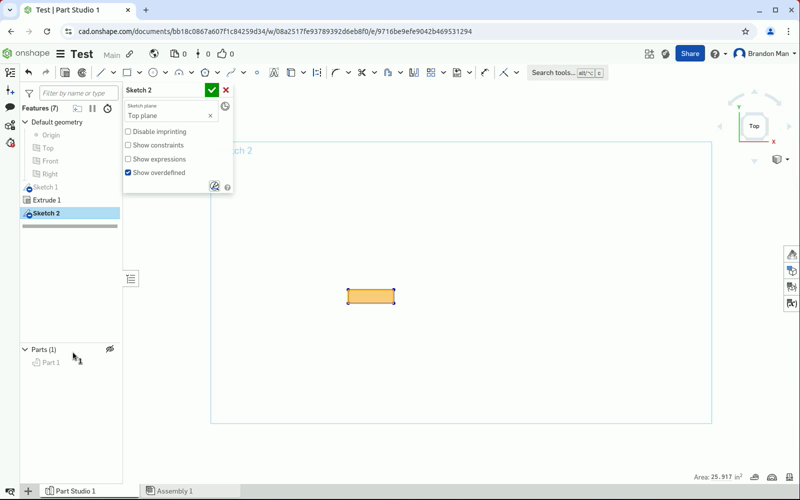
key(shift+y)
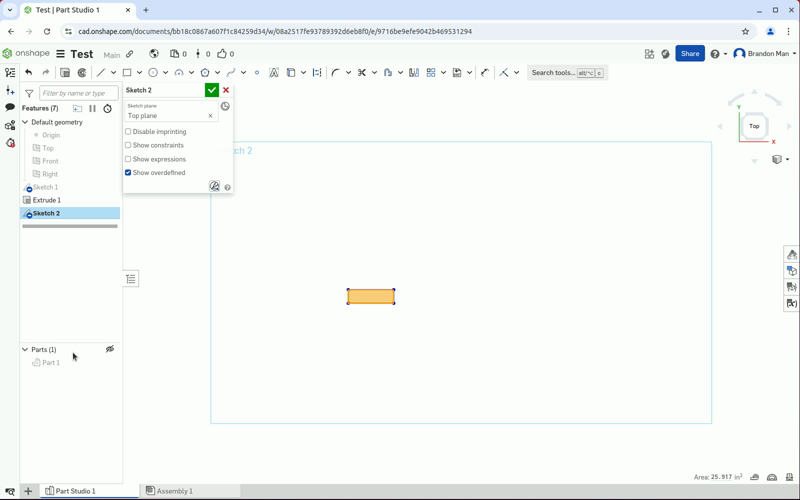
key(shift+e)
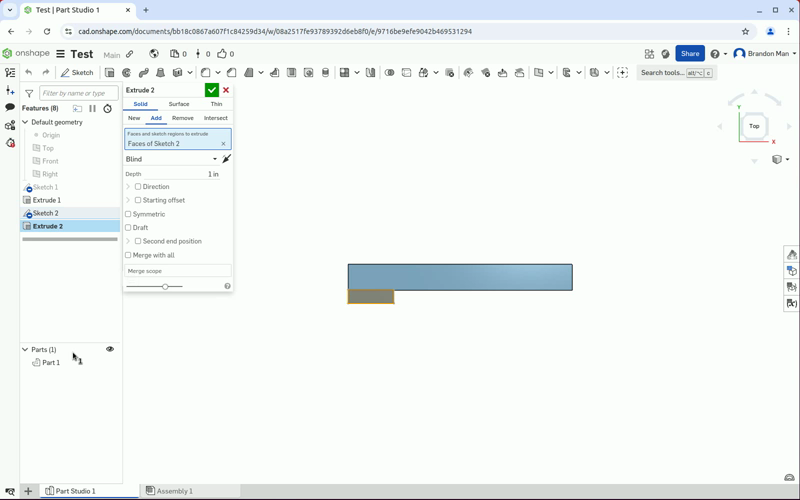
mouse_move(143, 106)
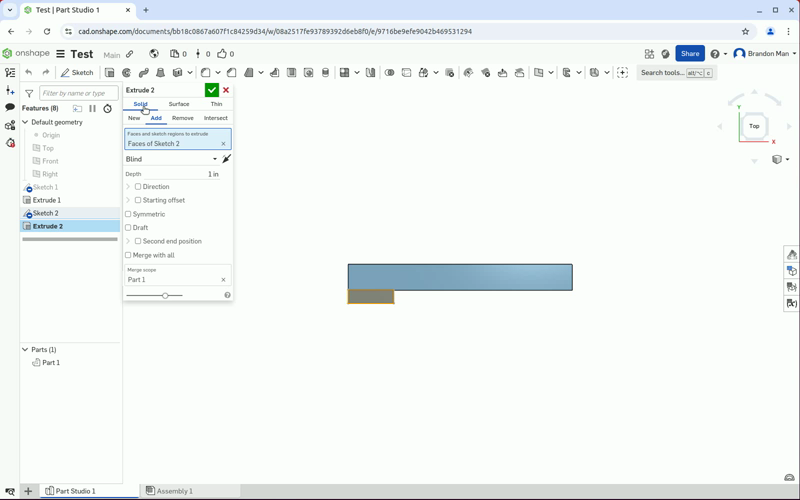
click(143, 106)
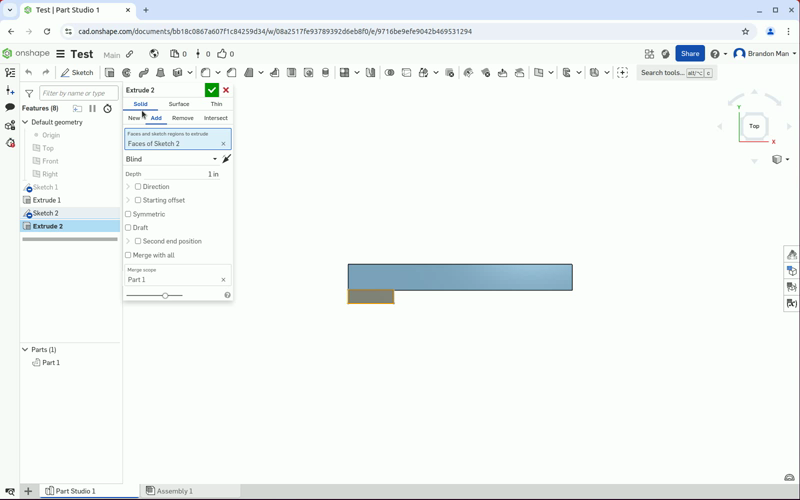
mouse_move(137, 120)
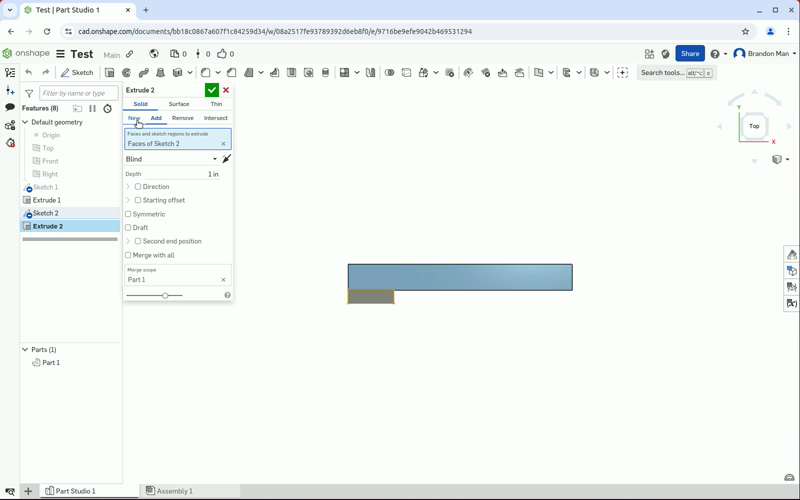
click(137, 120)
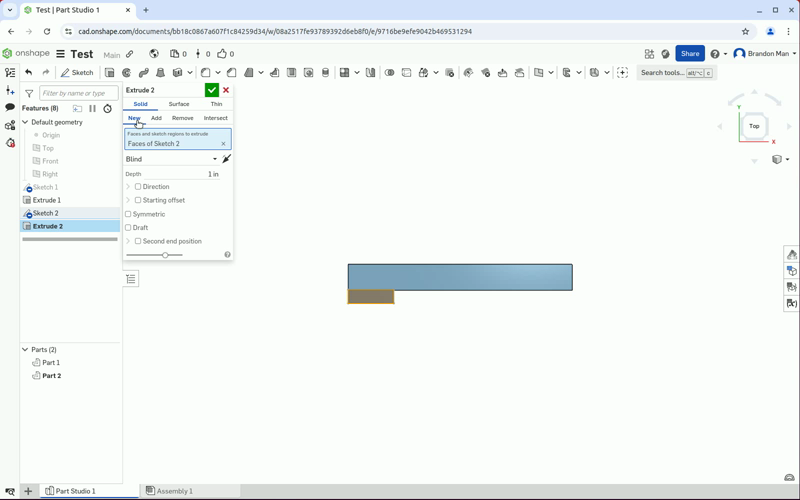
key(tab, 4)
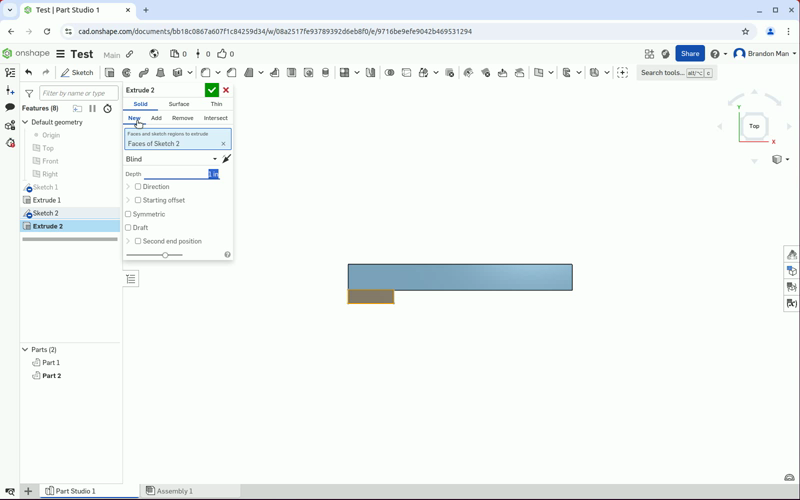
text(12.036)
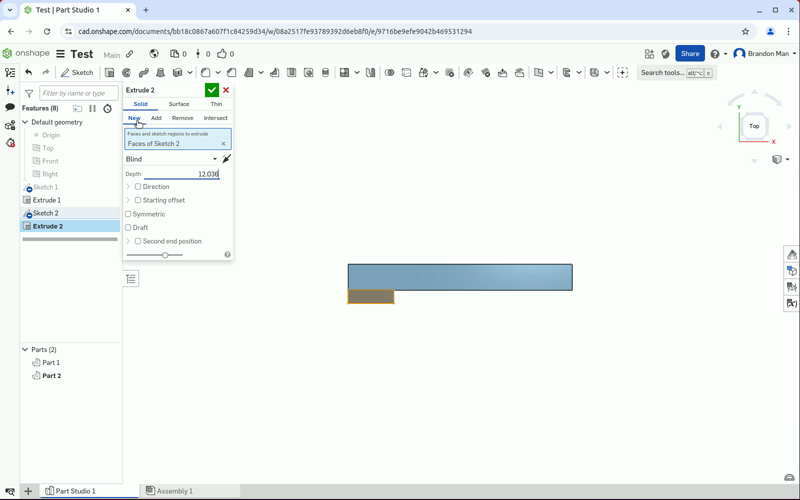
key(enter)
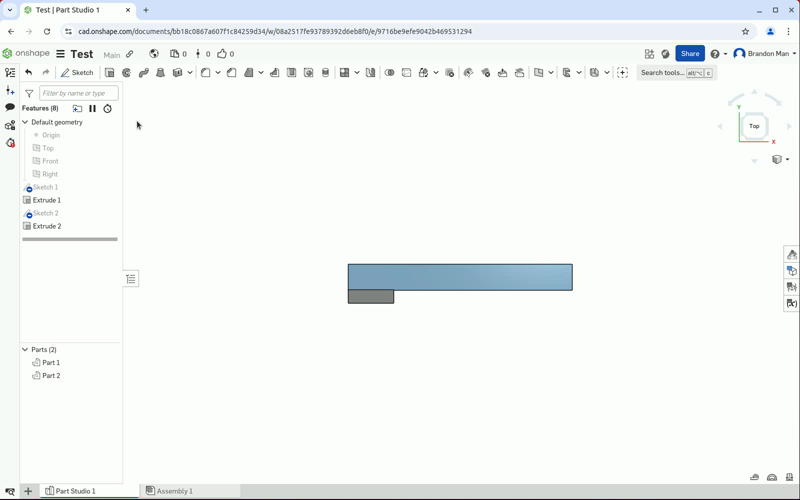
key(shift+h)
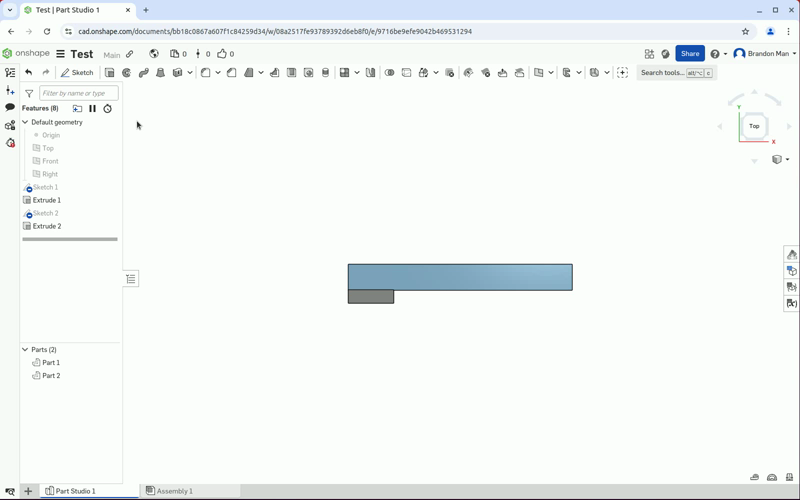
key(shift+h)
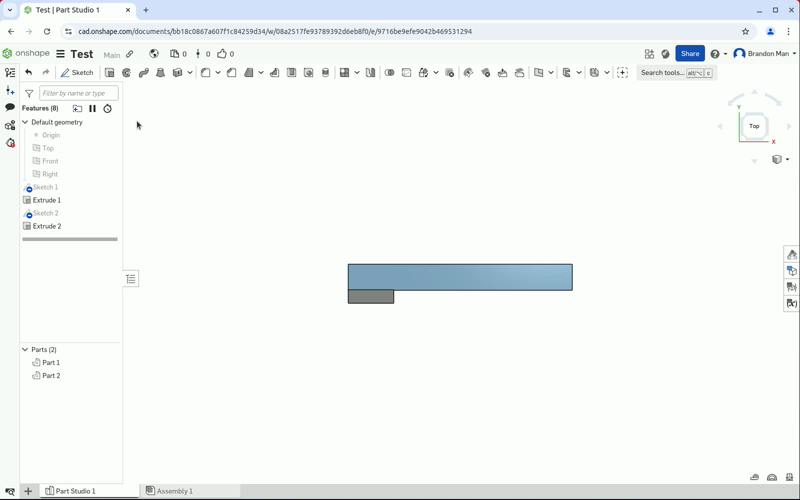
mouse_move(73, 189)
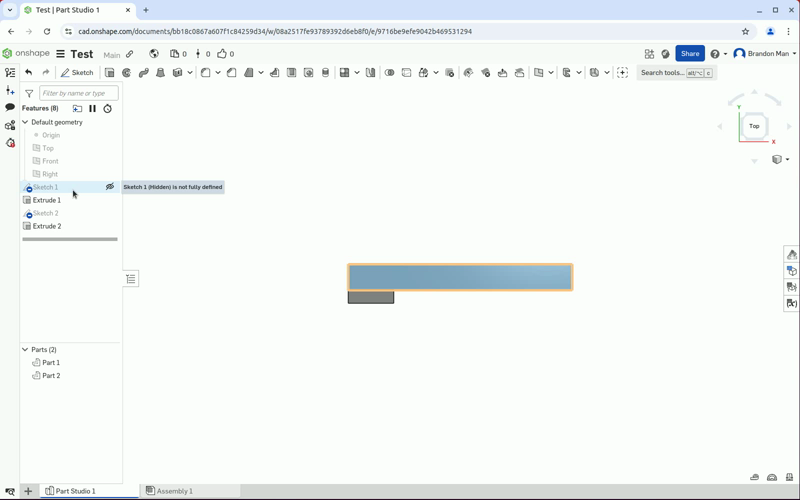
click(73, 189)
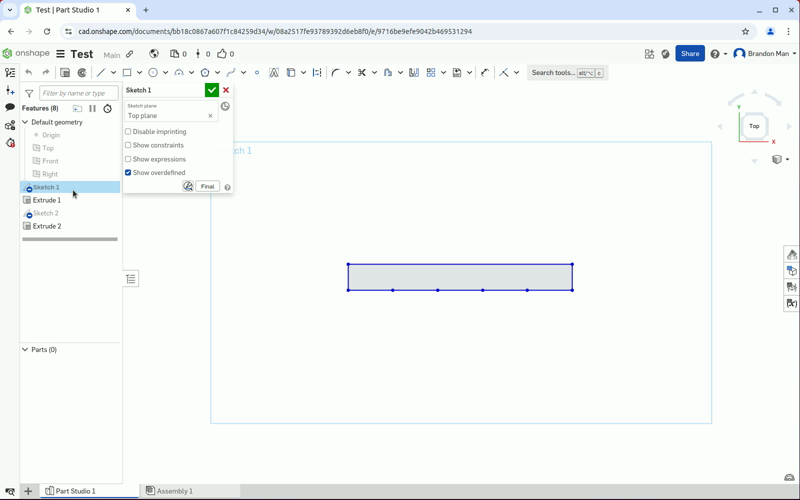
mouse_move(229, 92)
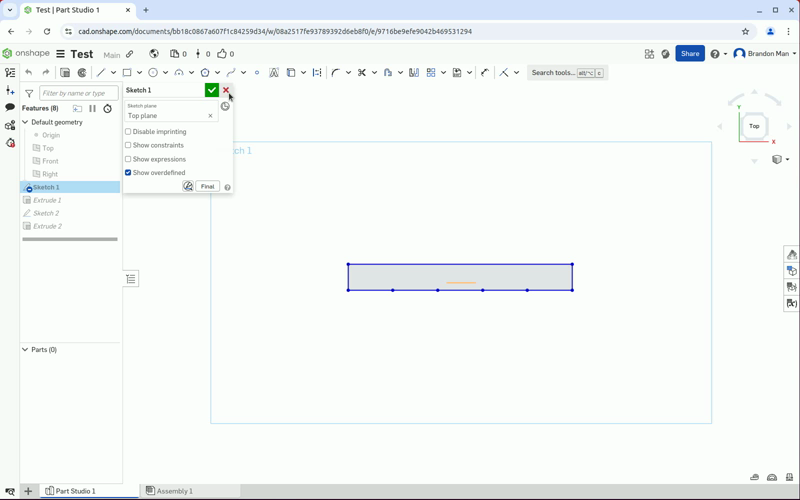
click(229, 92)
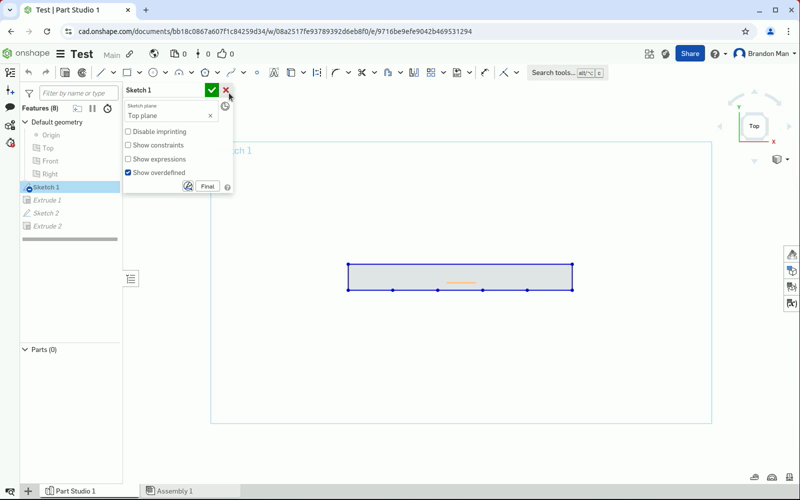
key(shift+s)
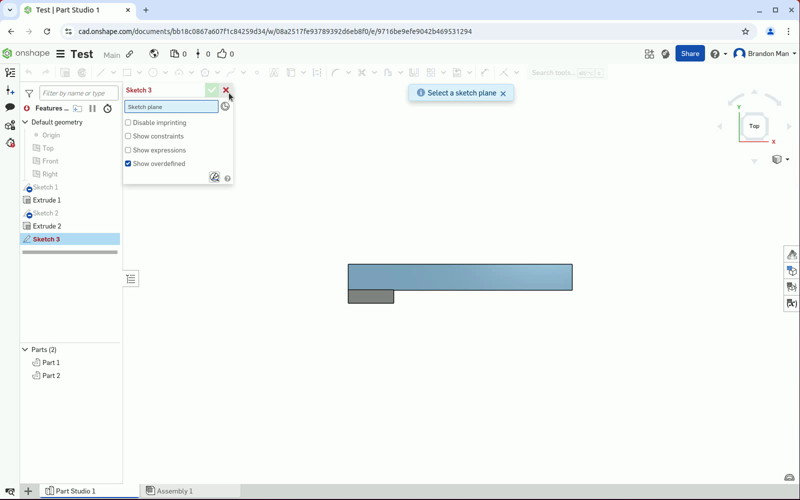
mouse_move(73, 150)
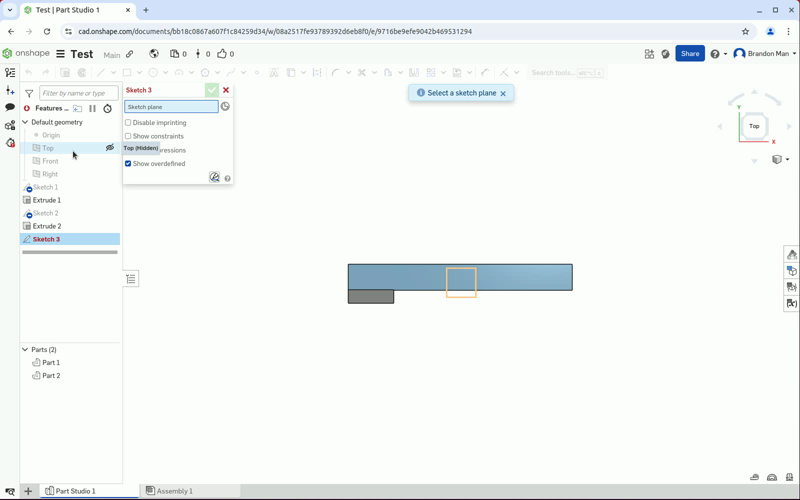
click(73, 150)
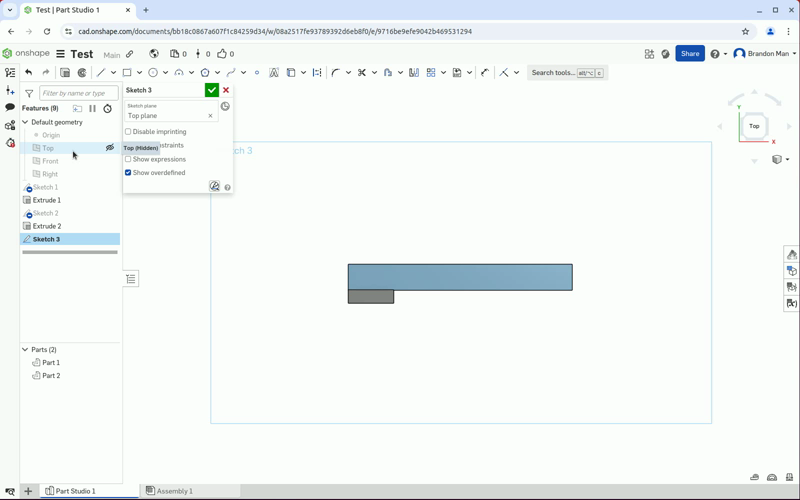
mouse_move(73, 352)
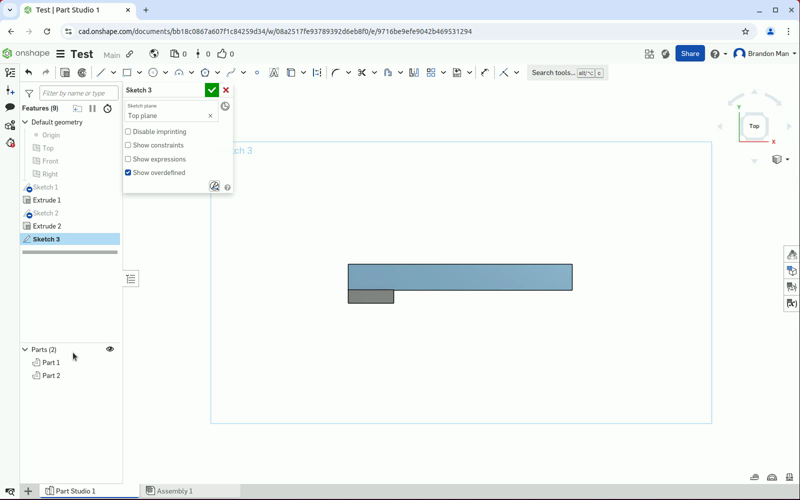
key(y)
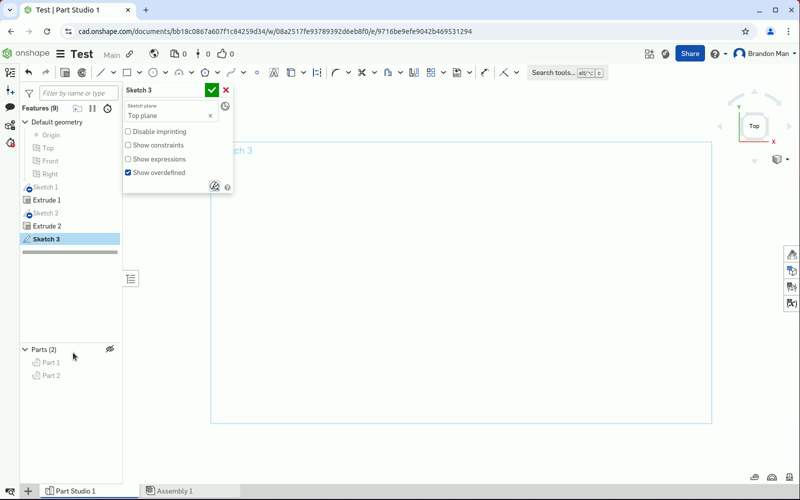
key(l)
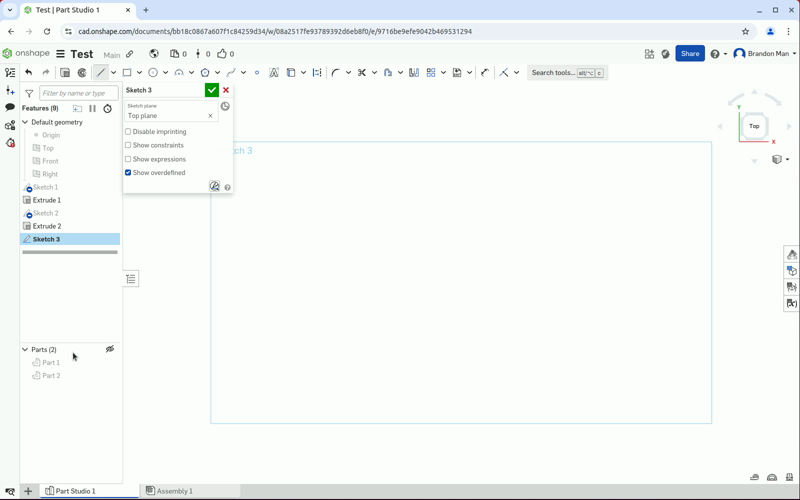
key_down(shift)
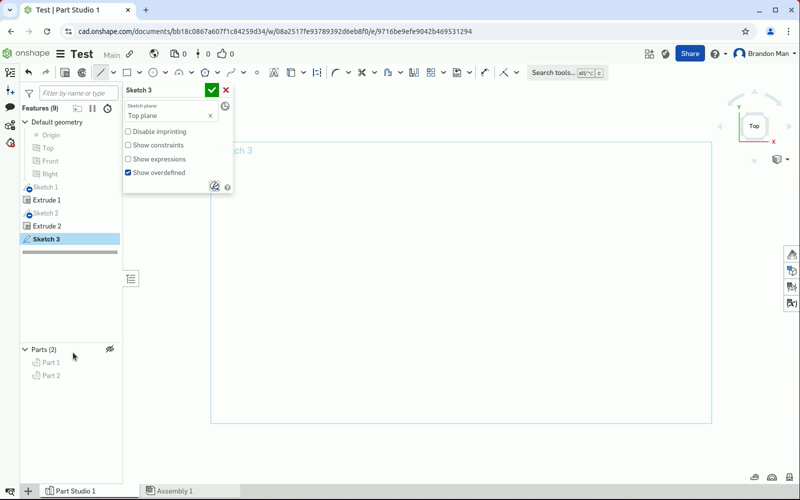
mouse_move(438, 303)
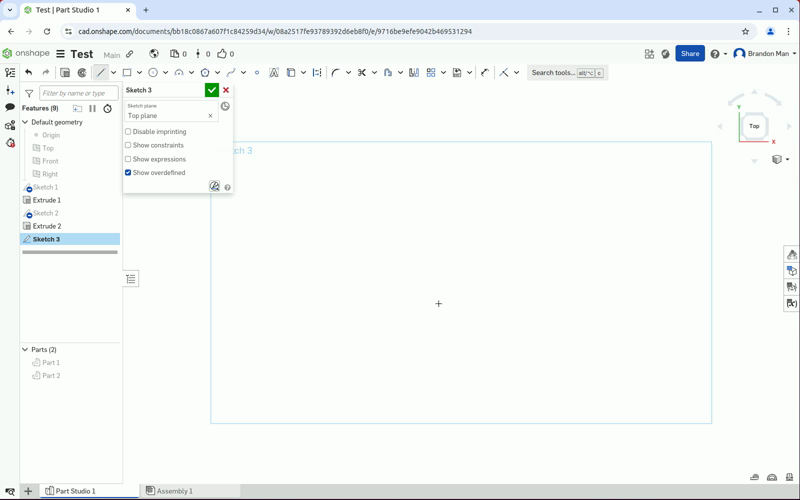
click(438, 303)
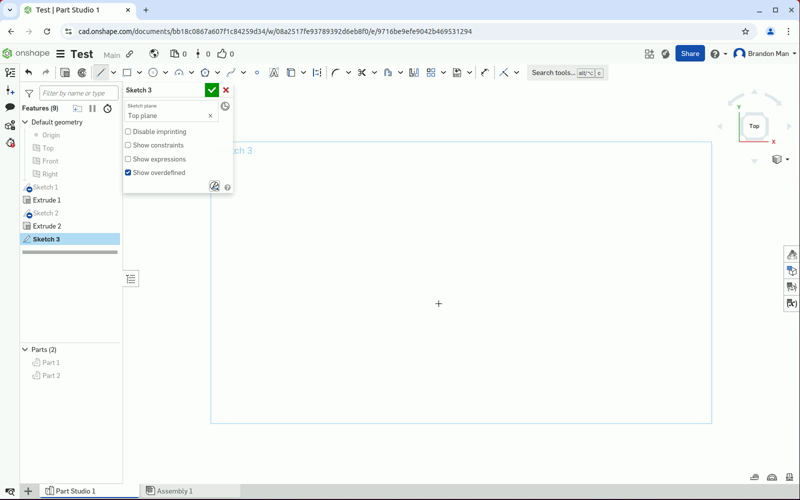
key_up(shift)
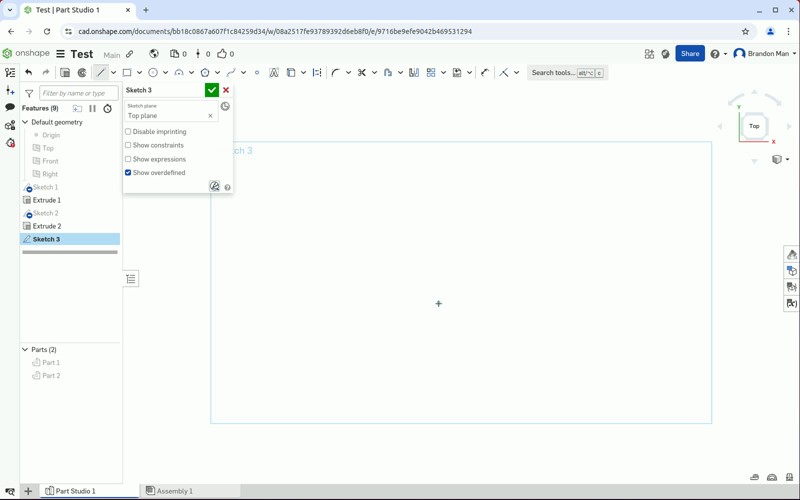
key_down(shift)
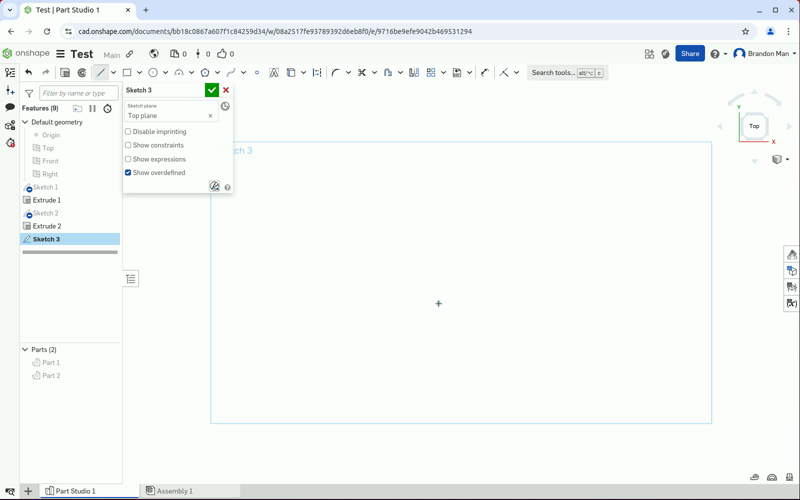
mouse_move(468, 303)
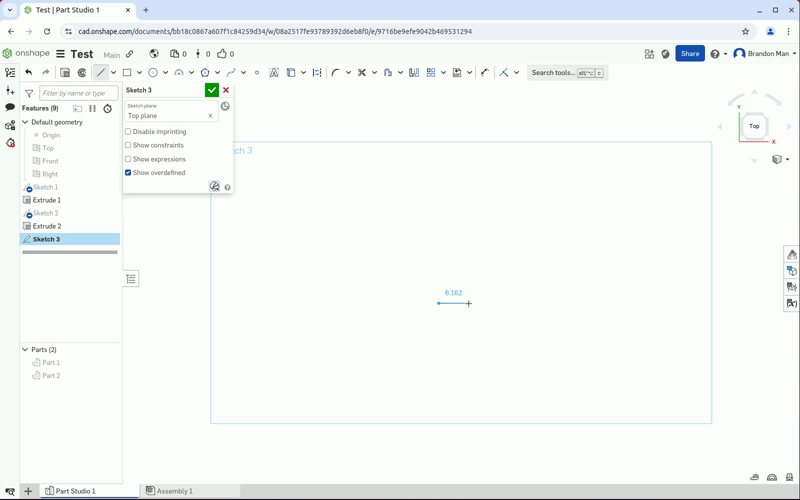
mouse_move(483, 303)
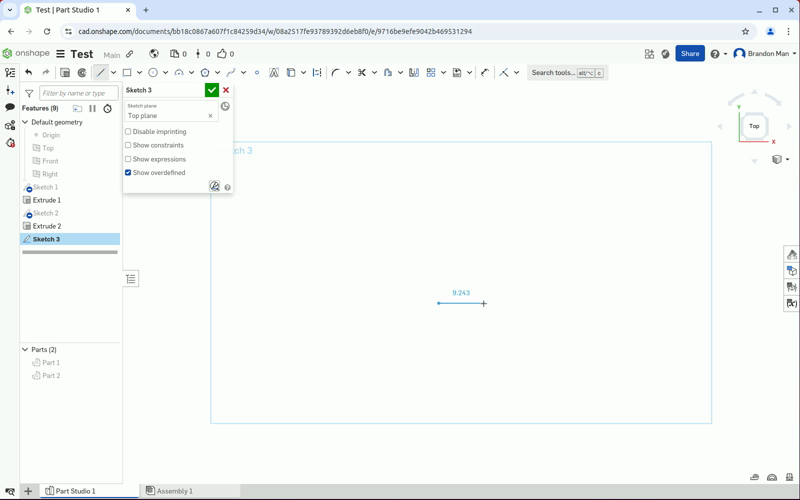
click(483, 303)
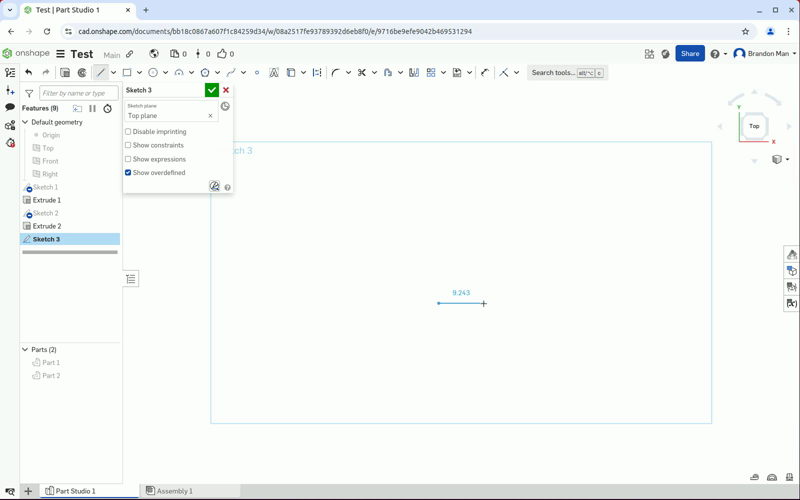
key_up(shift)
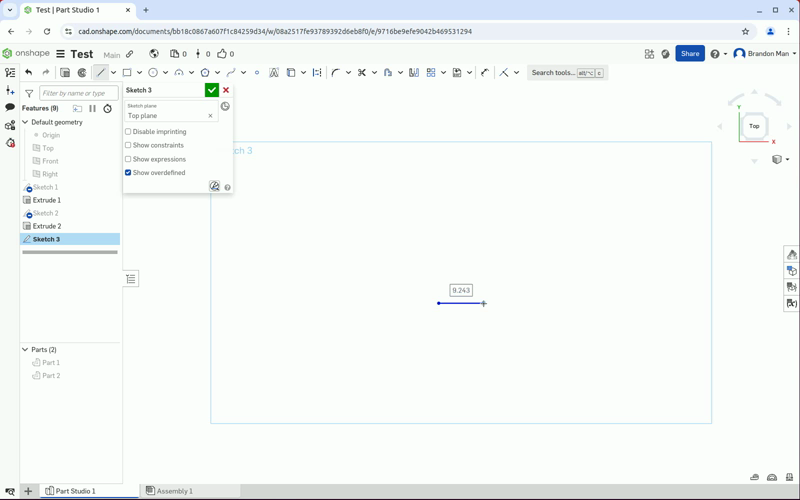
key_down(shift)
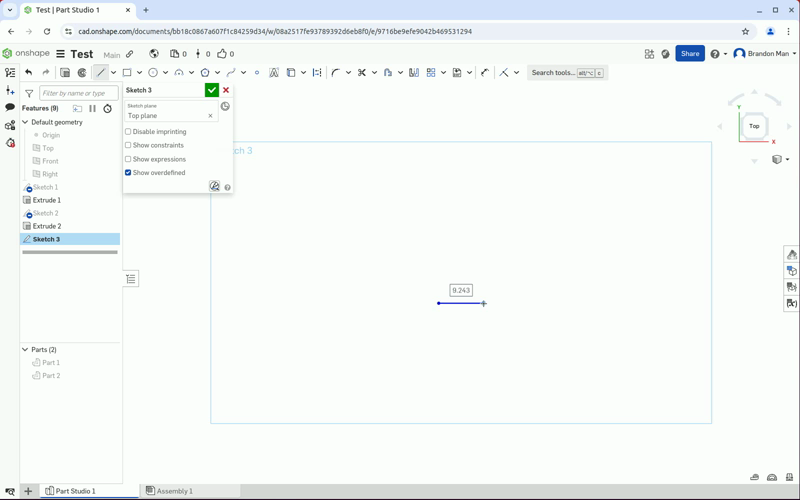
mouse_move(513, 303)
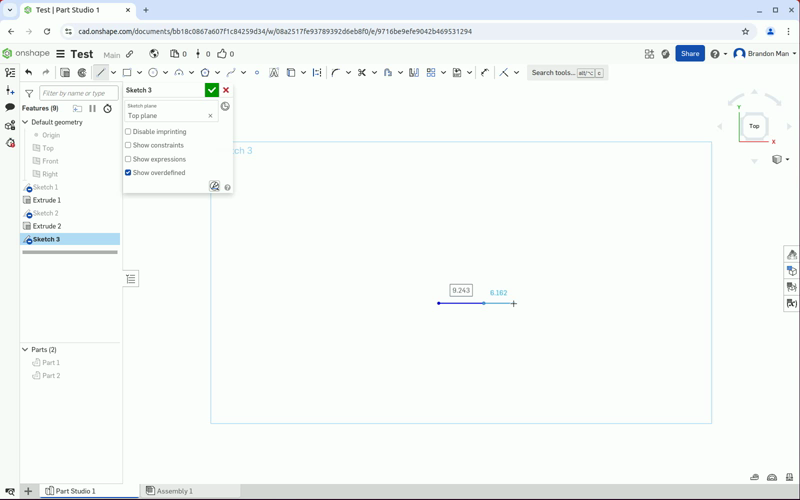
mouse_move(483, 289)
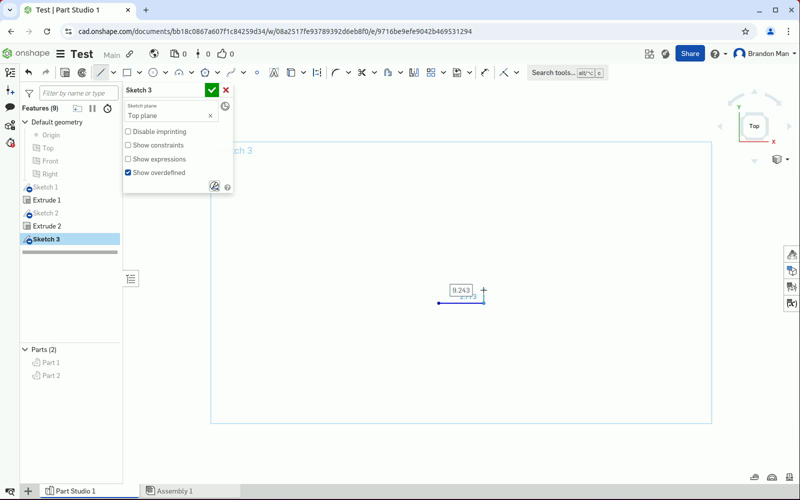
click(483, 289)
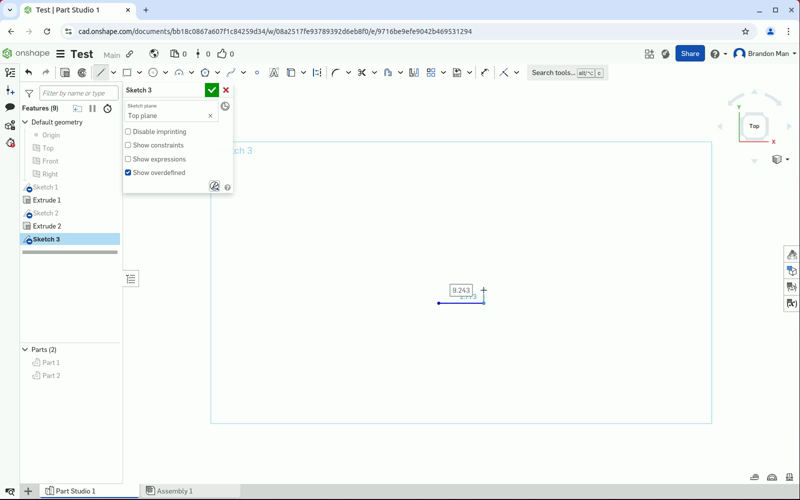
key_up(shift)
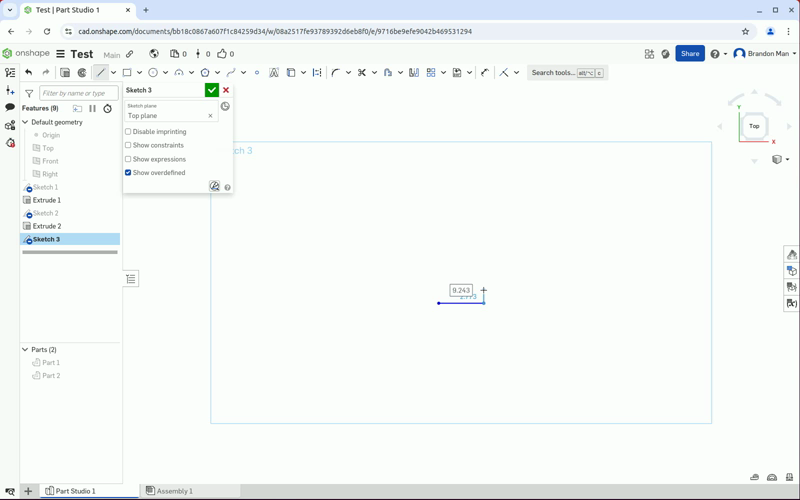
key_down(shift)
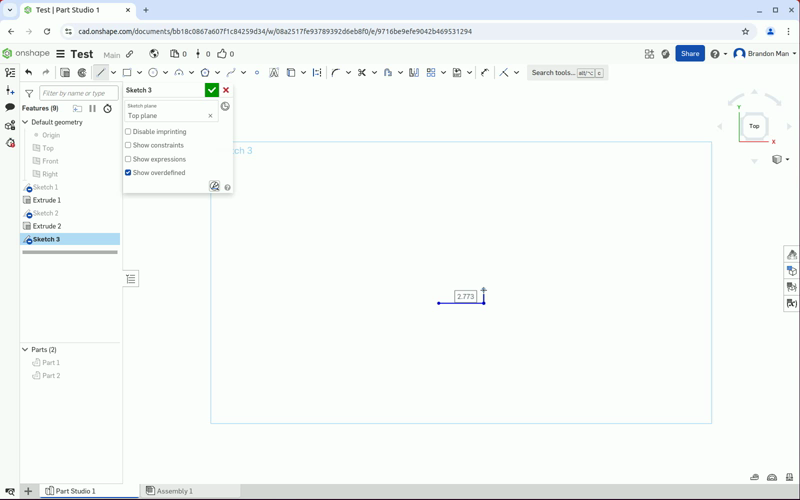
mouse_move(513, 289)
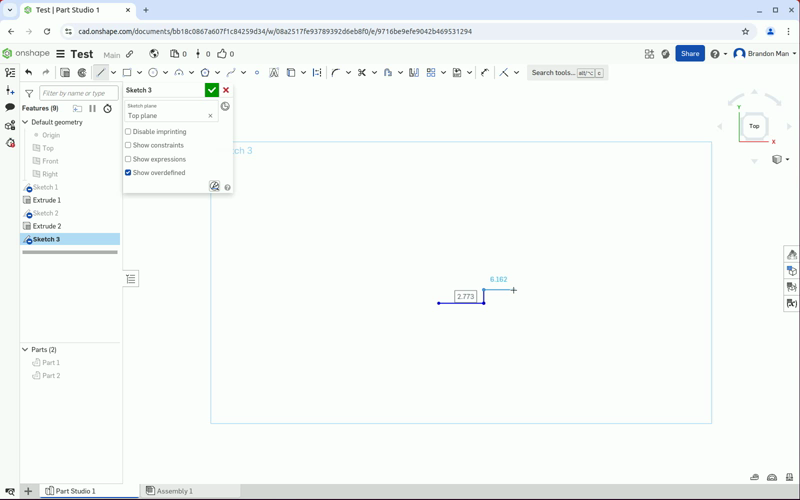
mouse_move(438, 289)
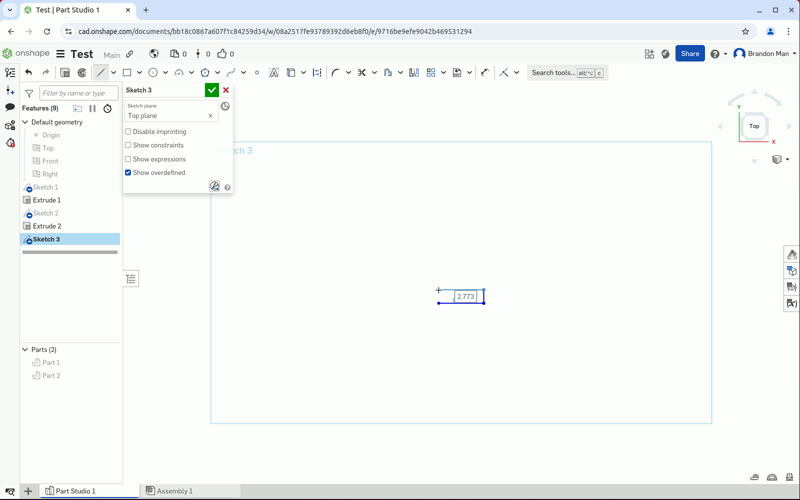
click(438, 289)
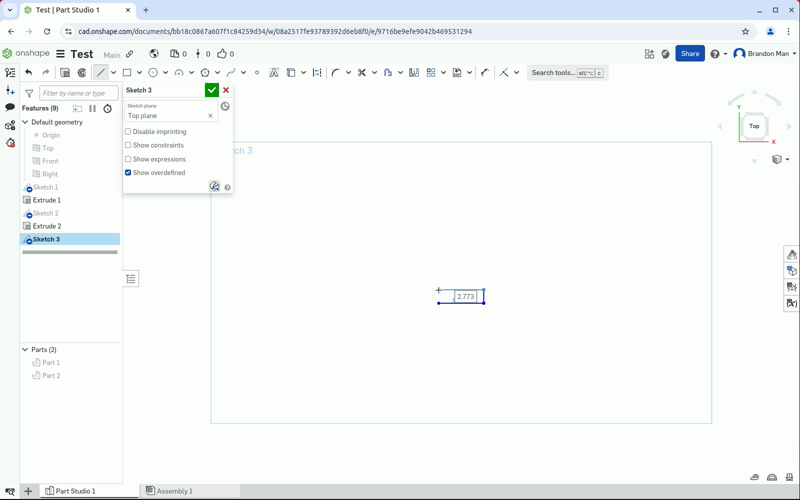
key_up(shift)
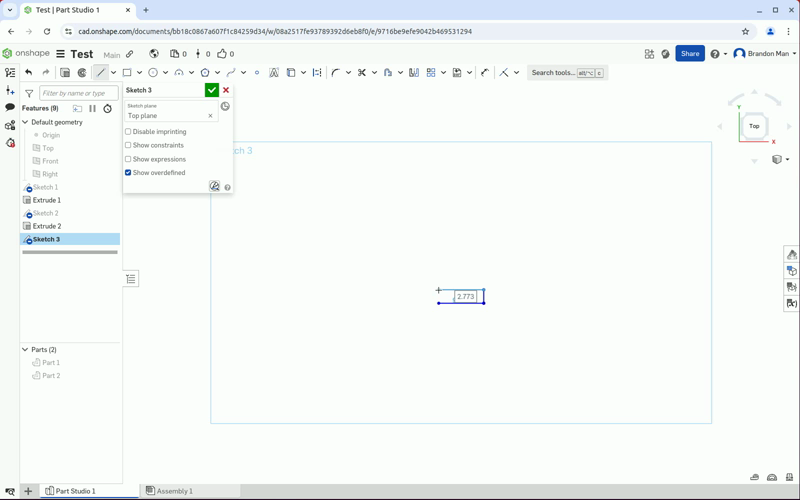
mouse_move(468, 289)
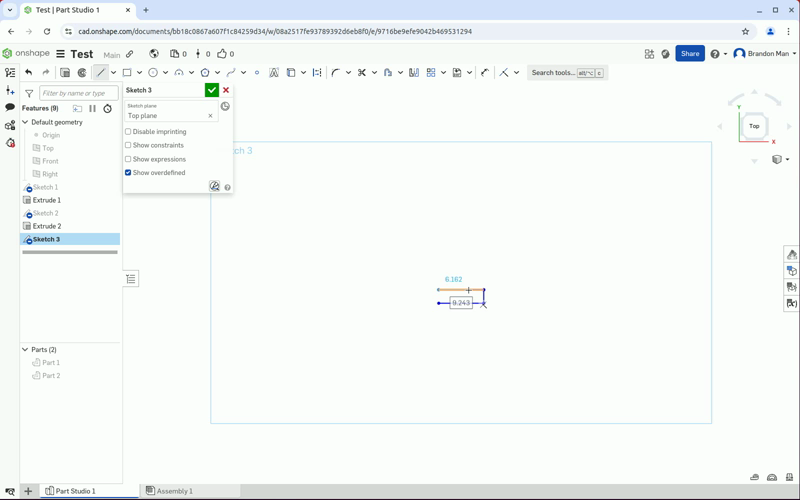
key_down(shift)
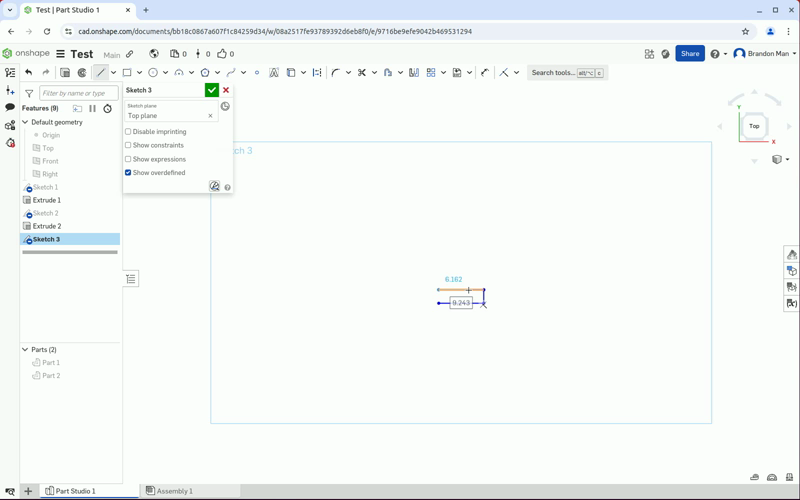
mouse_move(438, 303)
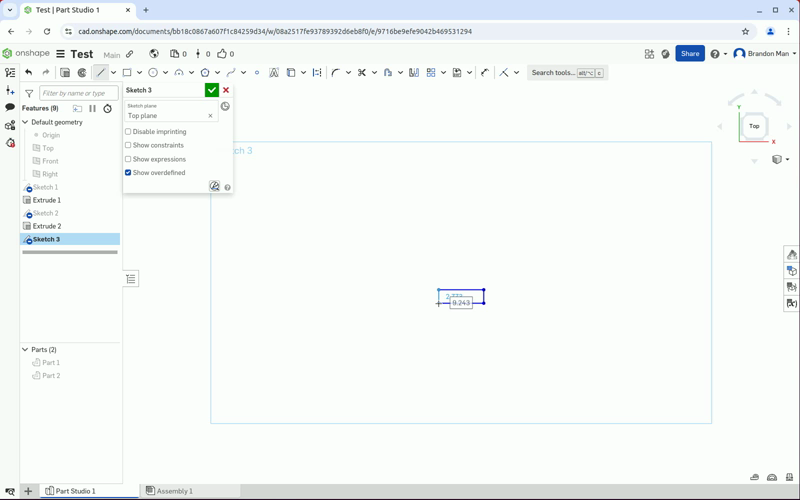
key_up(shift)
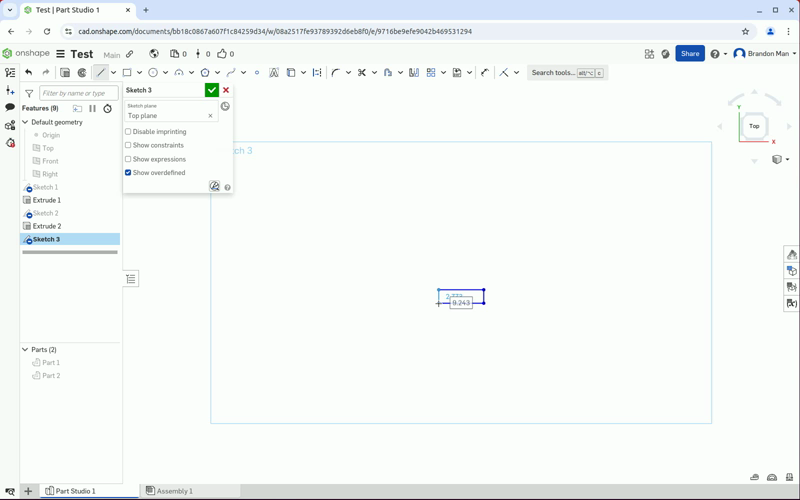
click(438, 303)
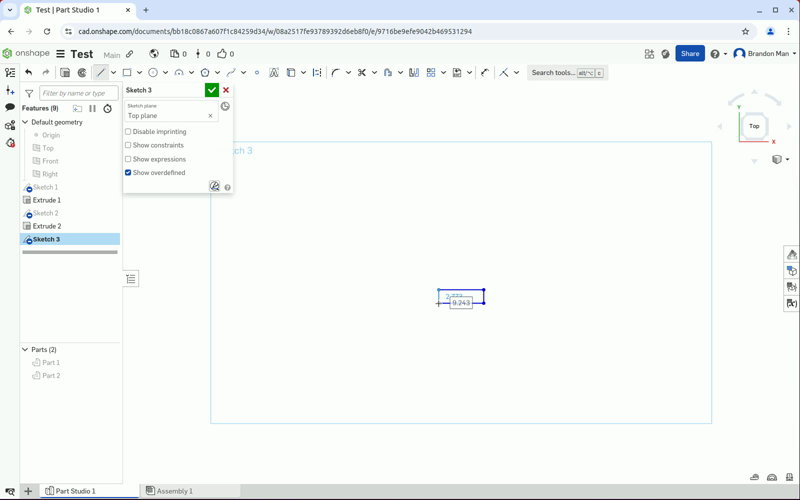
key(esc)
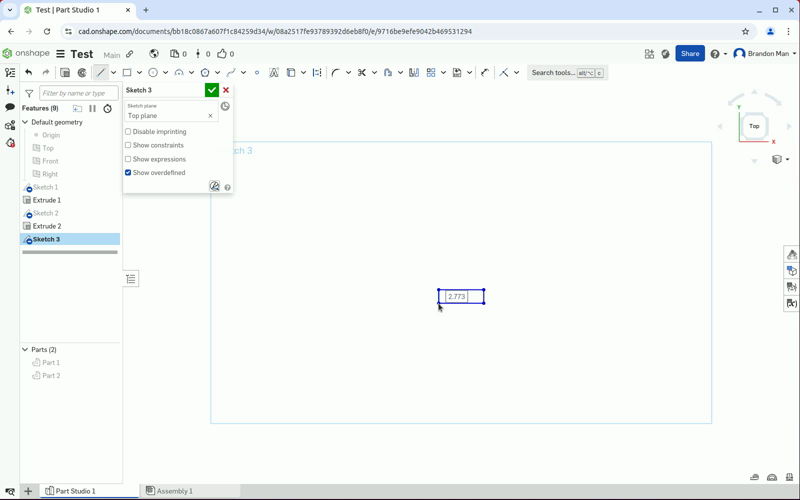
mouse_move(463, 298)
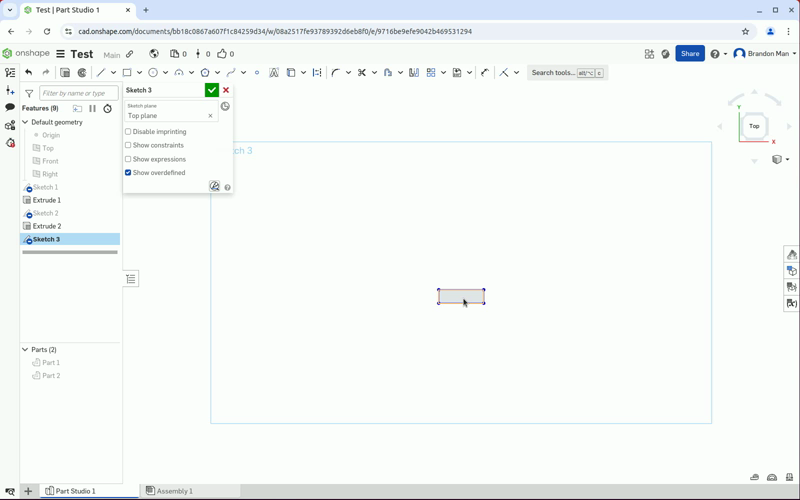
scroll(6)
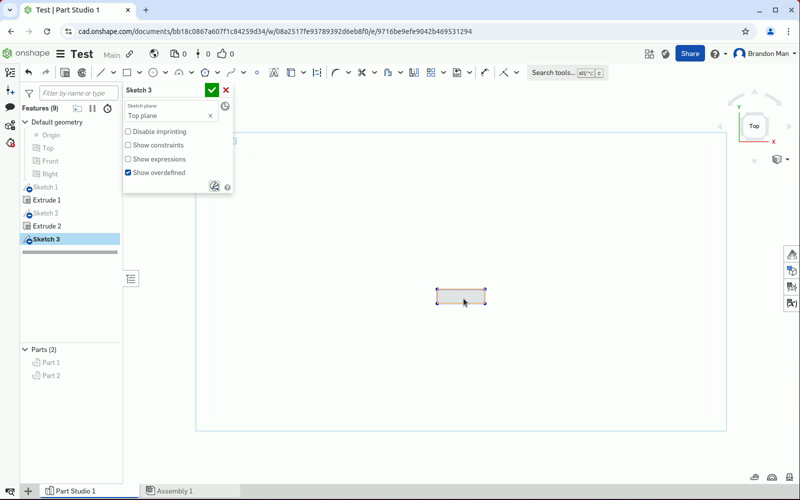
scroll(6)
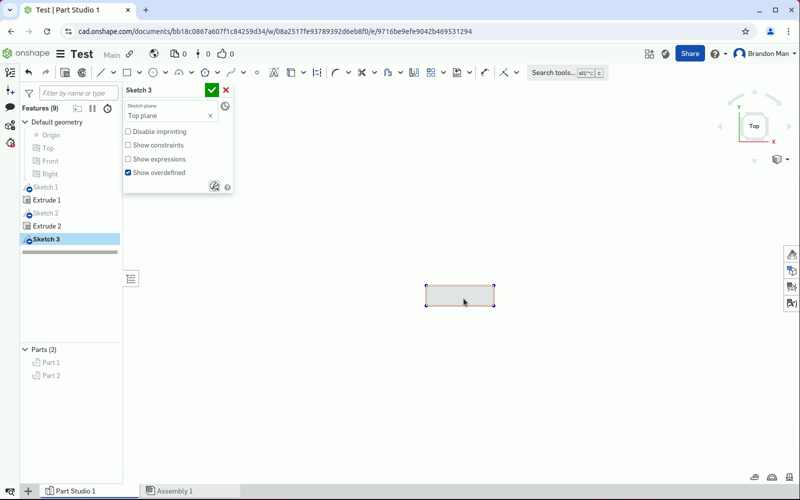
scroll(6)
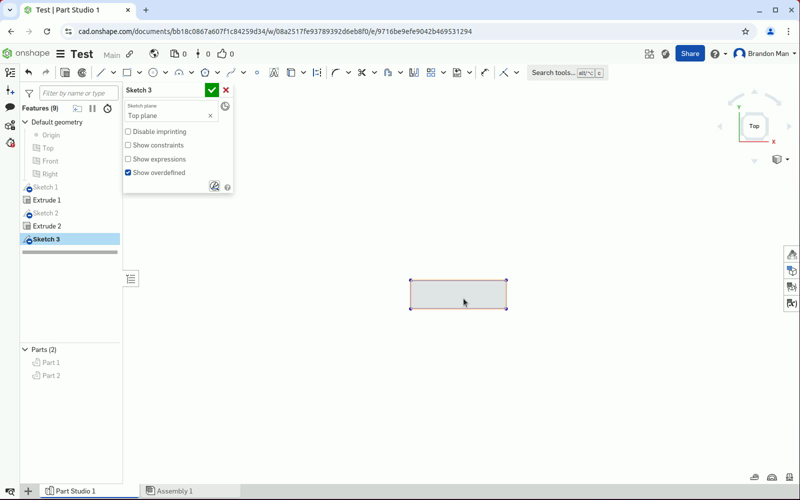
scroll(6)
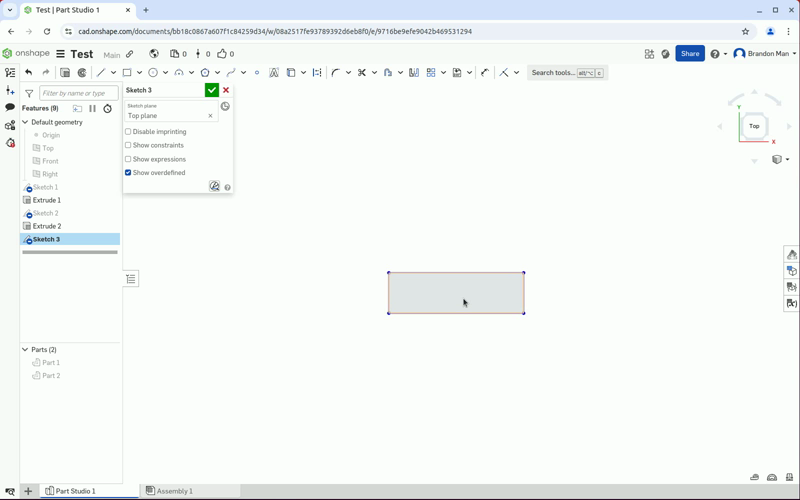
scroll(6)
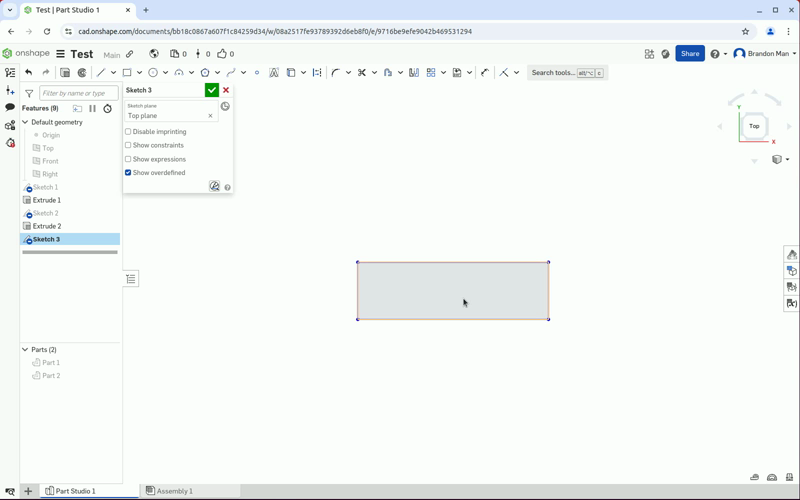
scroll(6)
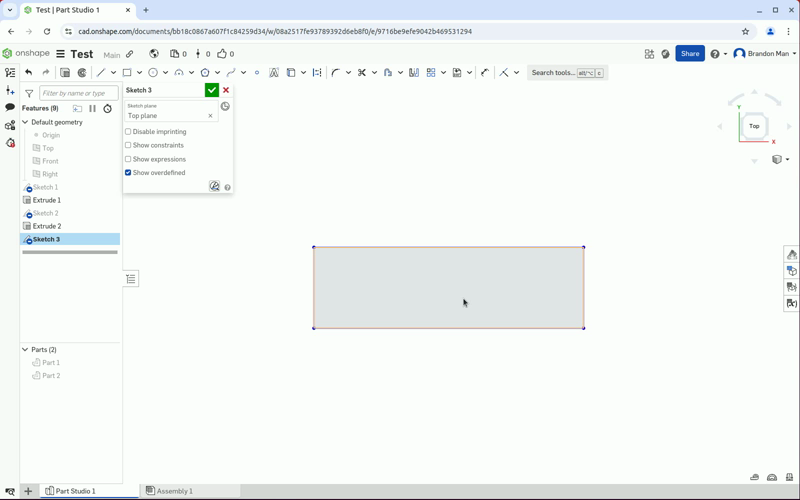
scroll(6)
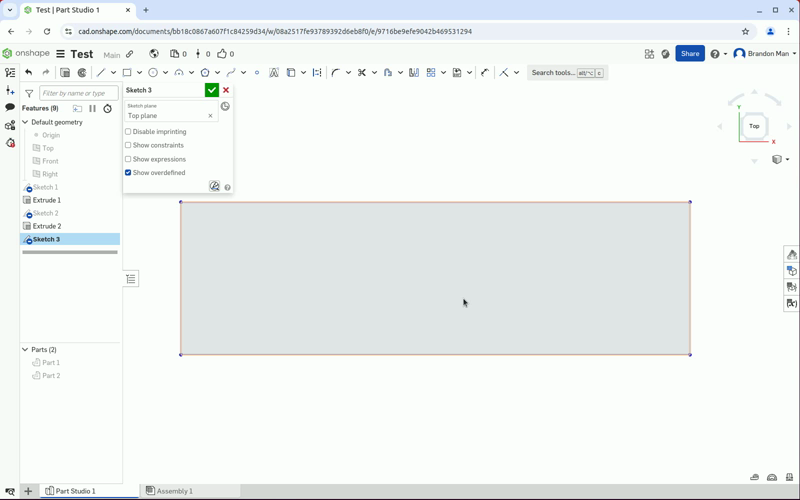
click(463, 298)
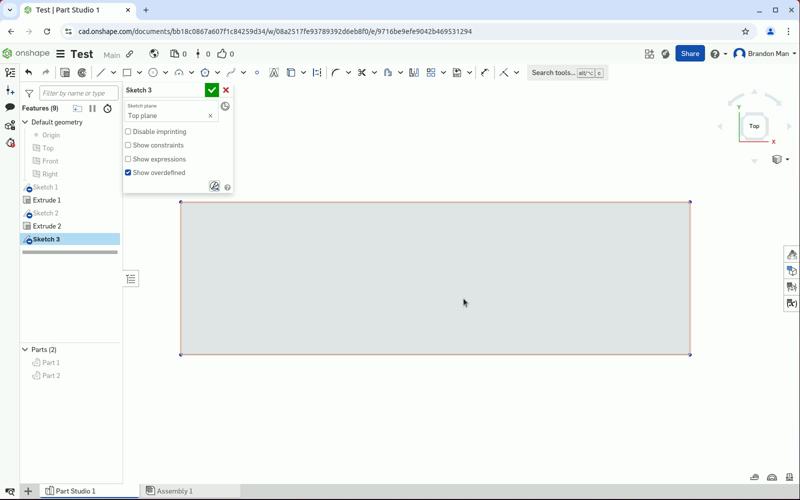
scroll(-6)
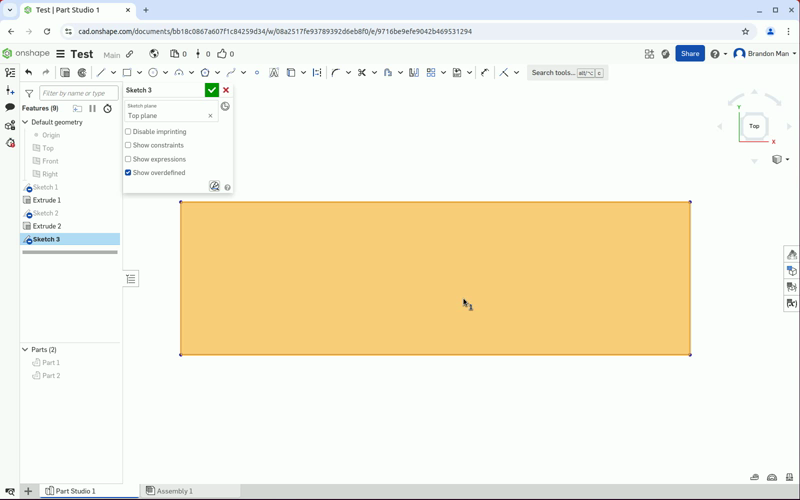
scroll(-6)
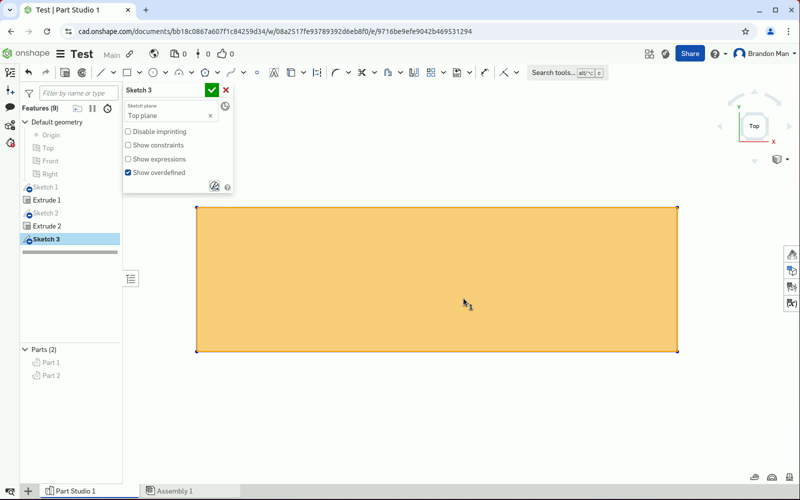
scroll(-6)
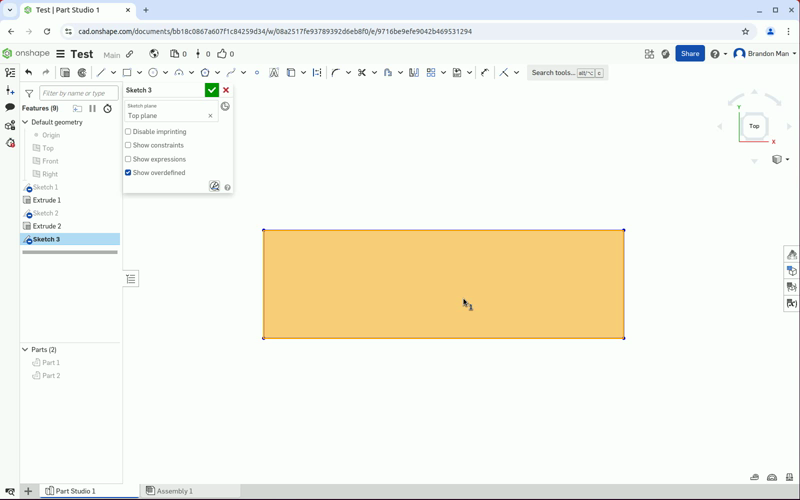
scroll(-6)
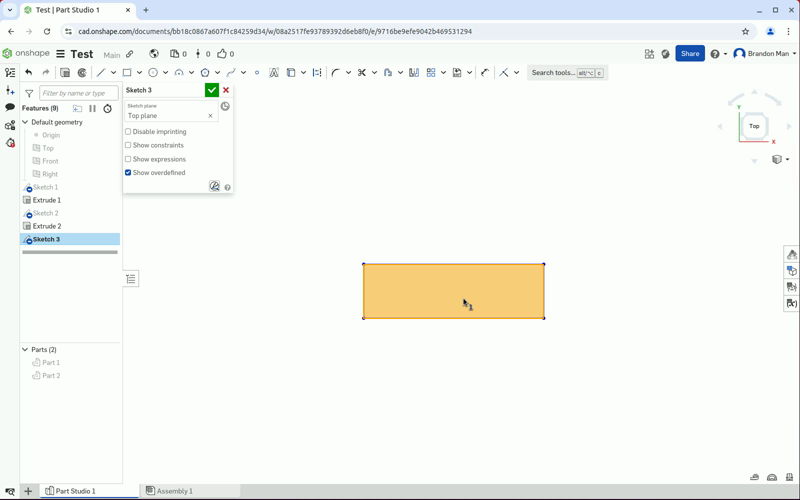
scroll(-6)
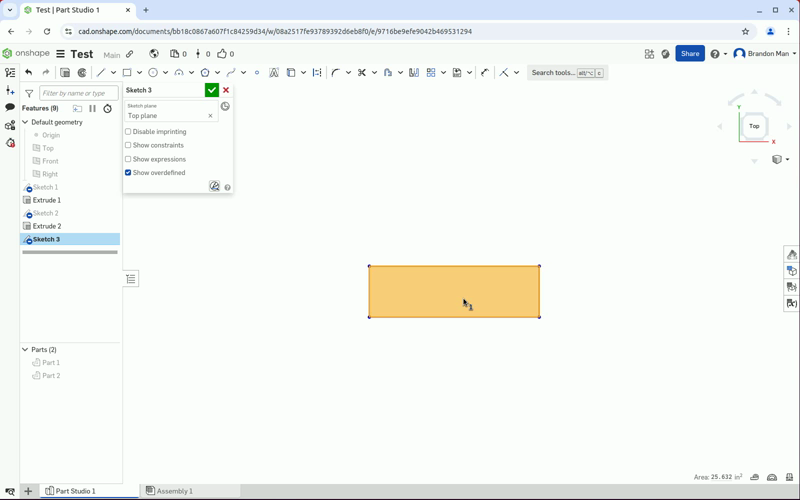
scroll(-6)
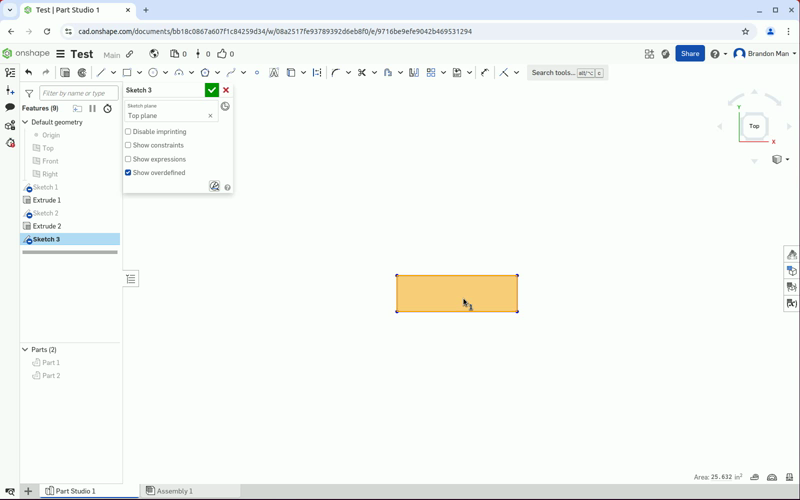
scroll(-6)
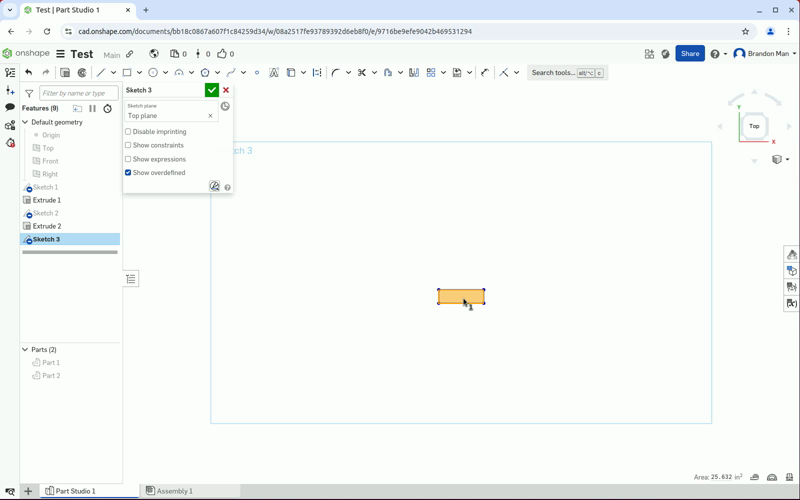
mouse_move(73, 352)
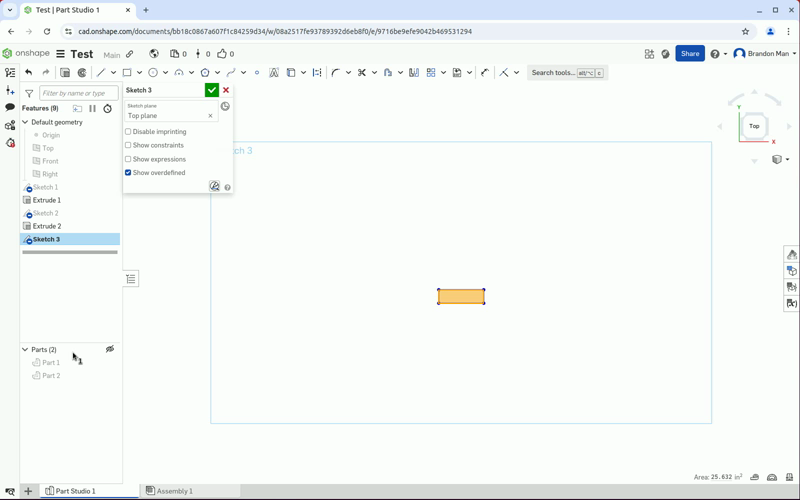
key(shift+y)
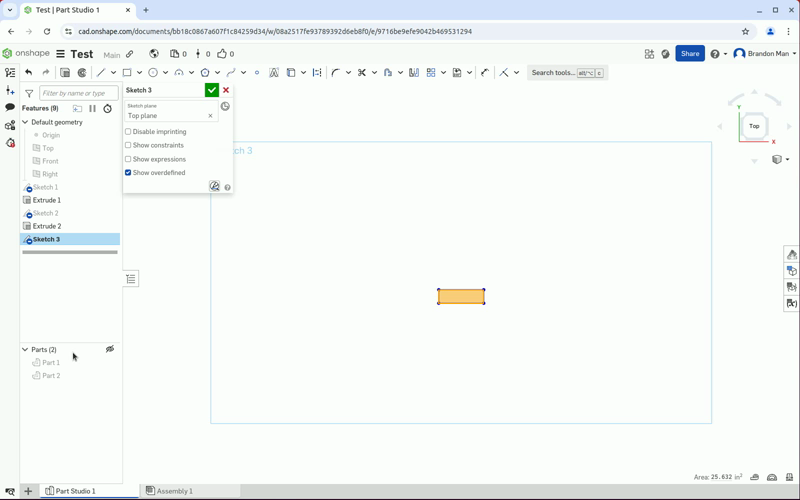
key(shift+e)
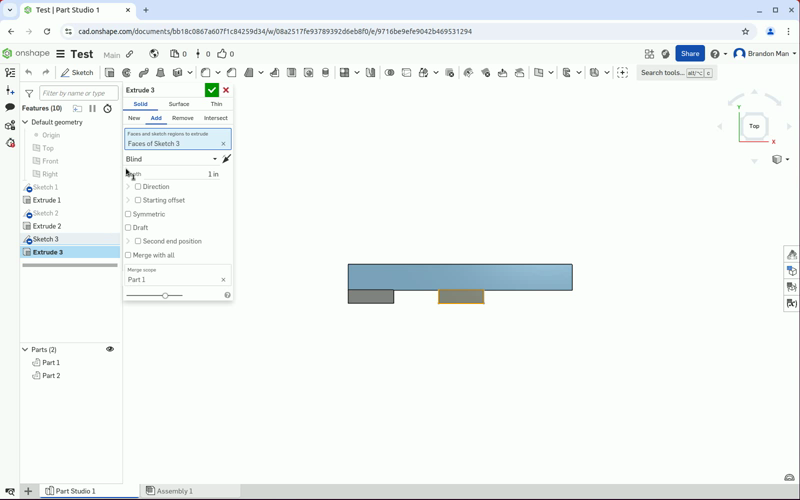
mouse_move(143, 106)
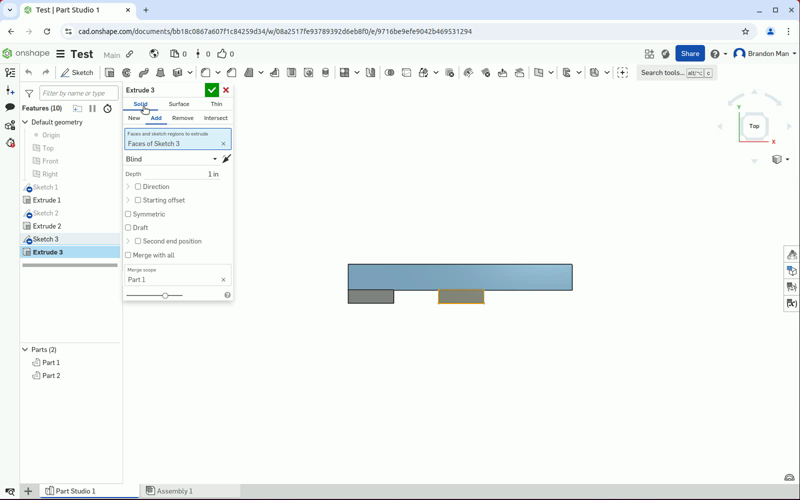
click(143, 106)
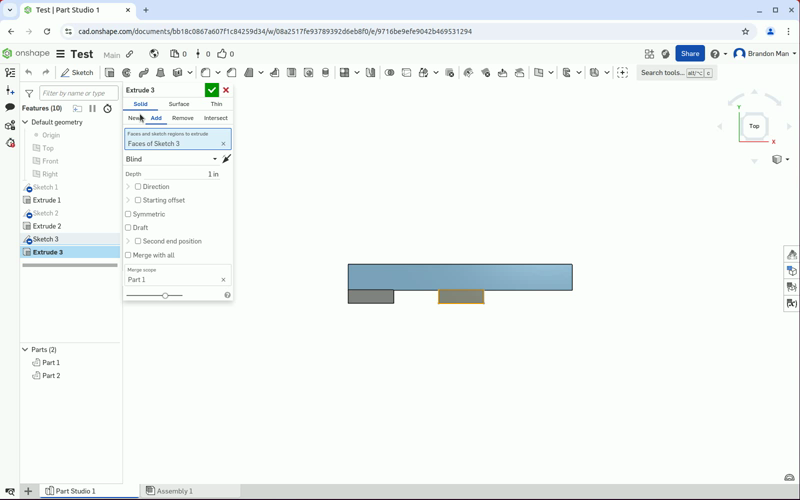
mouse_move(137, 120)
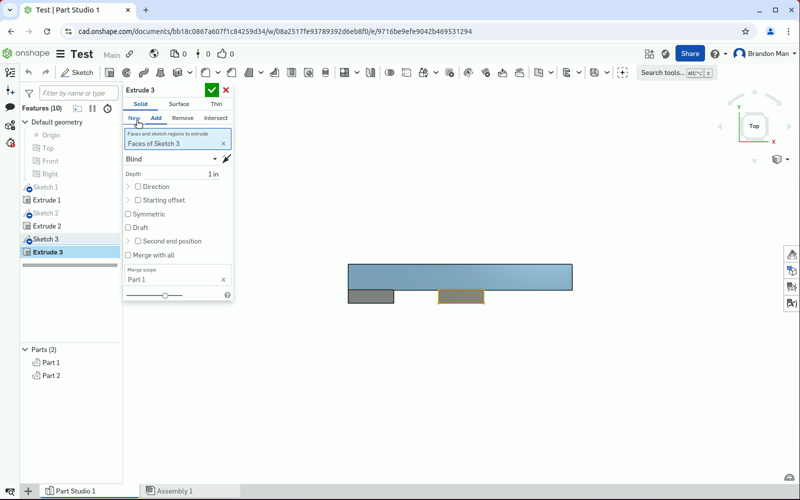
click(137, 120)
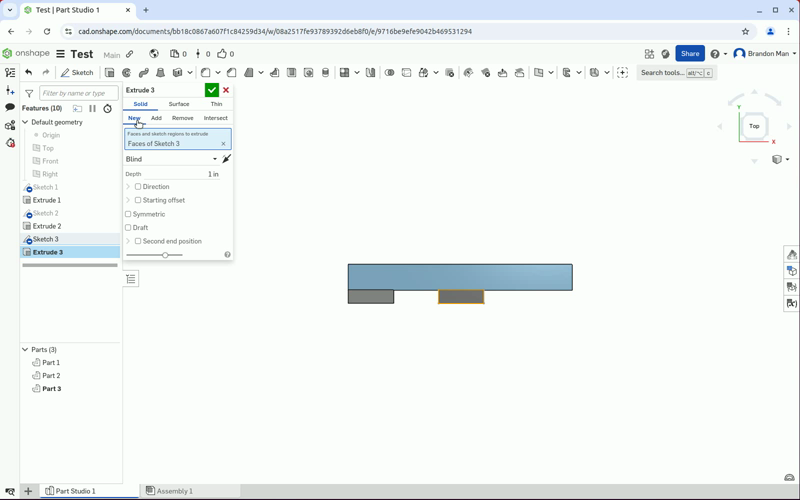
key(tab, 4)
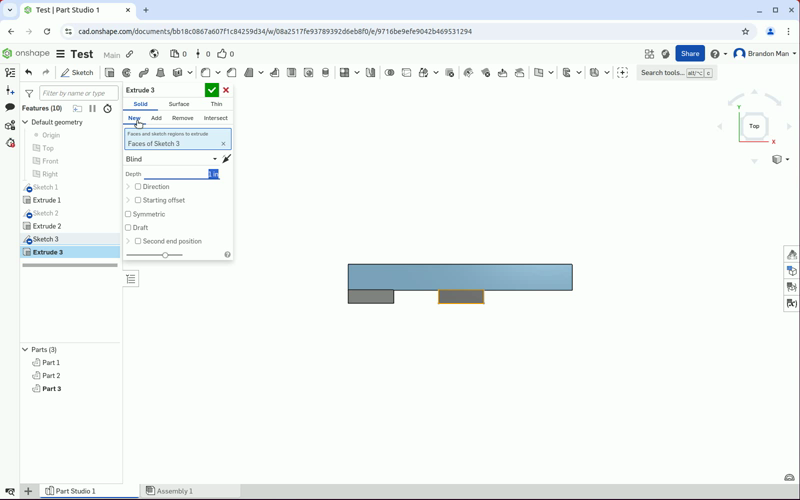
text(12.036)
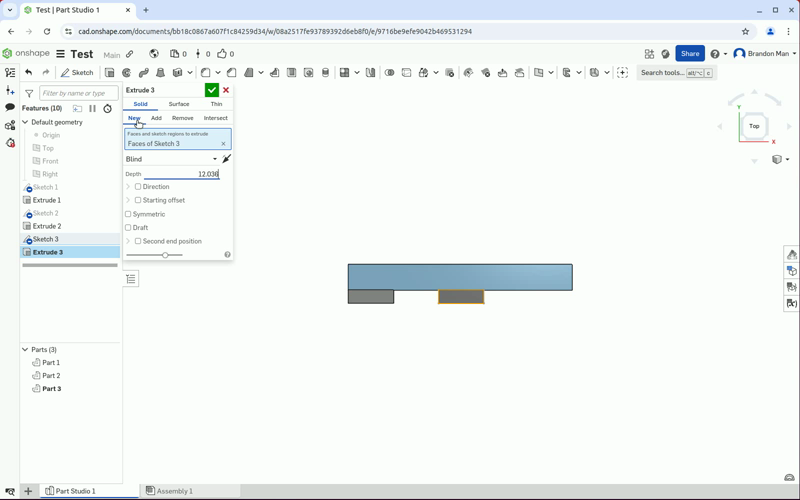
key(enter)
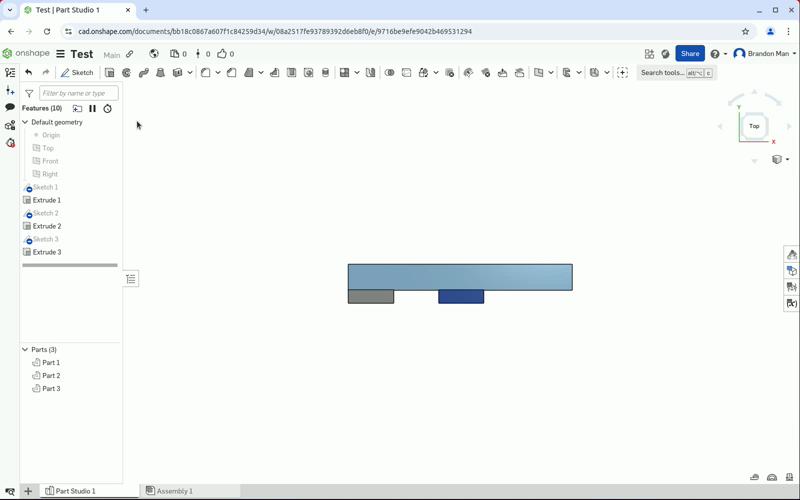
key(shift+h)
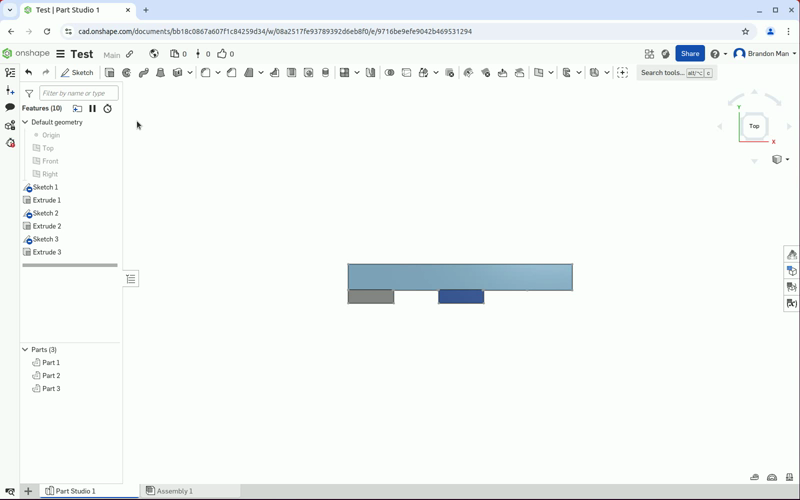
key(shift+h)
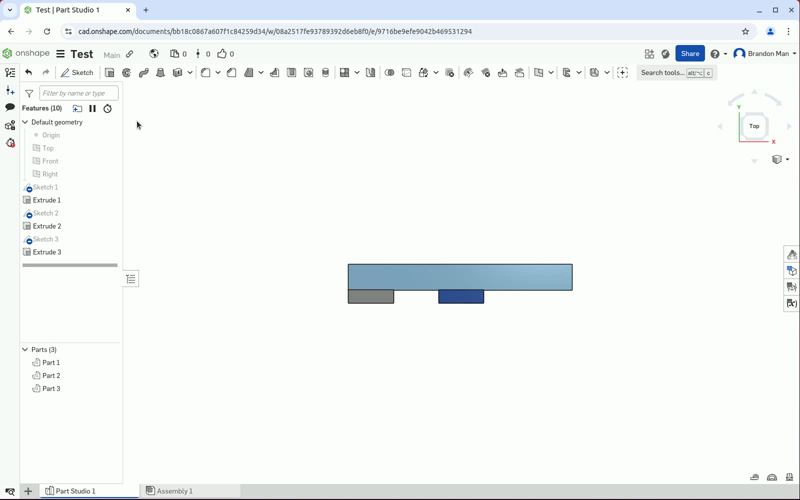
mouse_move(73, 189)
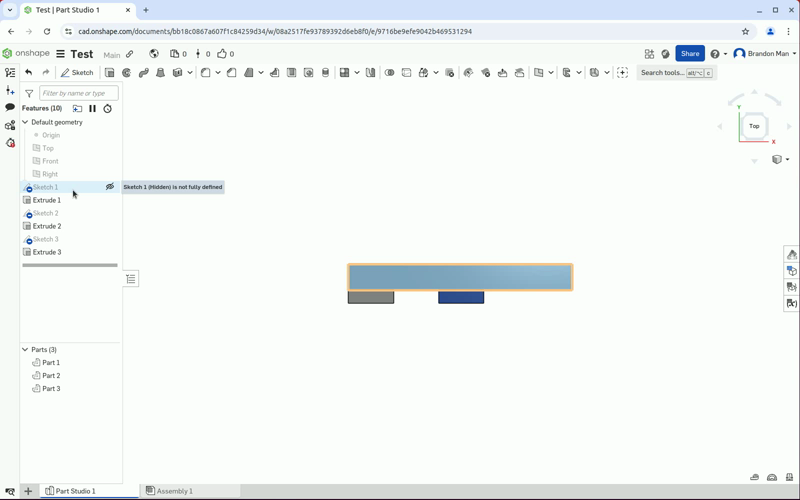
click(73, 189)
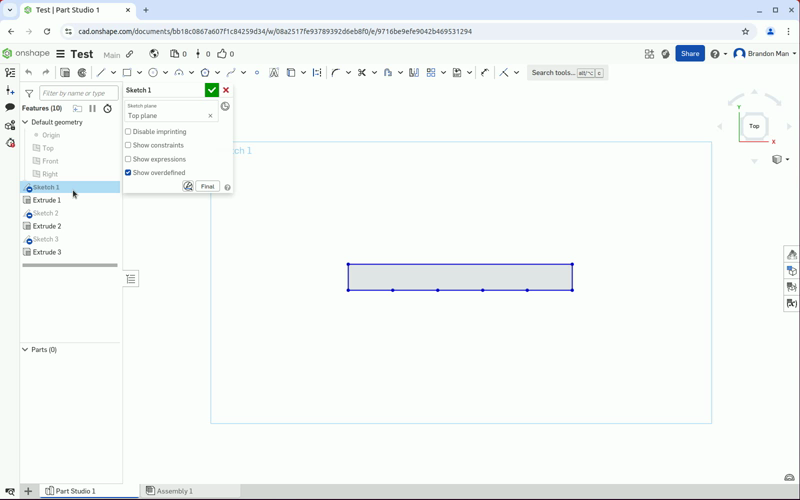
mouse_move(229, 92)
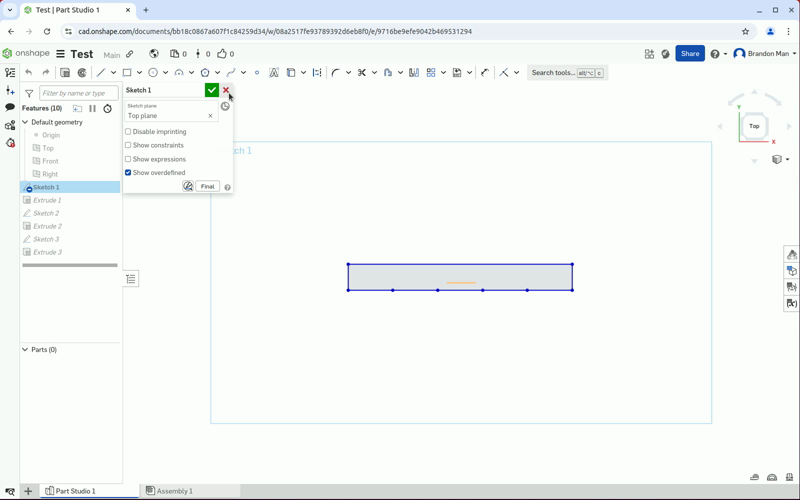
click(229, 92)
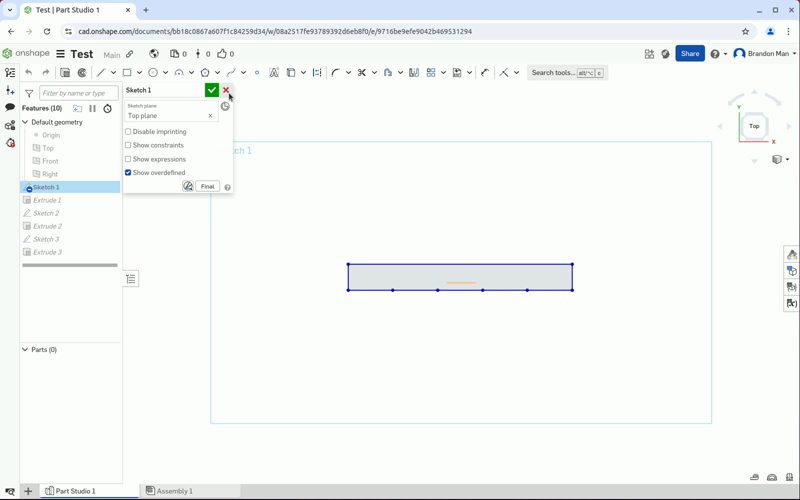
key(shift+s)
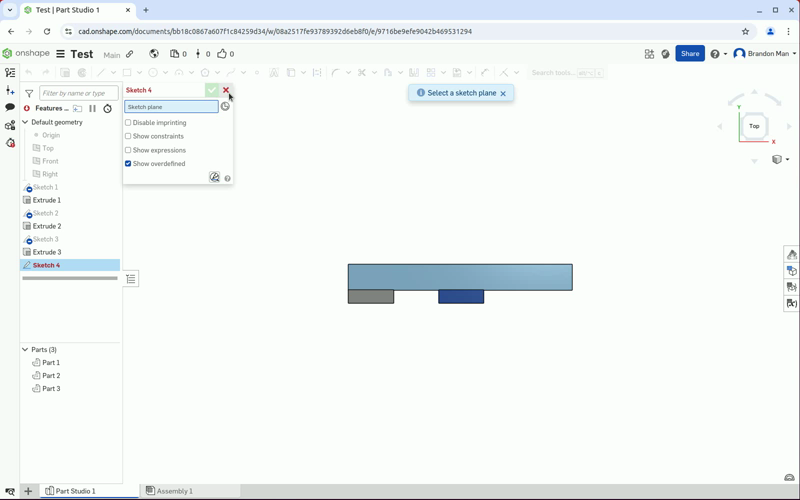
mouse_move(73, 150)
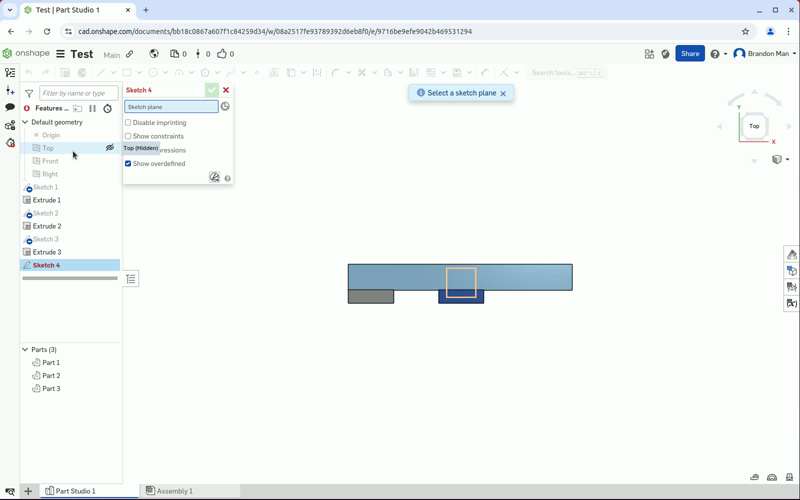
click(73, 150)
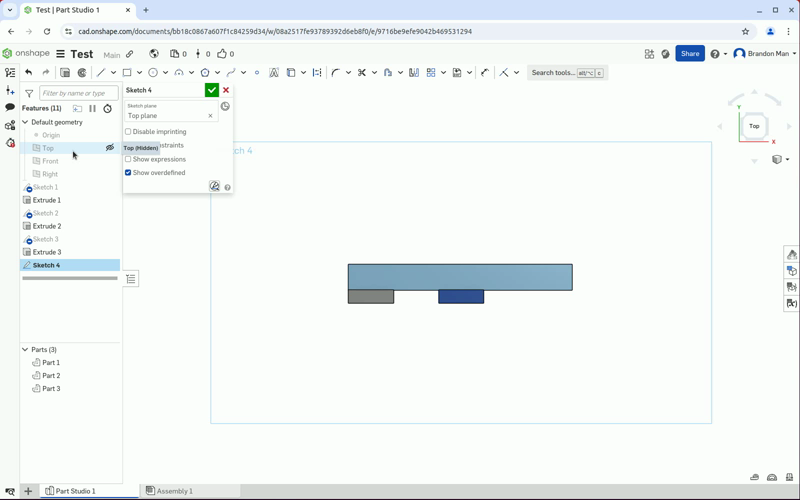
mouse_move(73, 352)
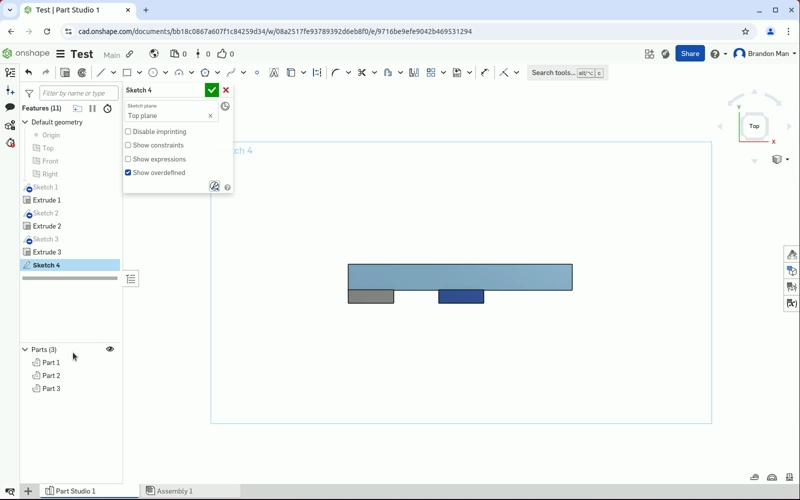
key(y)
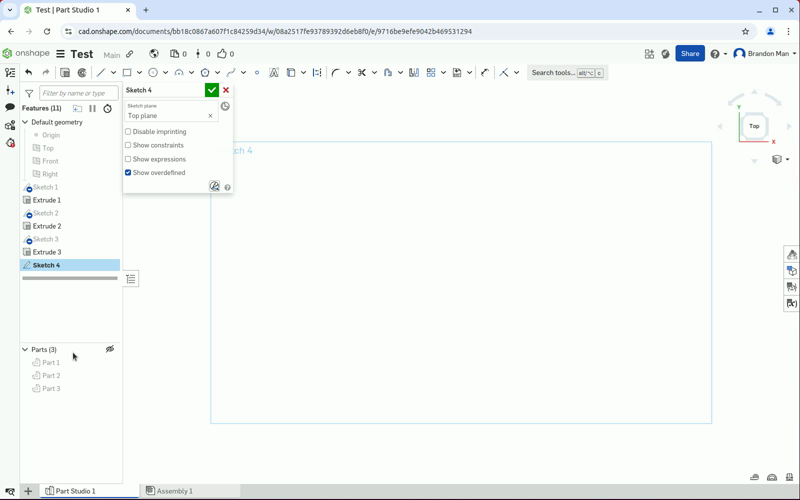
key(l)
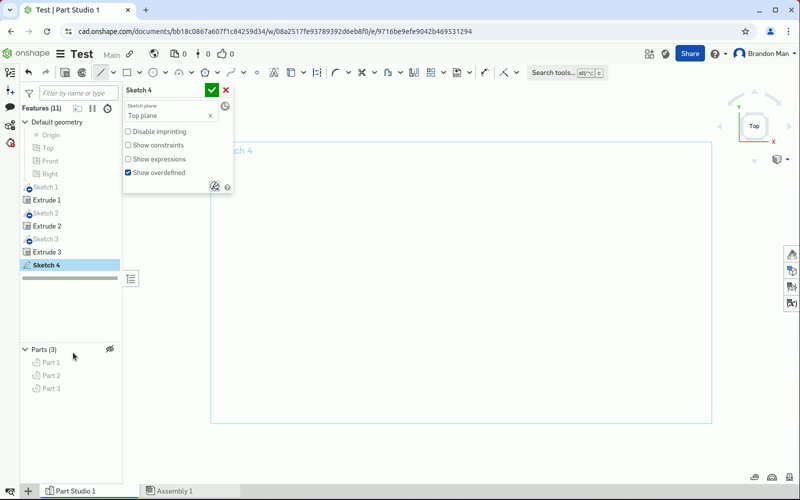
key_down(shift)
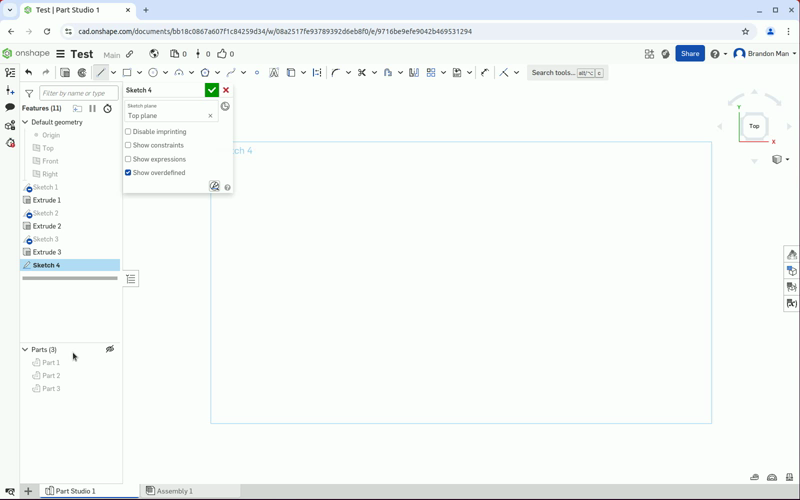
mouse_move(528, 303)
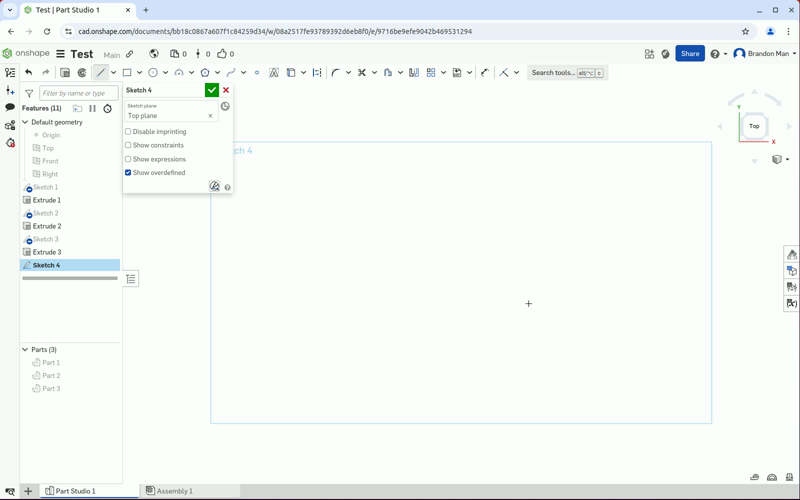
click(528, 303)
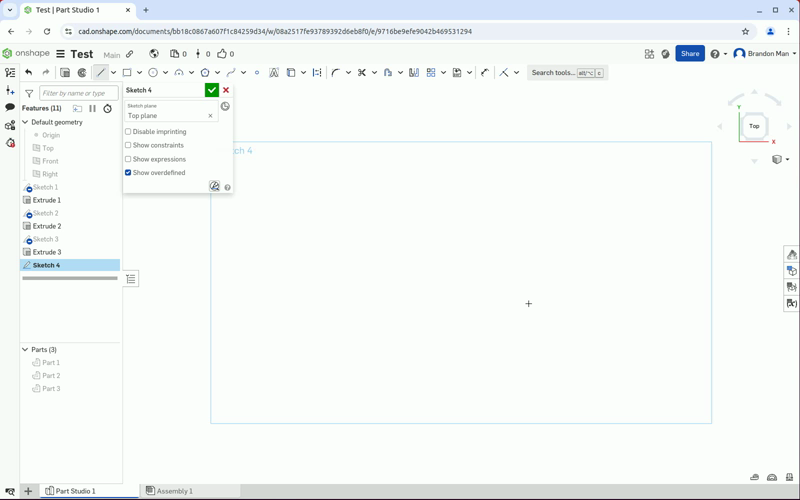
key_up(shift)
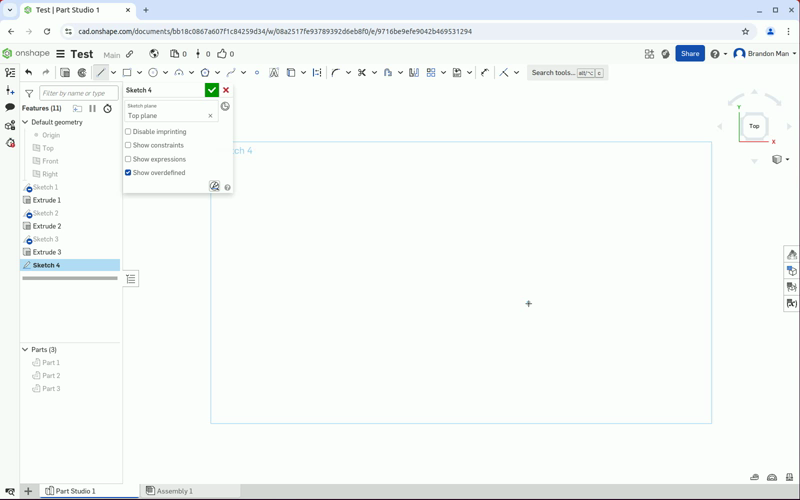
key_down(shift)
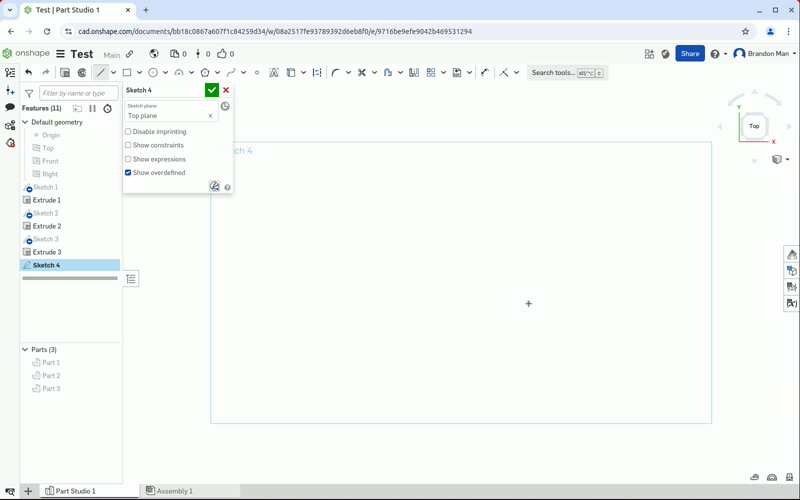
mouse_move(558, 303)
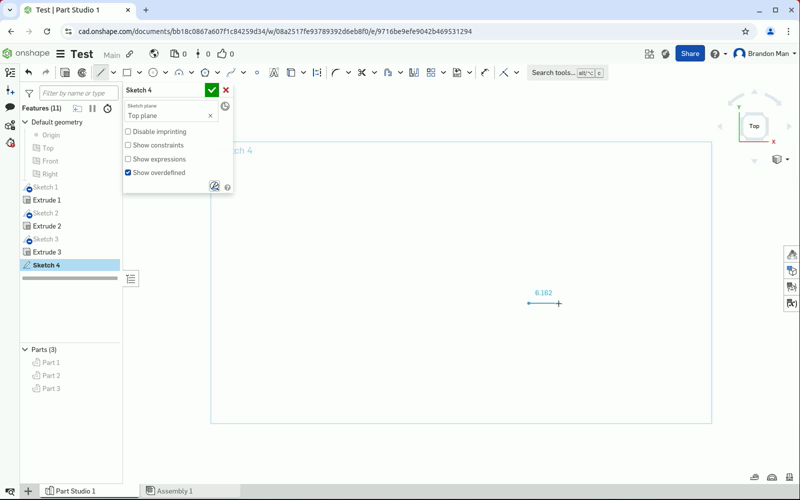
mouse_move(573, 303)
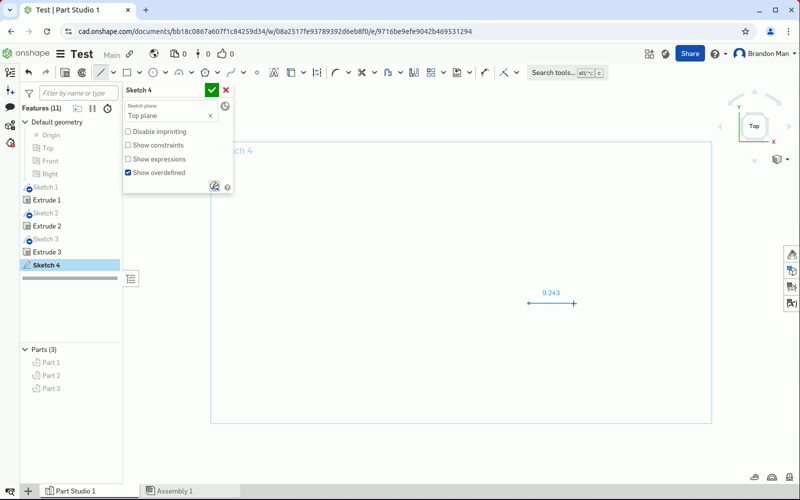
click(573, 303)
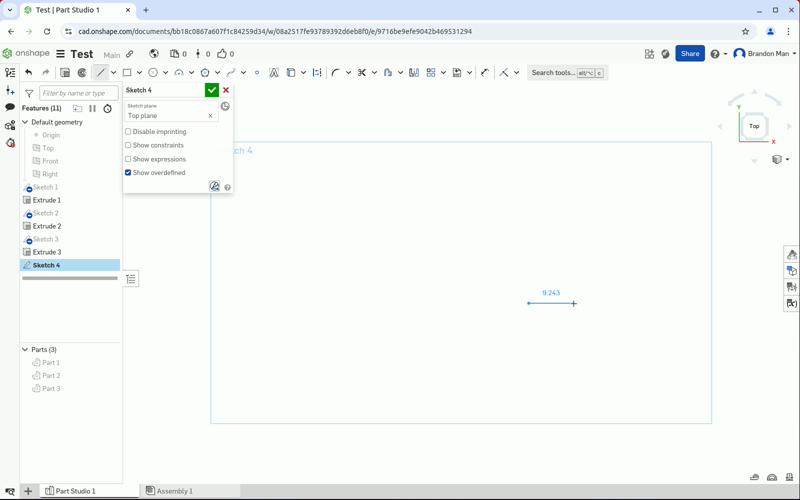
key_up(shift)
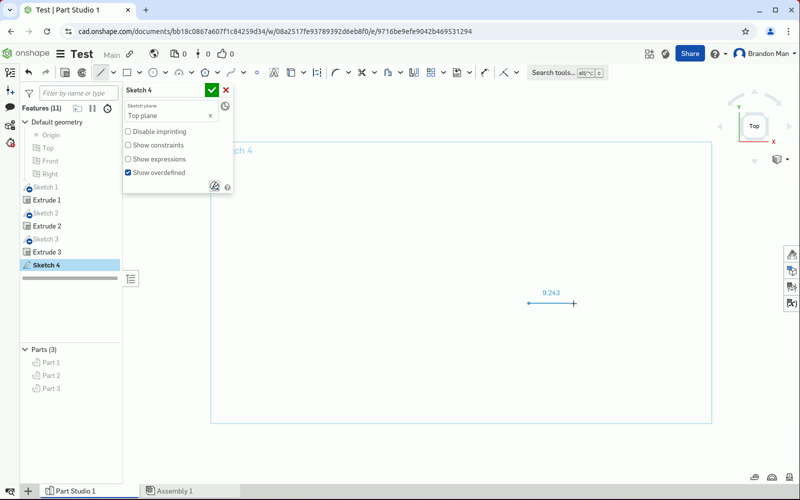
key_down(shift)
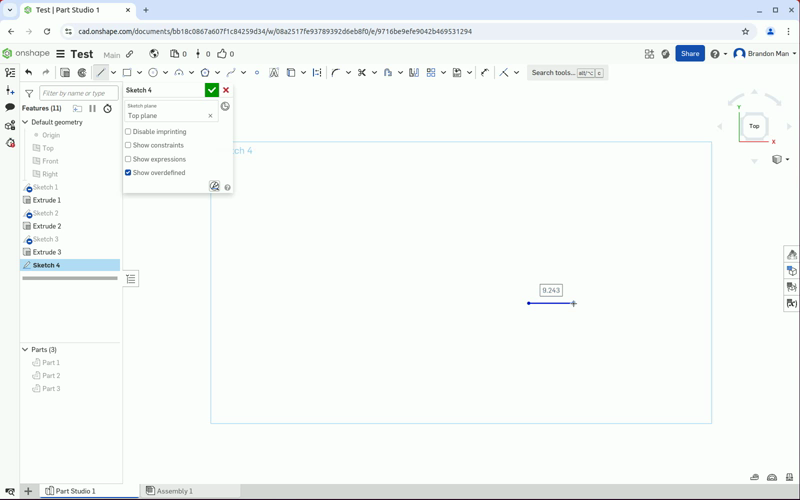
mouse_move(589, 303)
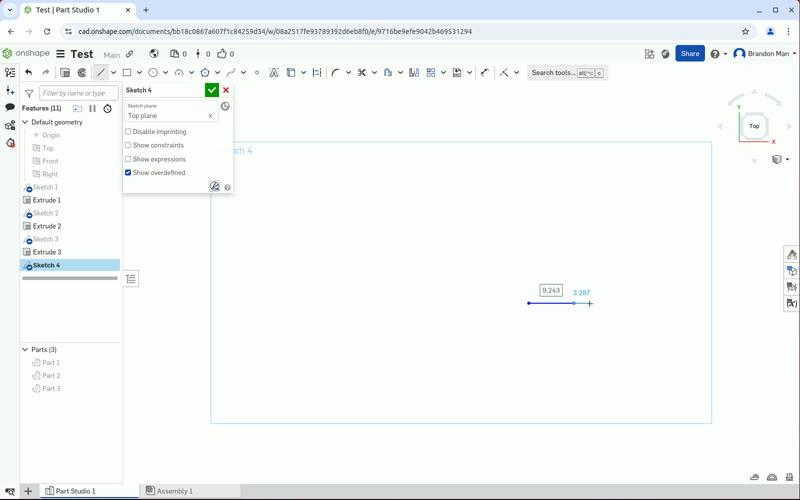
mouse_move(573, 289)
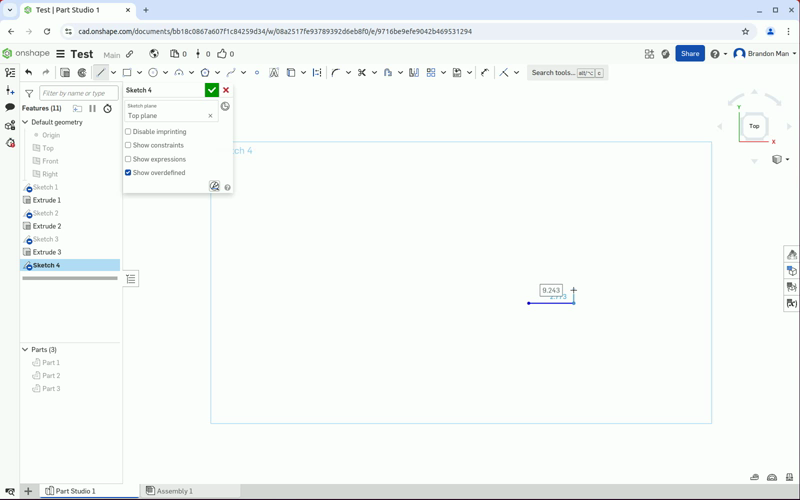
click(573, 289)
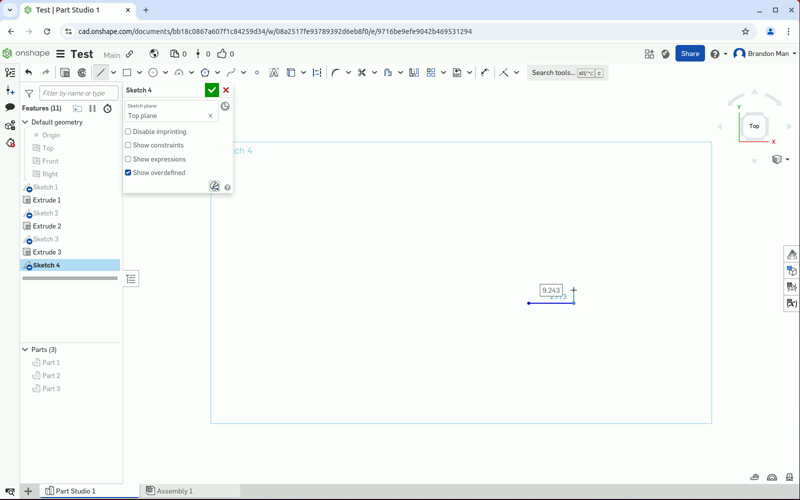
key_up(shift)
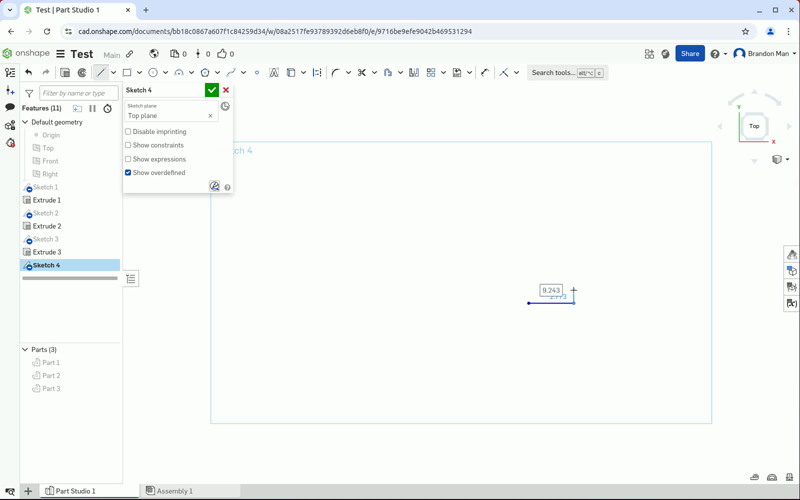
key_down(shift)
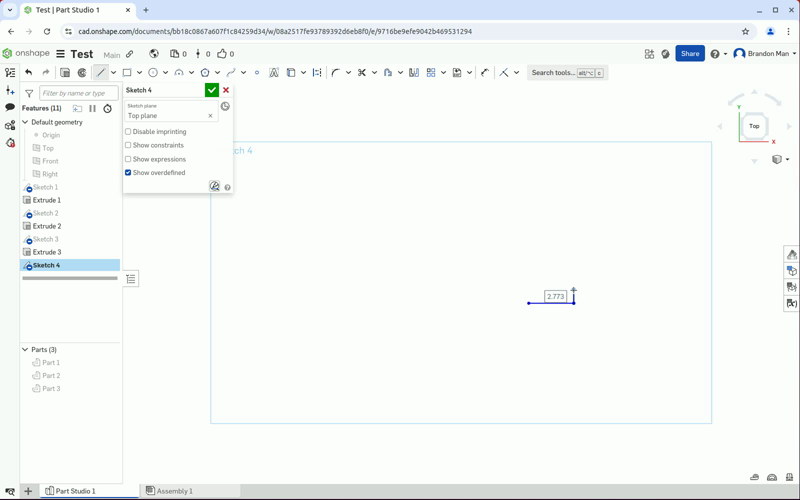
mouse_move(589, 289)
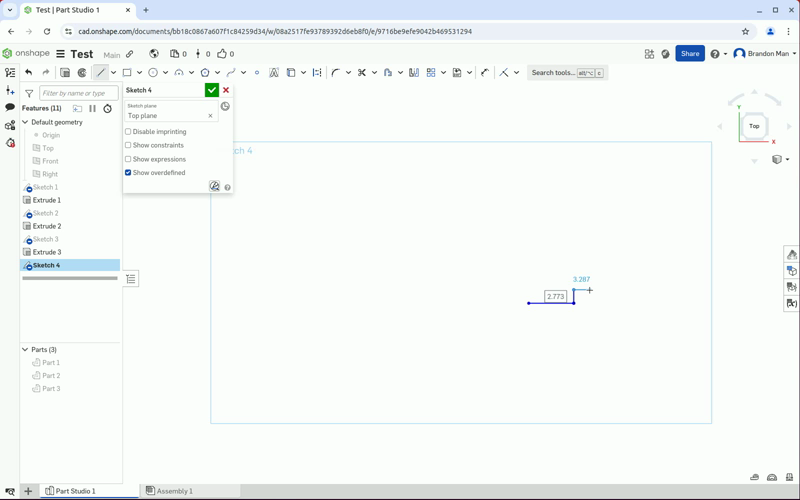
mouse_move(528, 289)
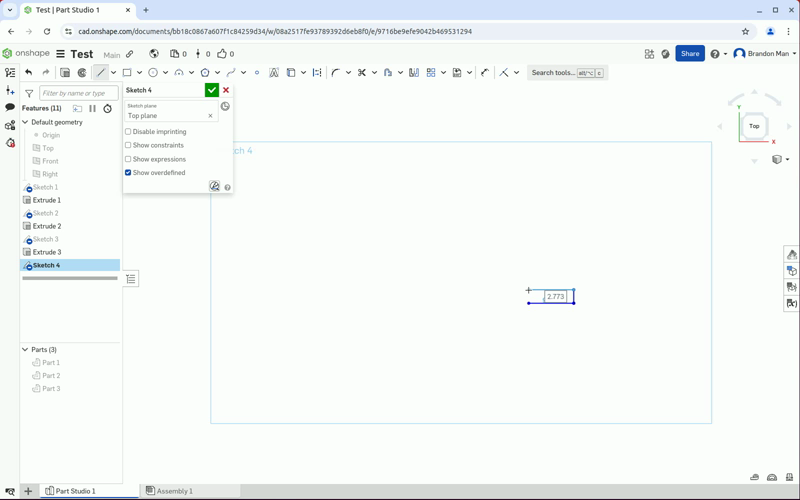
click(528, 289)
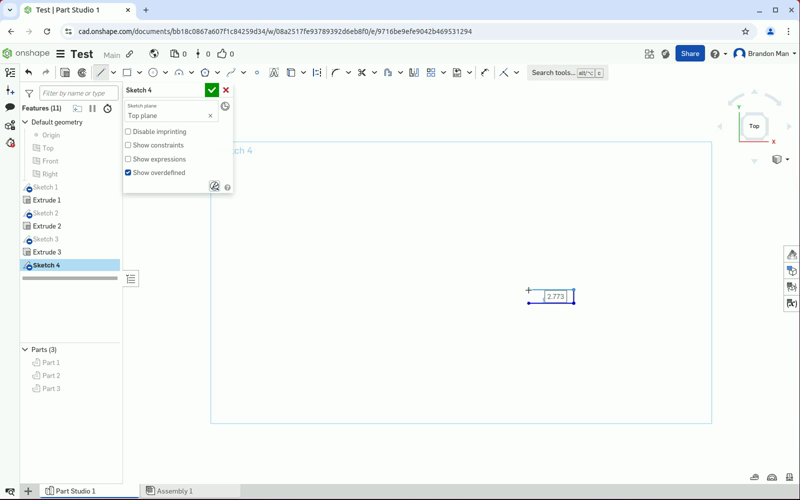
key_up(shift)
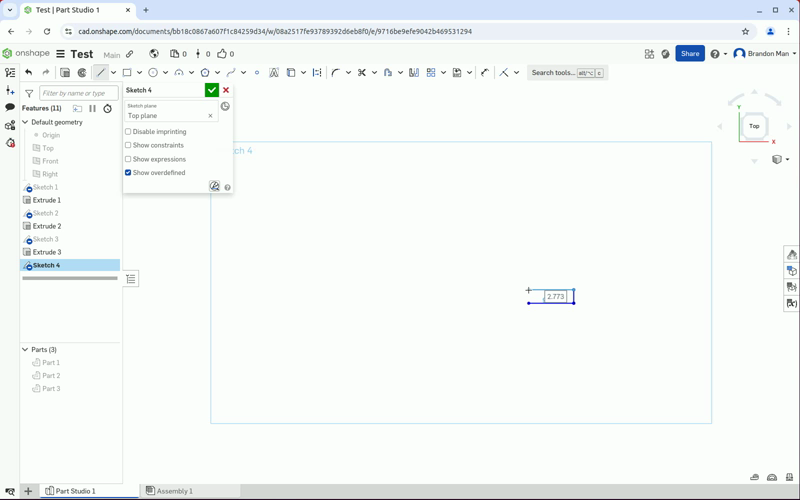
mouse_move(558, 289)
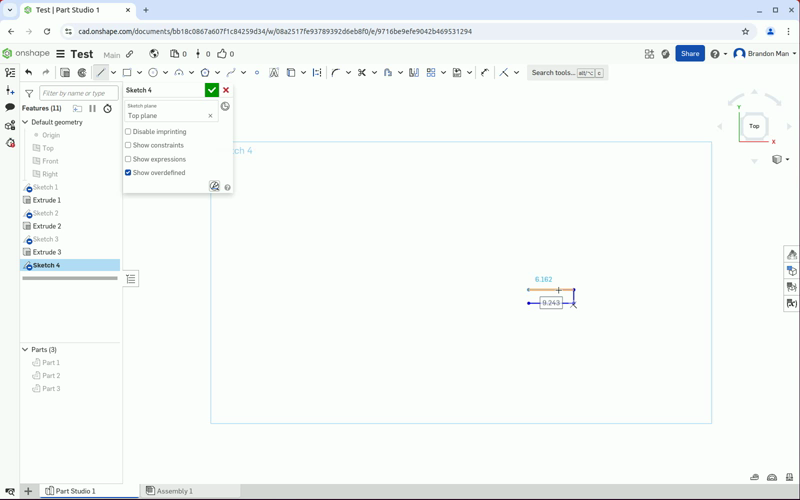
key_down(shift)
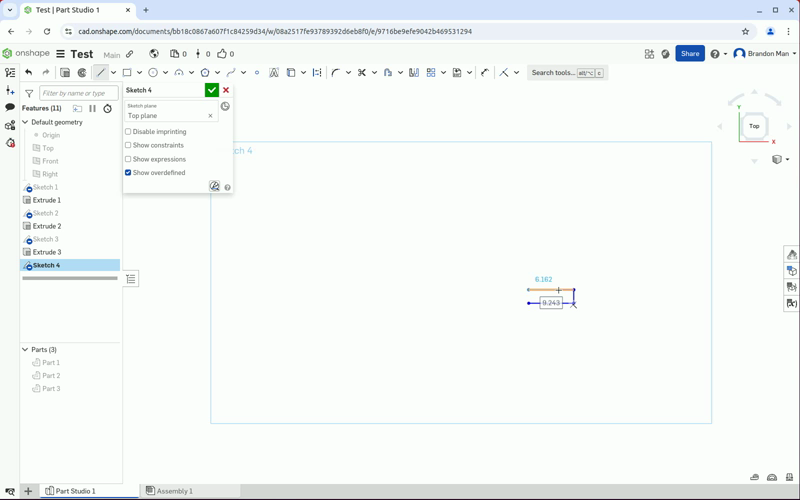
mouse_move(528, 303)
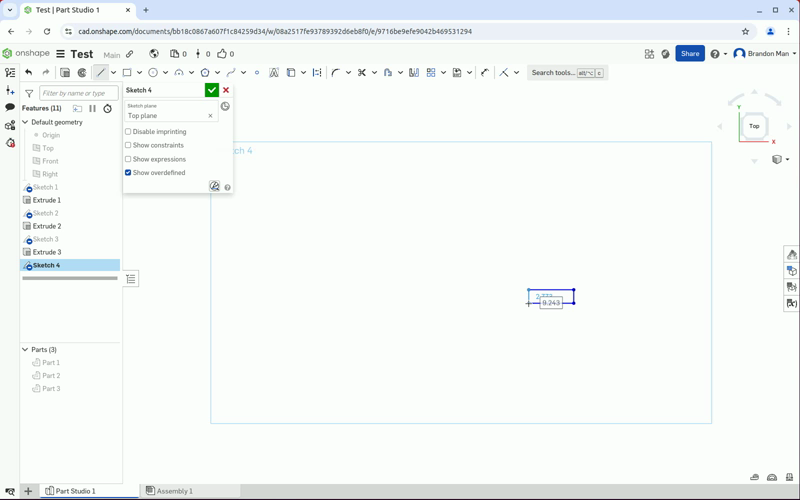
key_up(shift)
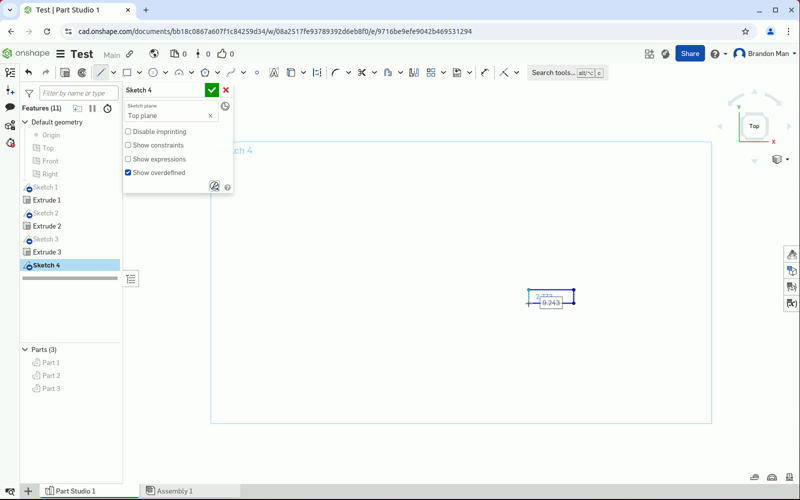
click(528, 303)
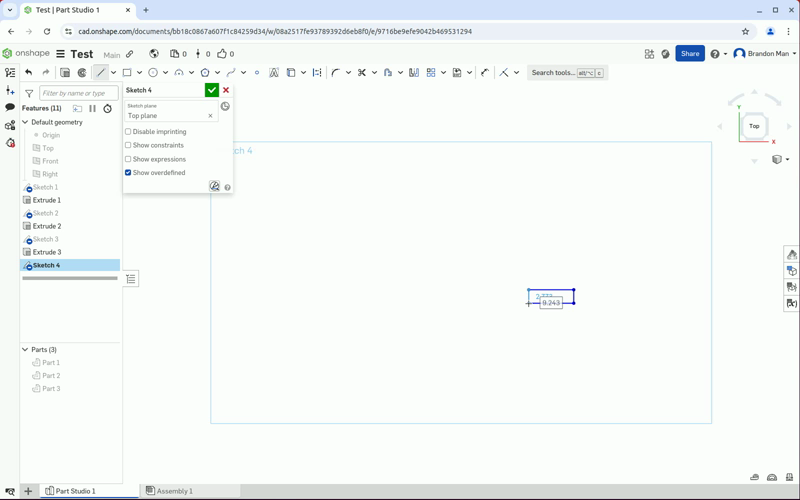
key(esc)
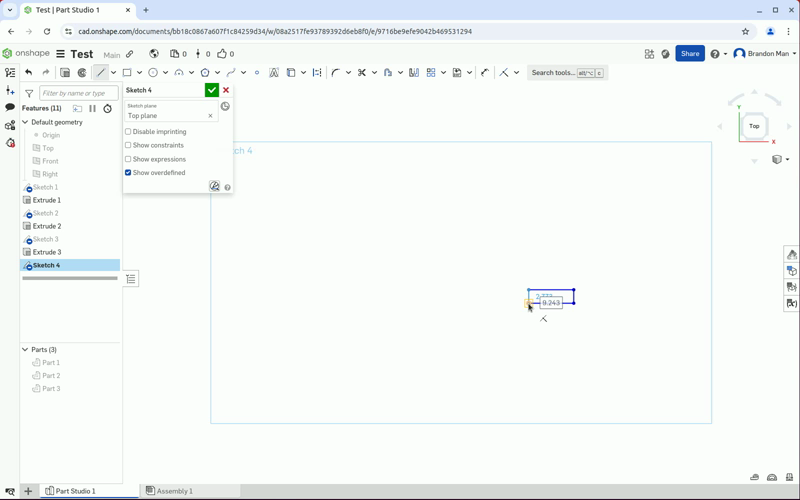
mouse_move(563, 297)
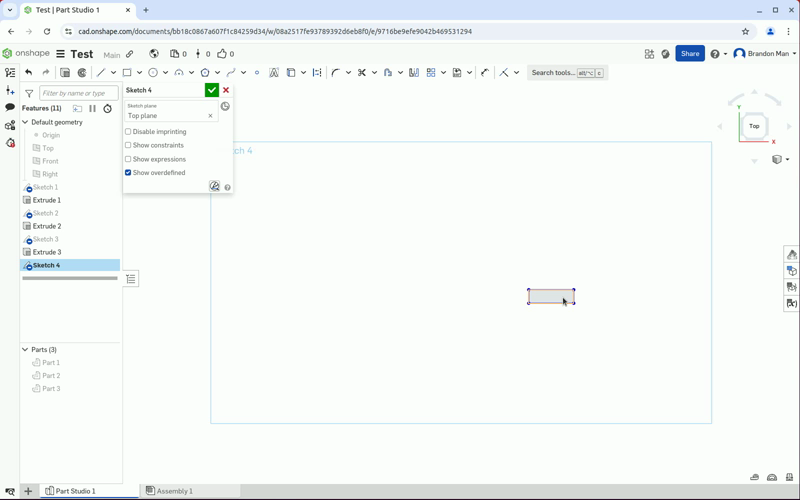
scroll(6)
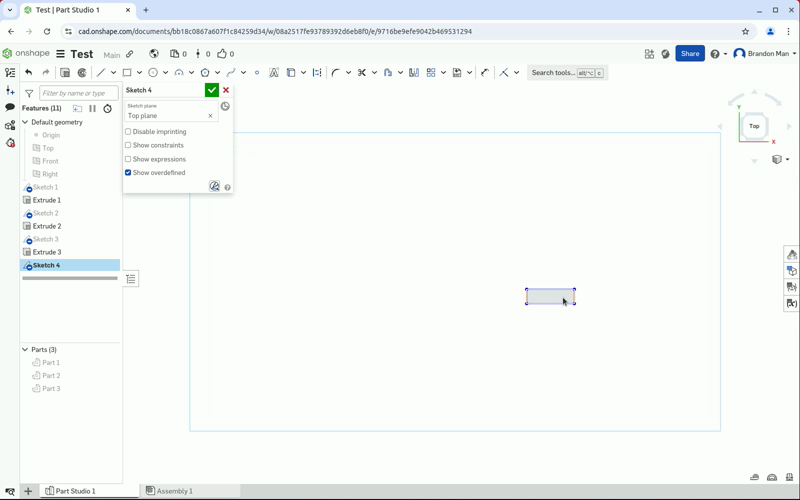
scroll(6)
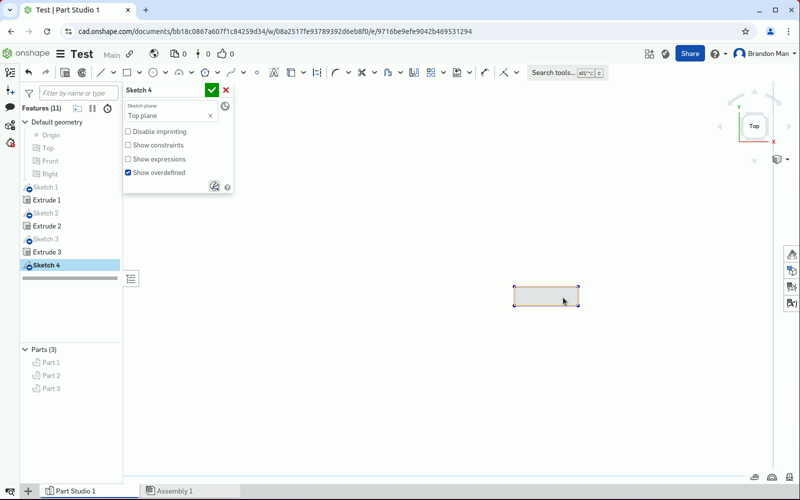
scroll(6)
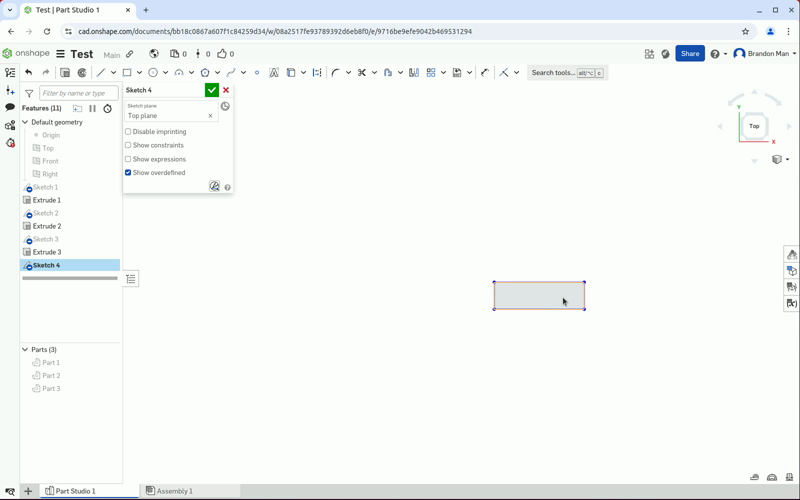
scroll(6)
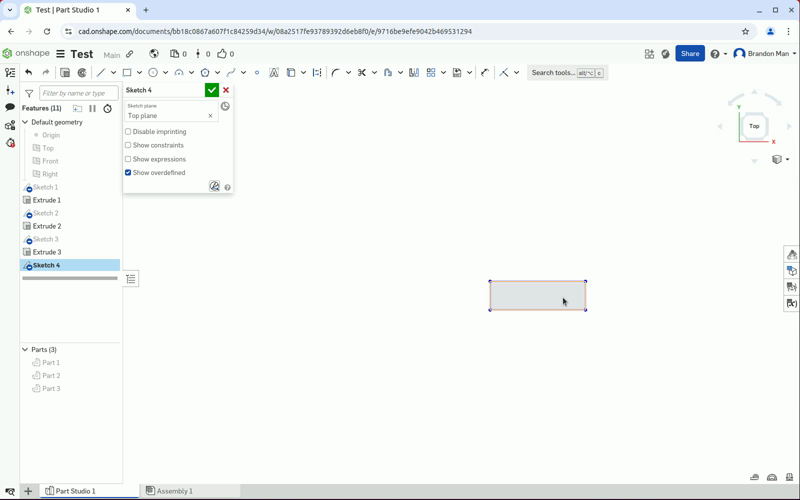
scroll(6)
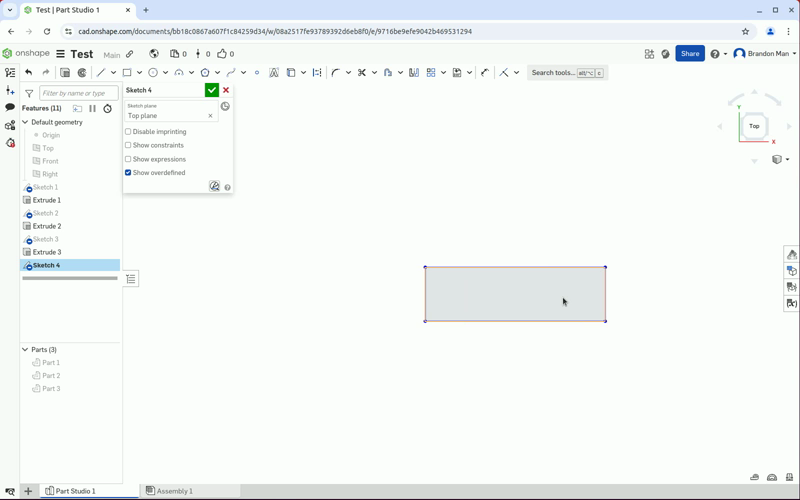
scroll(6)
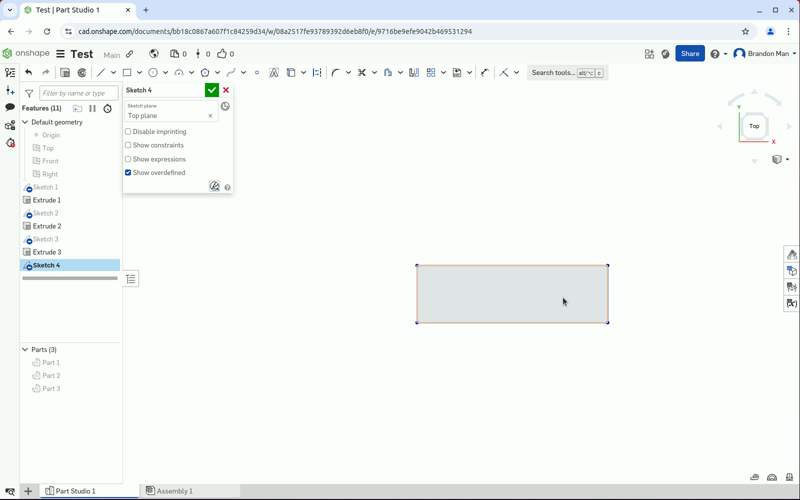
scroll(6)
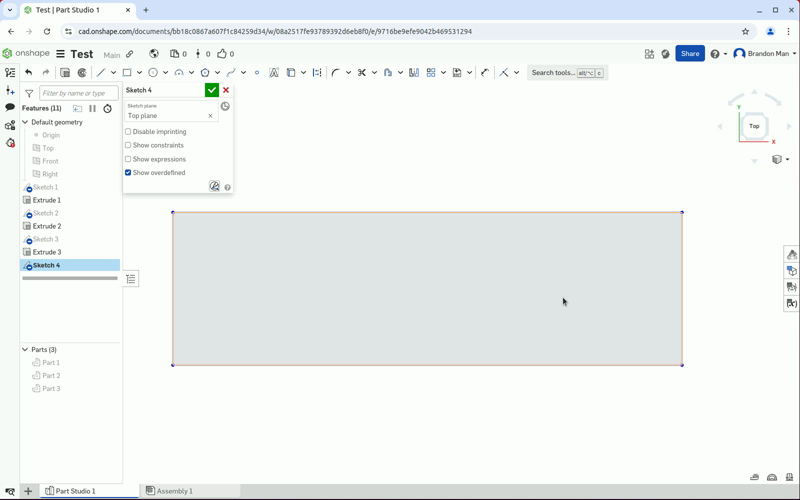
click(563, 297)
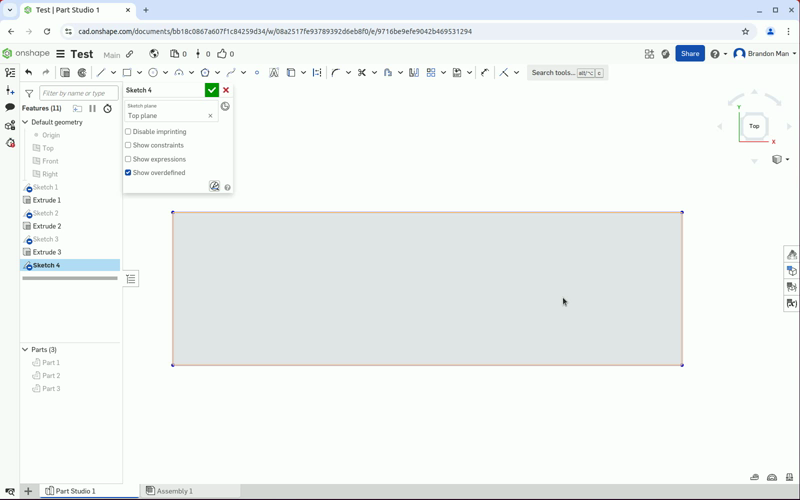
scroll(-6)
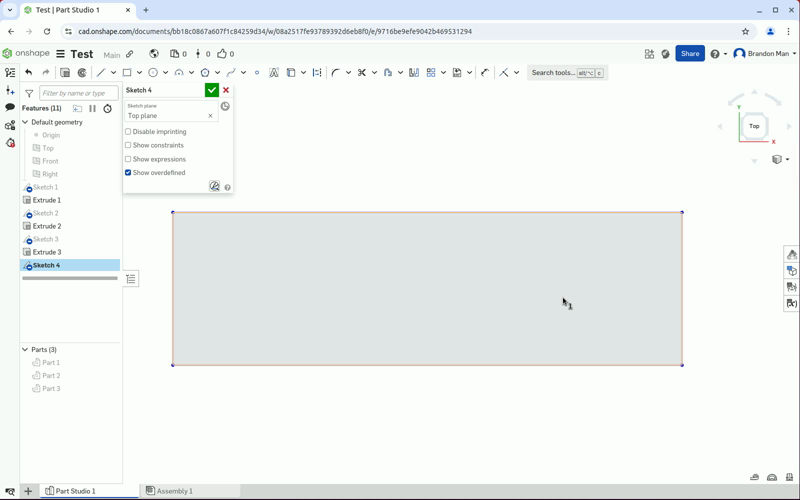
scroll(-6)
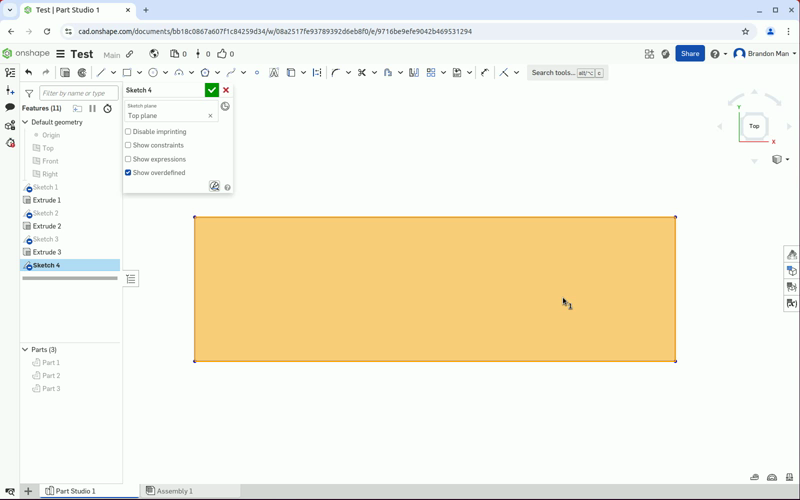
scroll(-6)
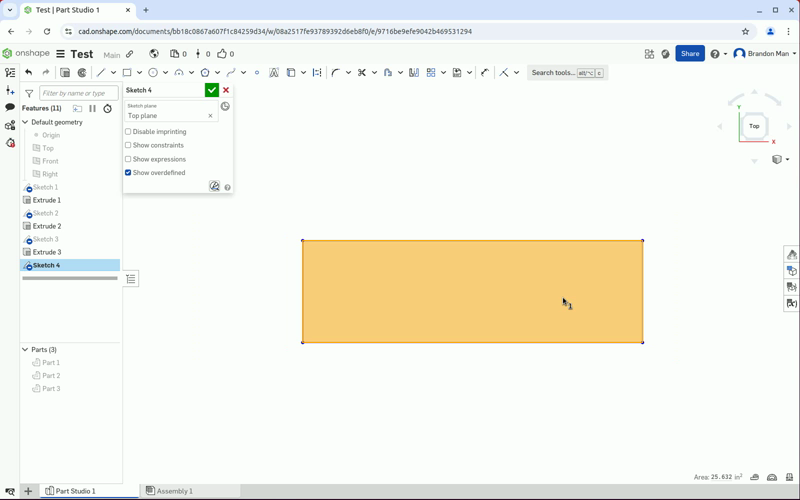
scroll(-6)
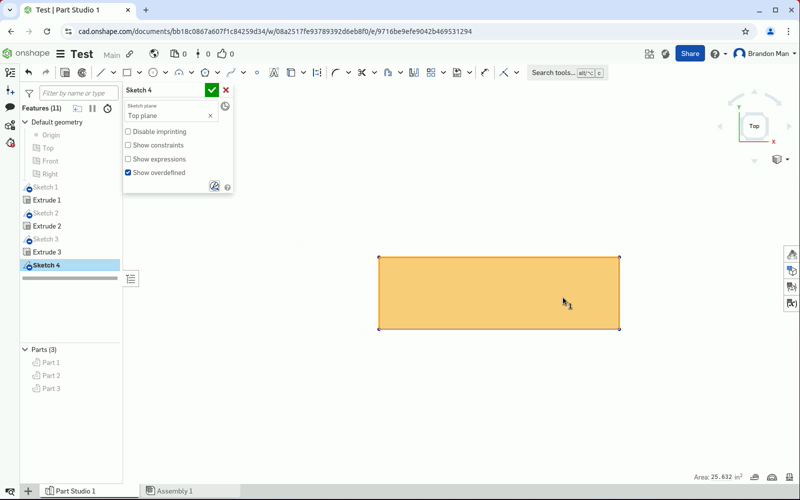
scroll(-6)
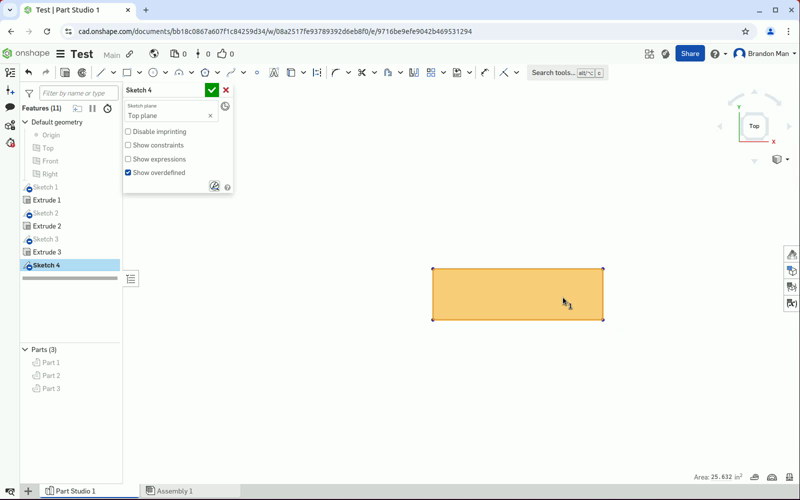
scroll(-6)
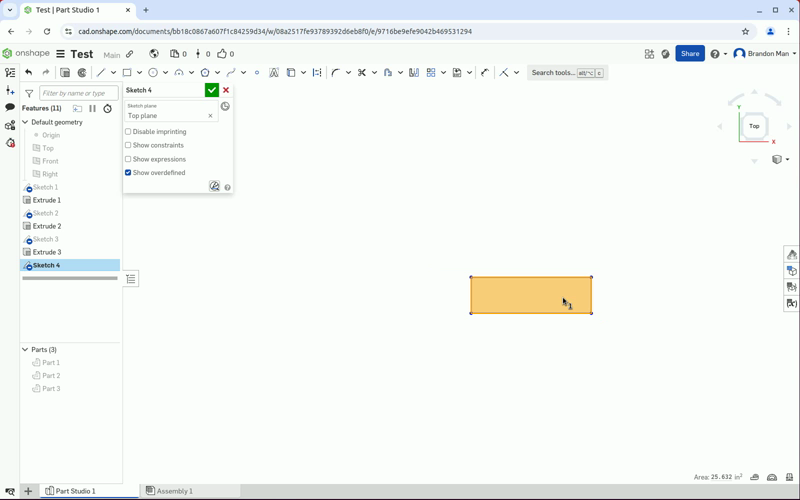
scroll(-6)
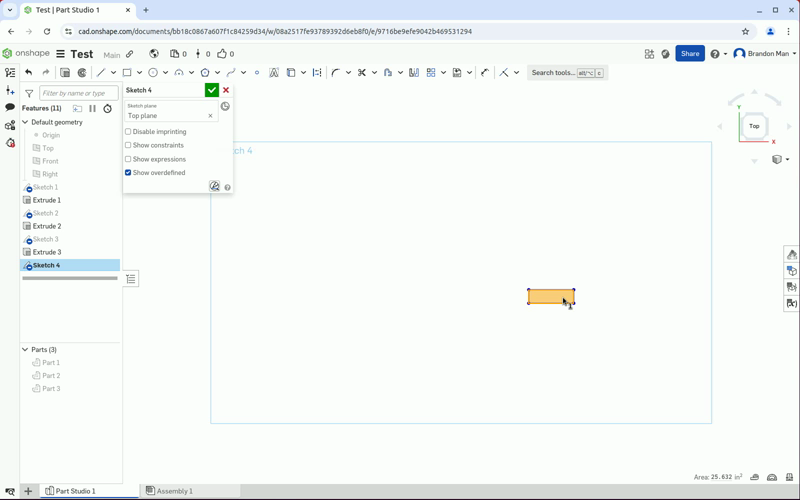
mouse_move(73, 352)
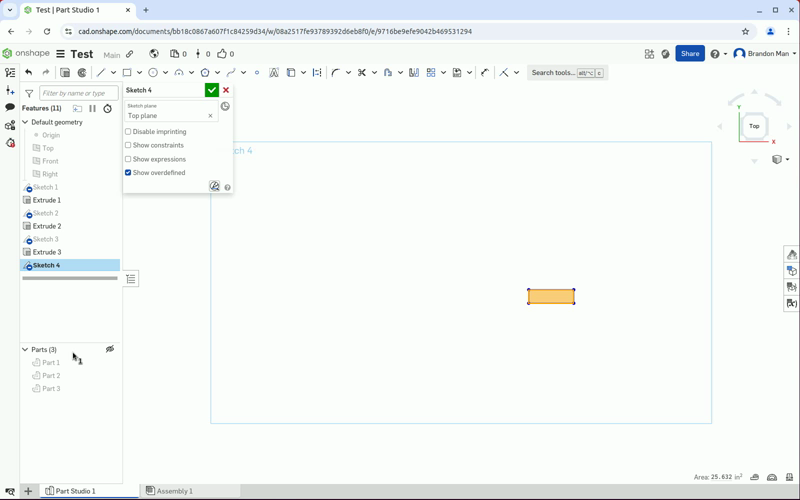
key(shift+y)
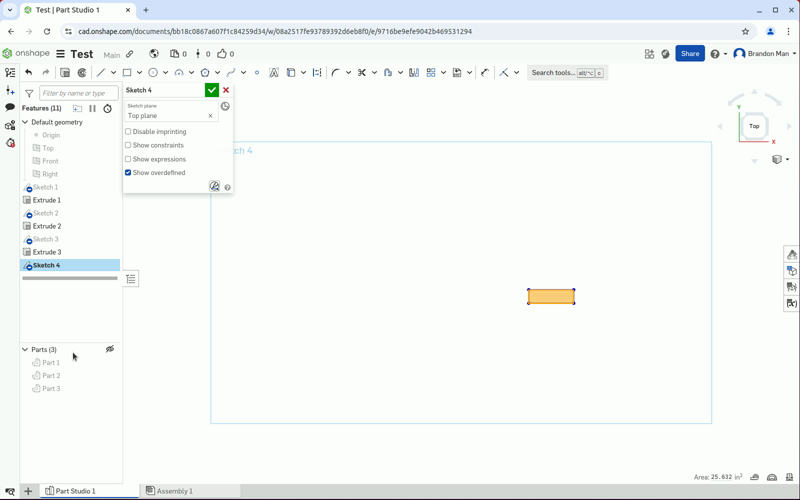
key(shift+e)
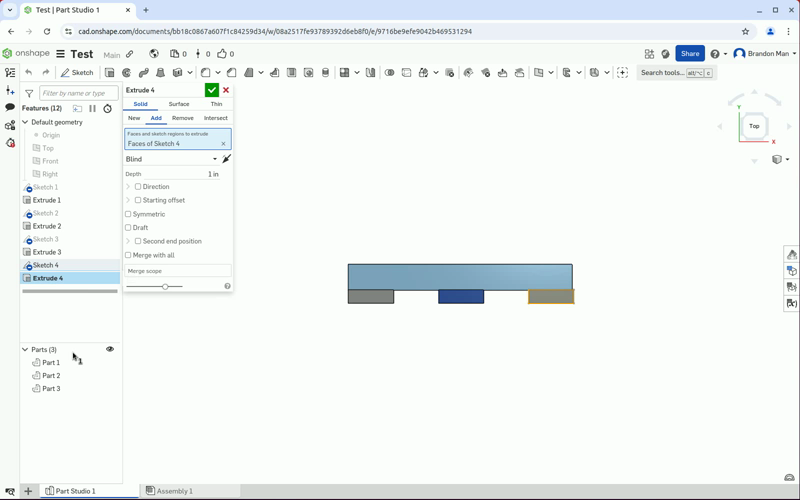
mouse_move(143, 106)
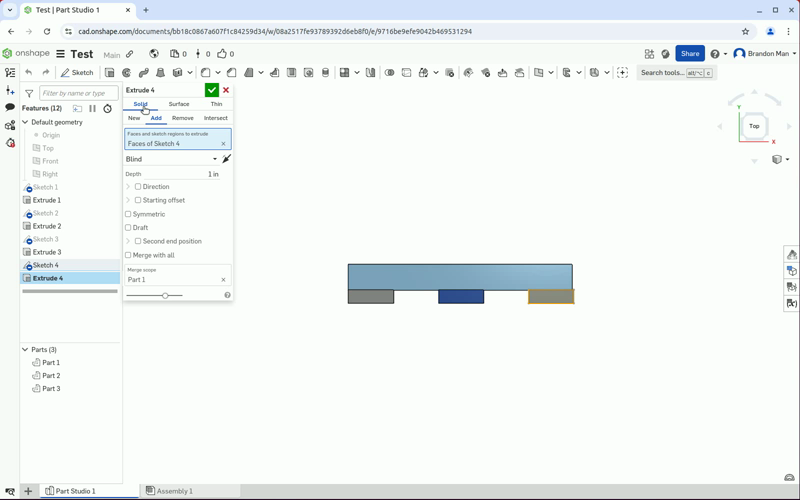
click(143, 106)
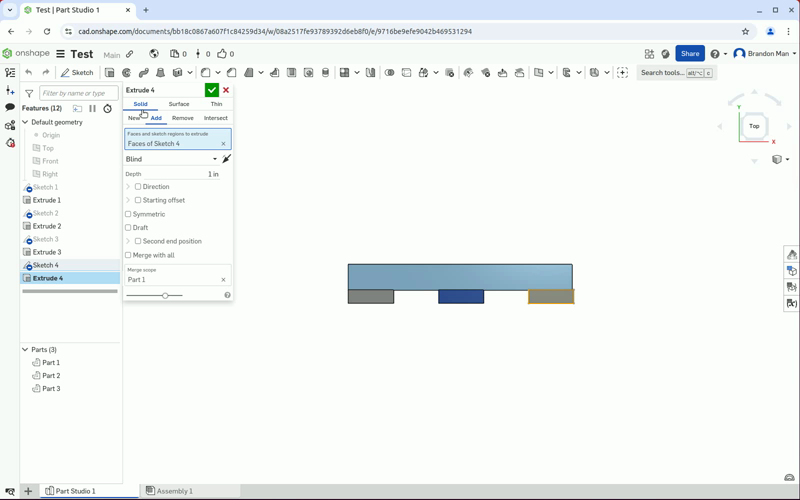
mouse_move(137, 120)
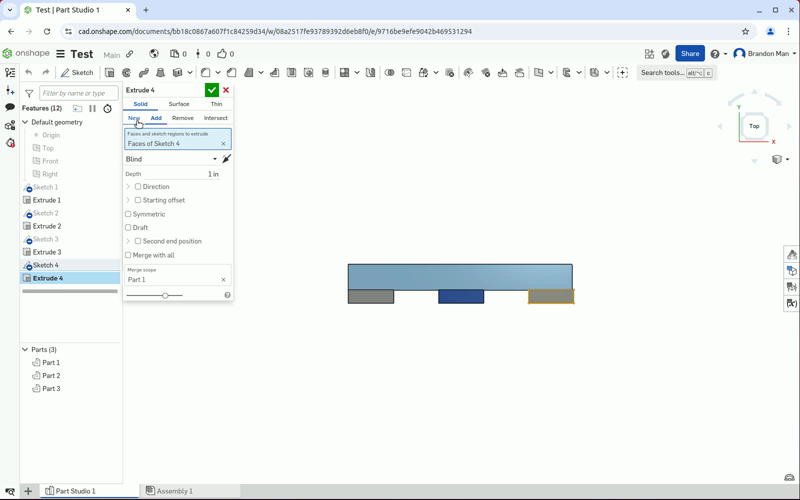
click(137, 120)
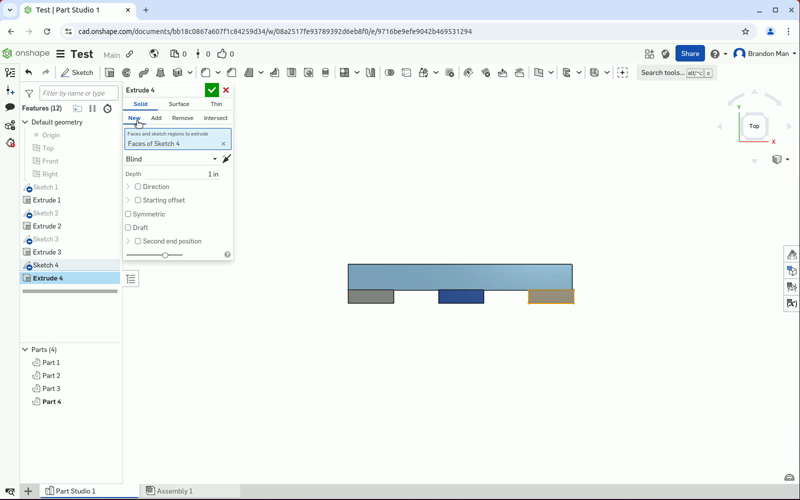
key(tab, 4)
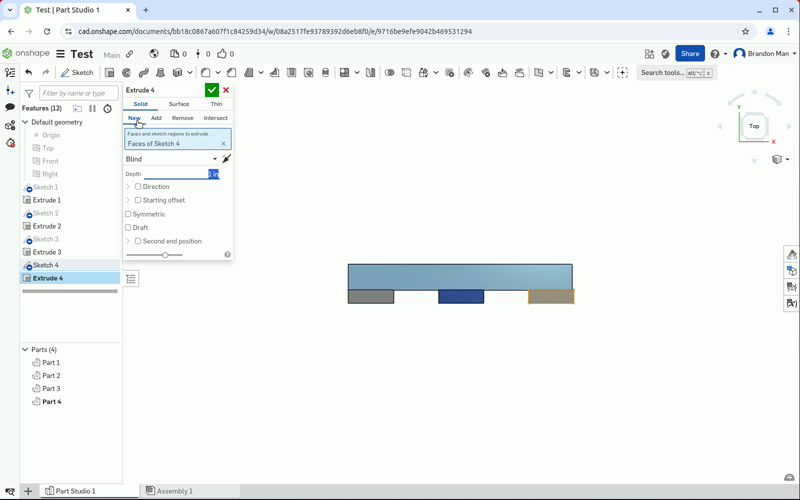
text(12.036)
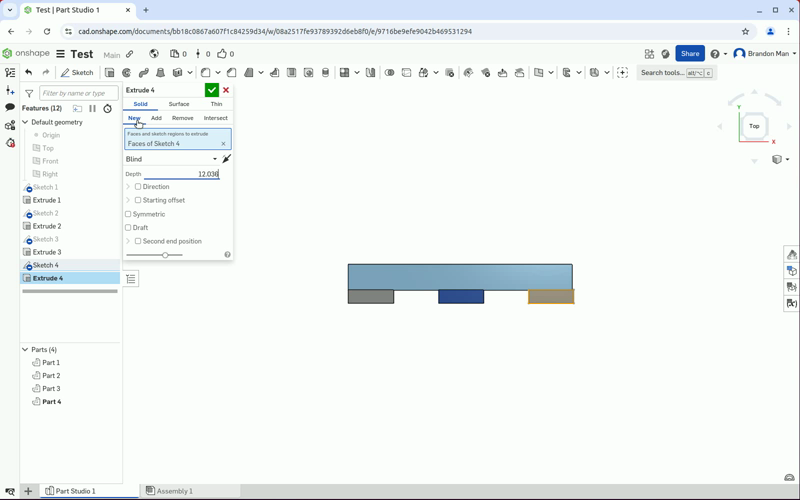
key(enter)
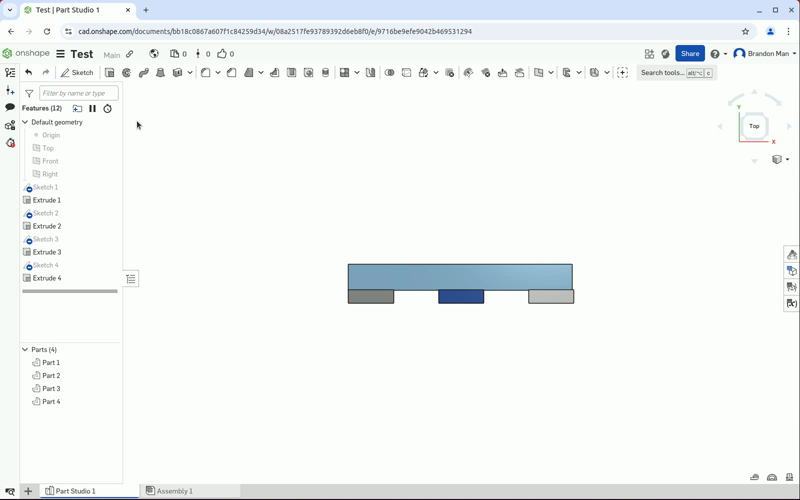
key(shift+h)
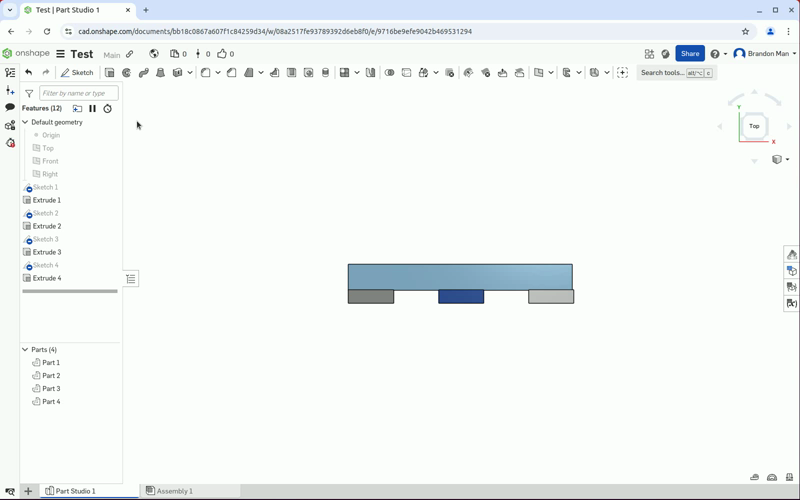
key(shift+h)
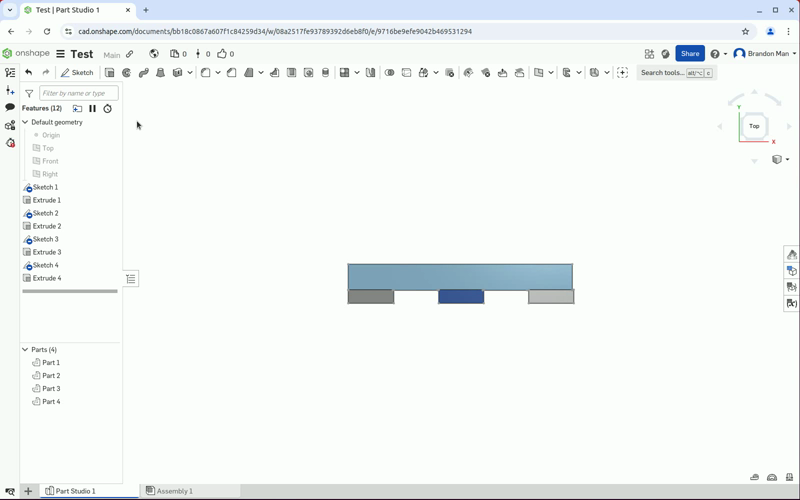
key(shift+7)
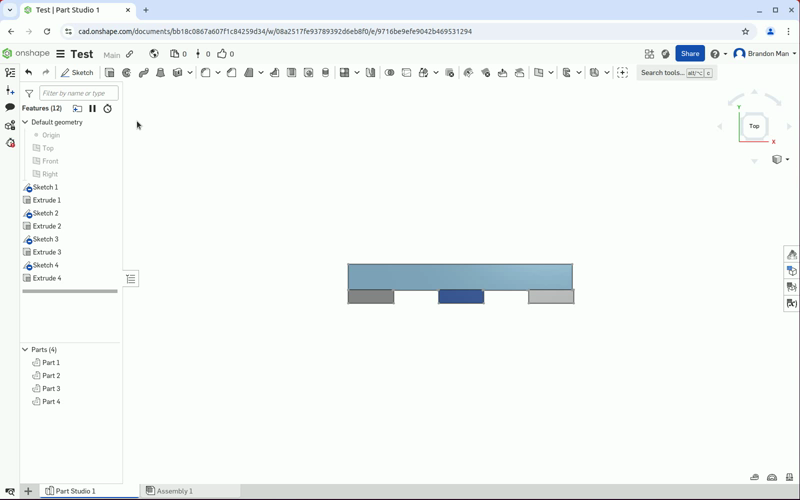
key(up, 3)
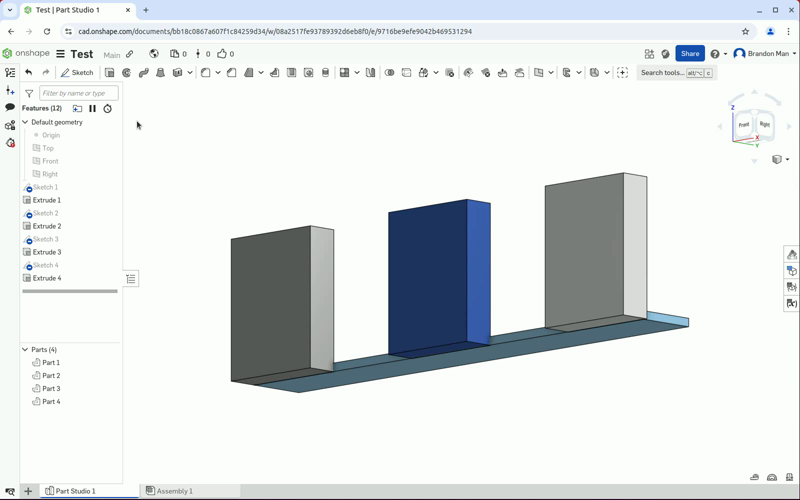
key(left, 3)
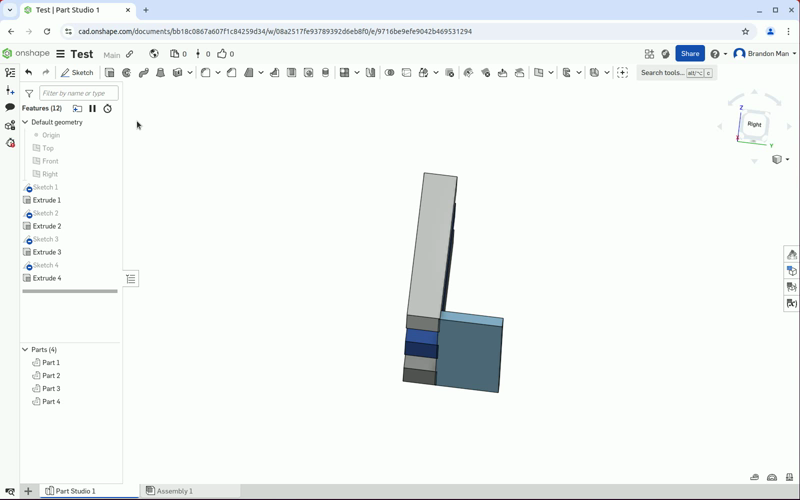
key(right, 3)
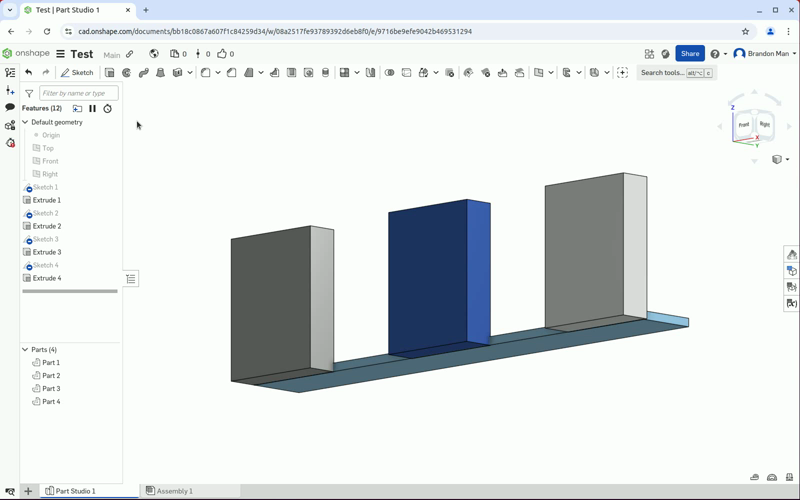
key(down, 3)
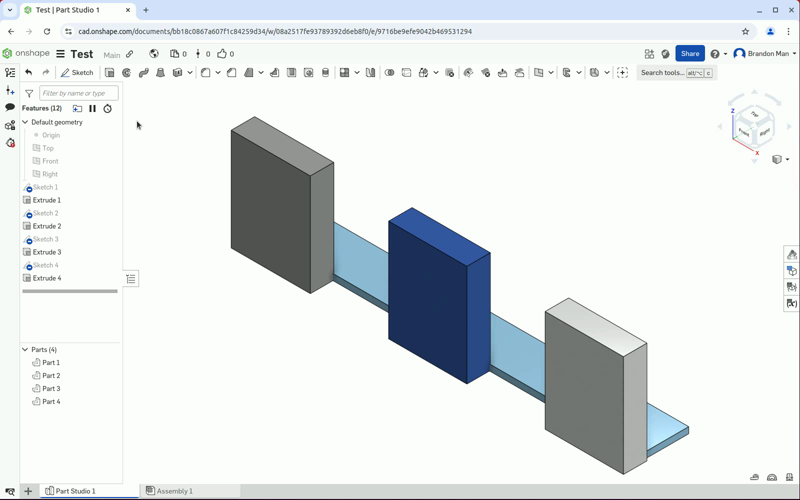
mouse_move(73, 189)
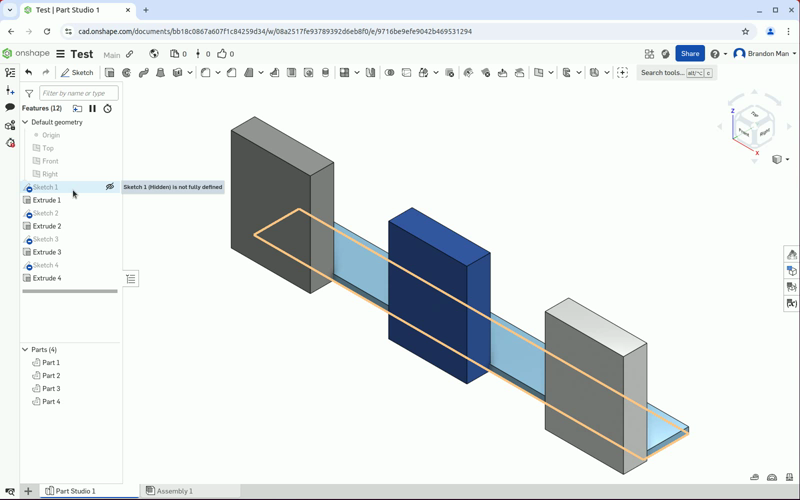
click(73, 189)